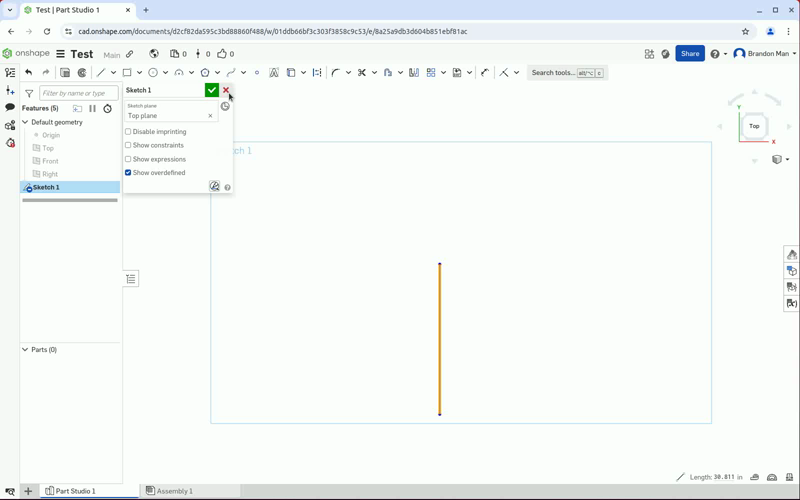
key(shift+h)
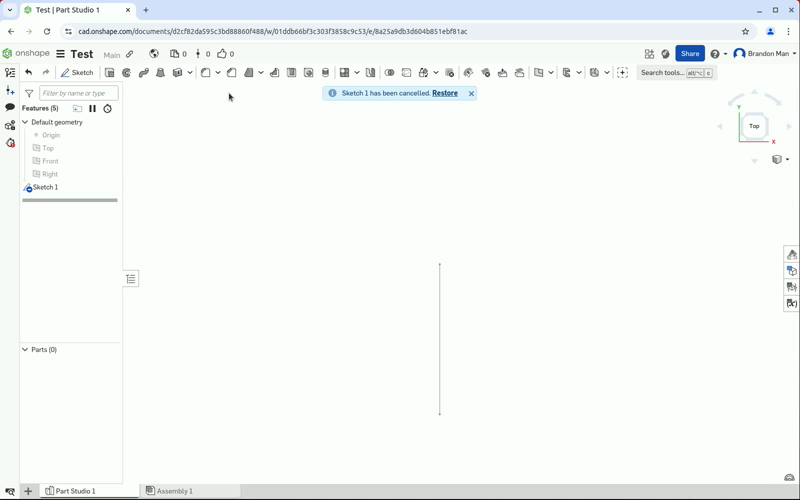
key(shift+s)
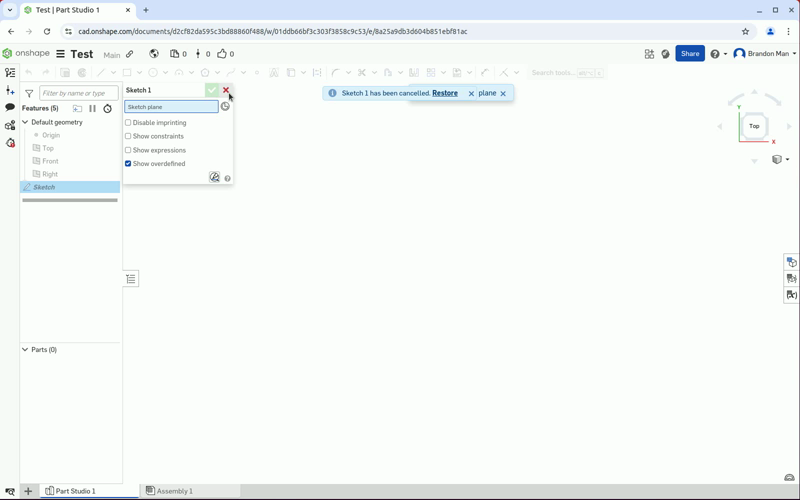
mouse_move(73, 150)
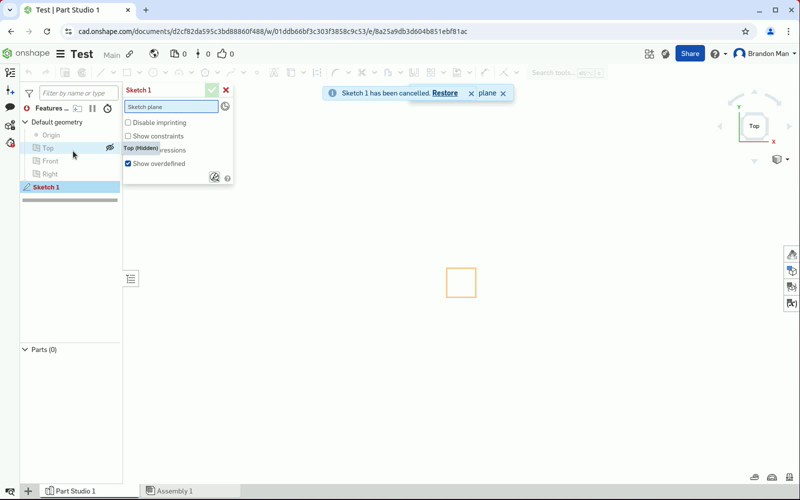
click(73, 150)
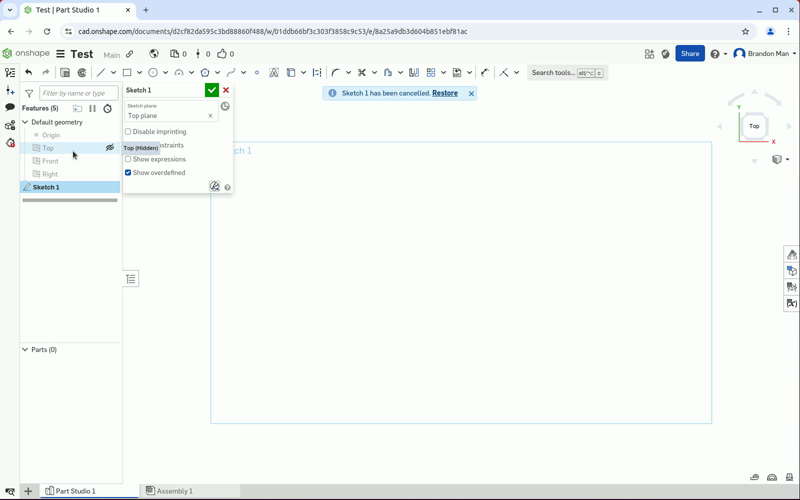
mouse_move(73, 352)
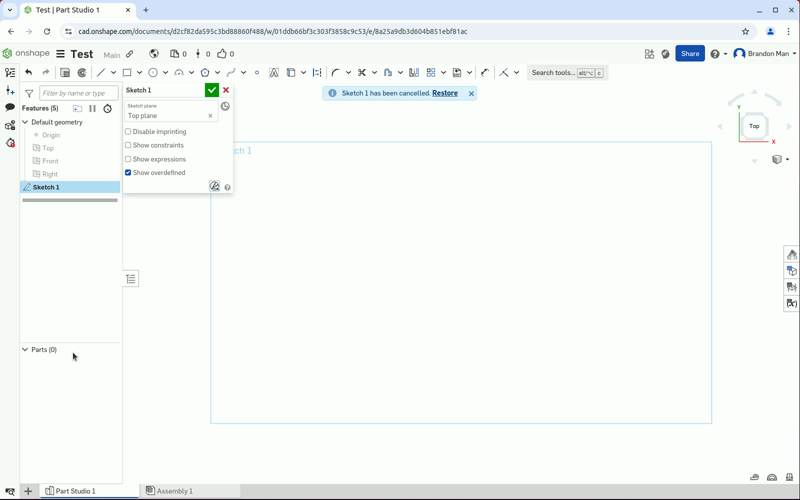
key(y)
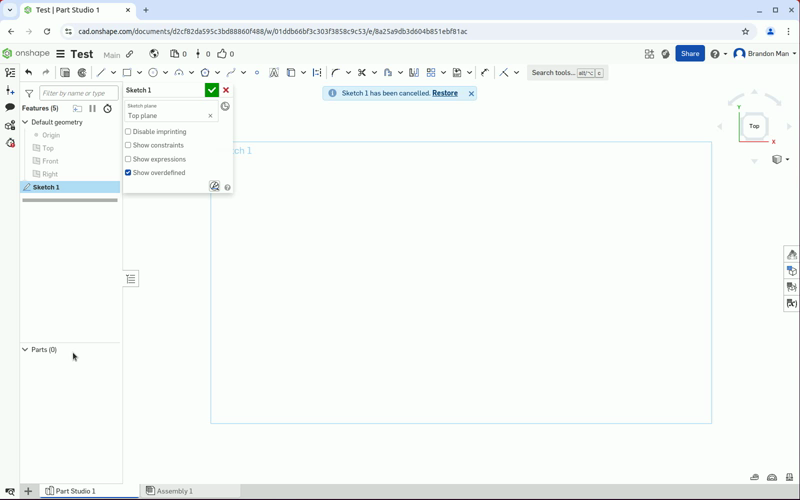
key(c)
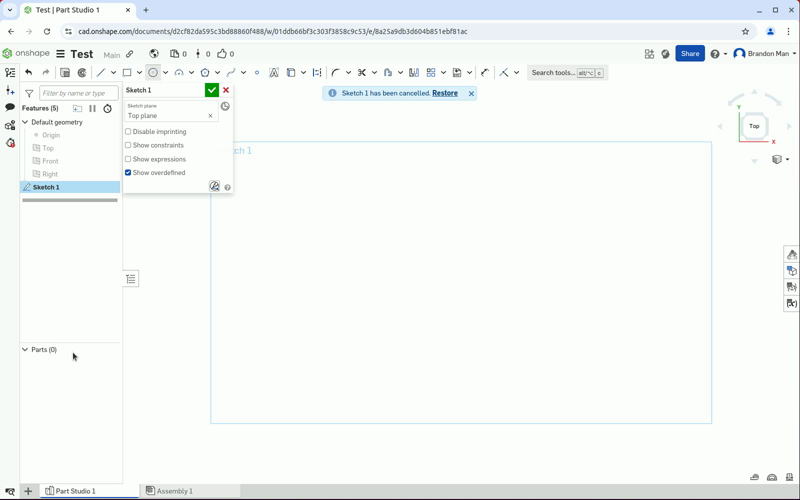
key_down(shift)
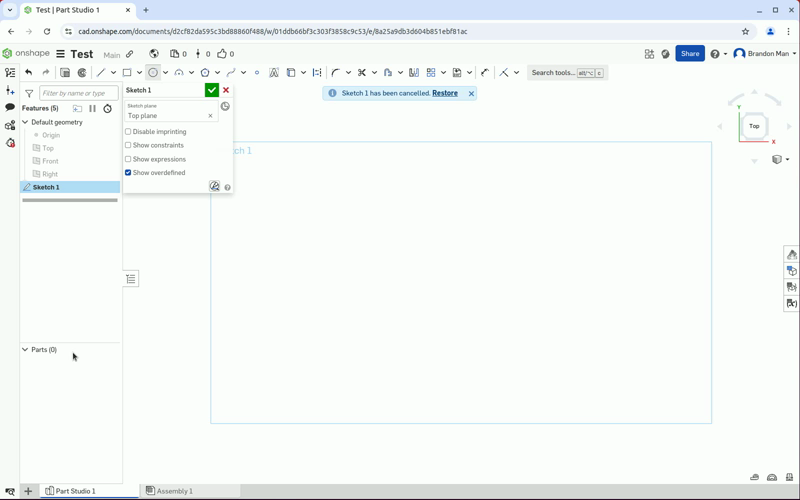
mouse_move(461, 282)
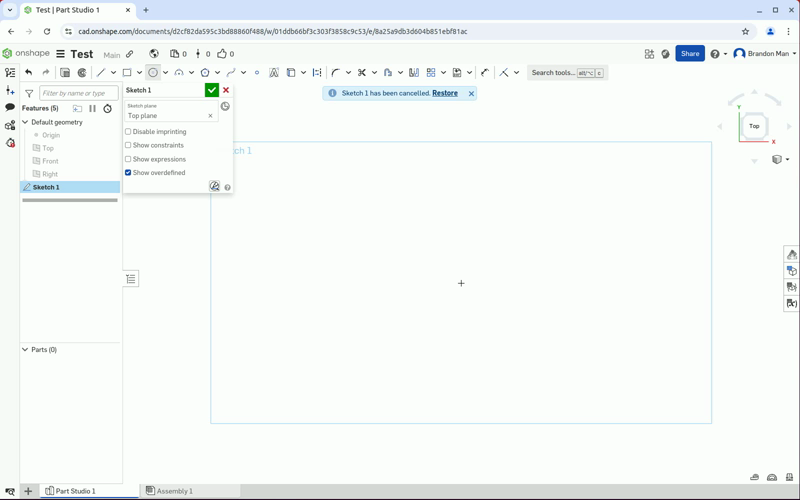
click(461, 282)
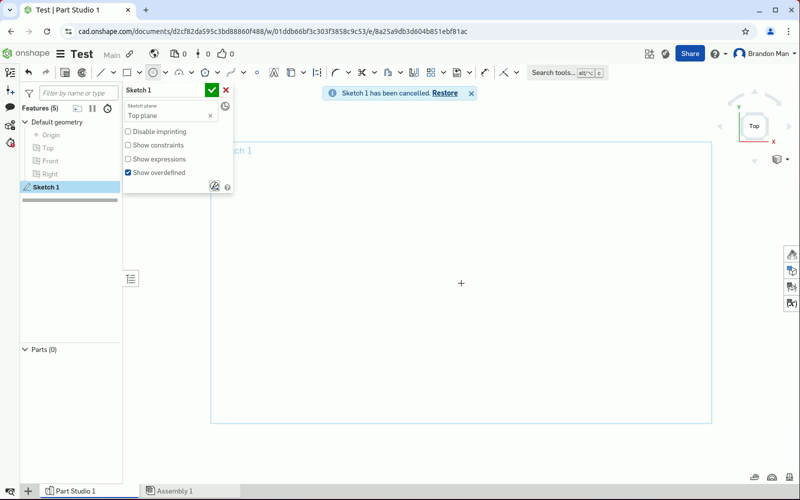
key_up(shift)
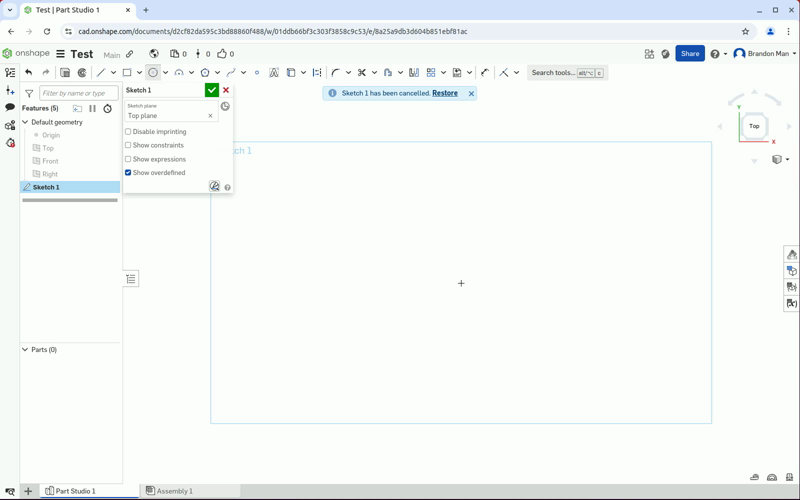
mouse_move(467, 282)
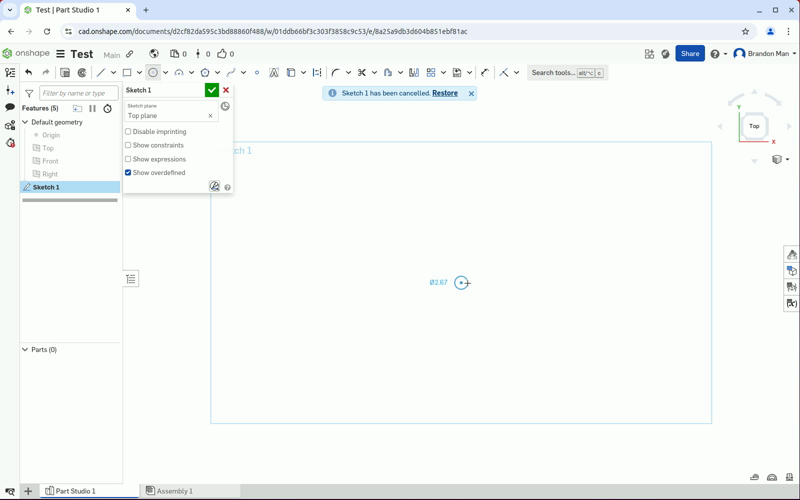
click(467, 282)
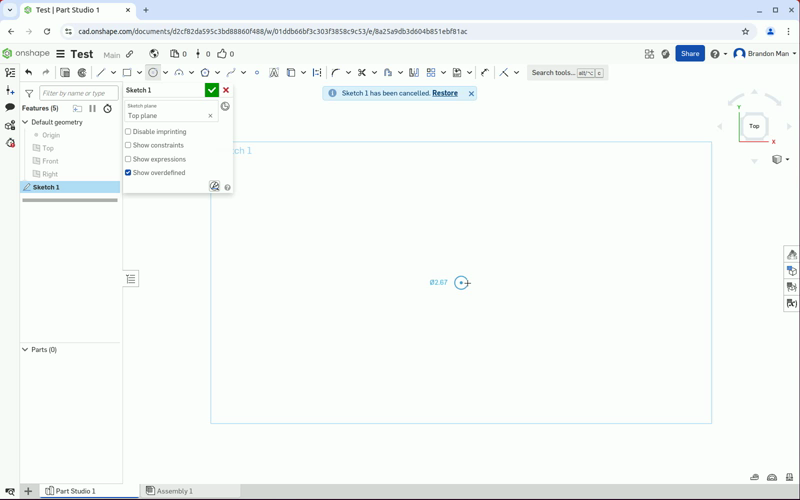
key(esc)
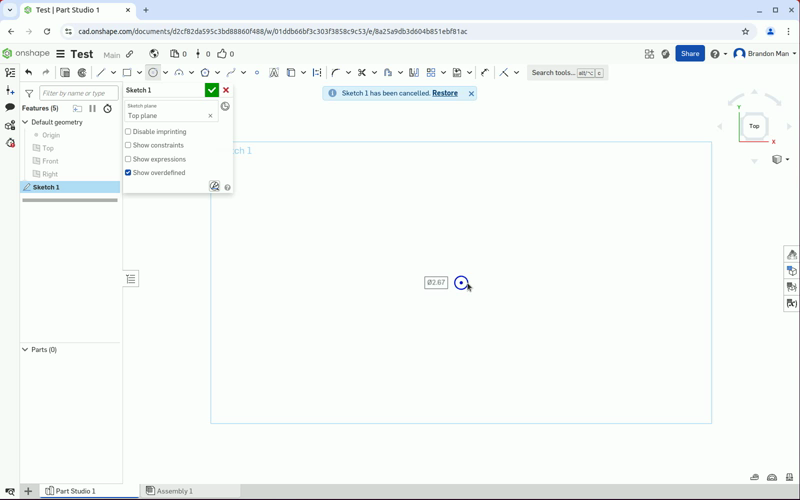
mouse_move(460, 281)
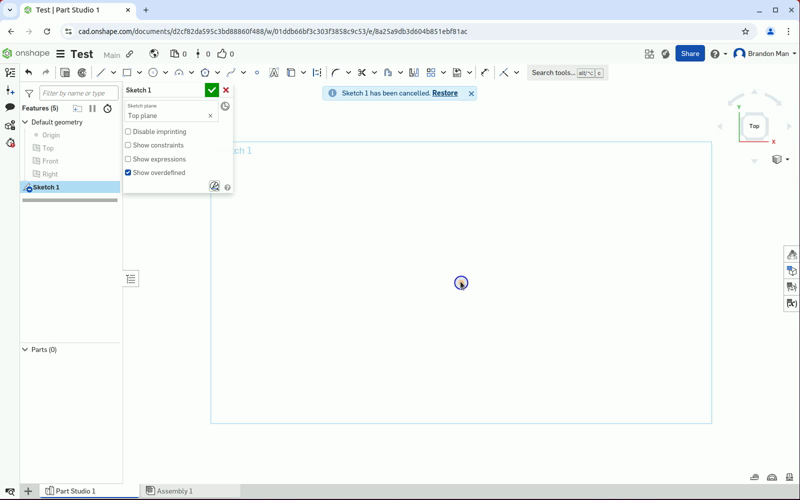
scroll(6)
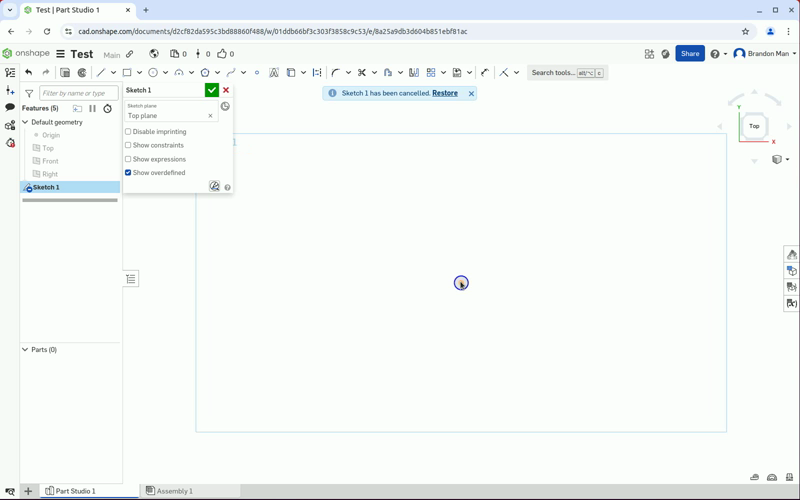
scroll(6)
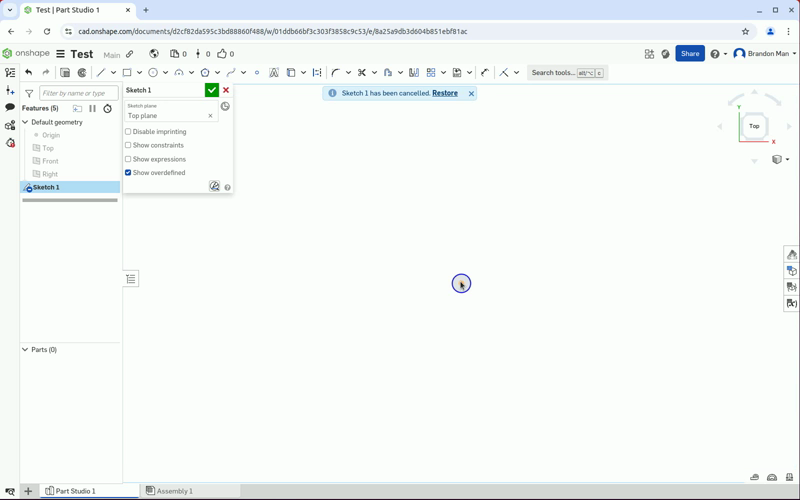
scroll(6)
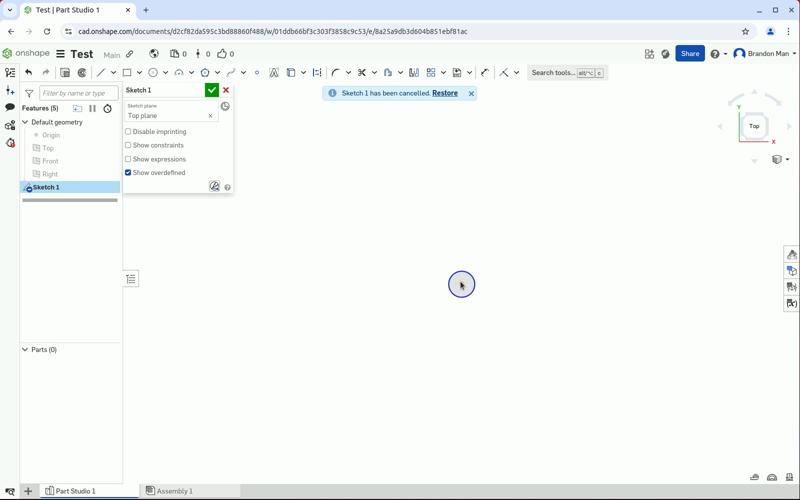
scroll(6)
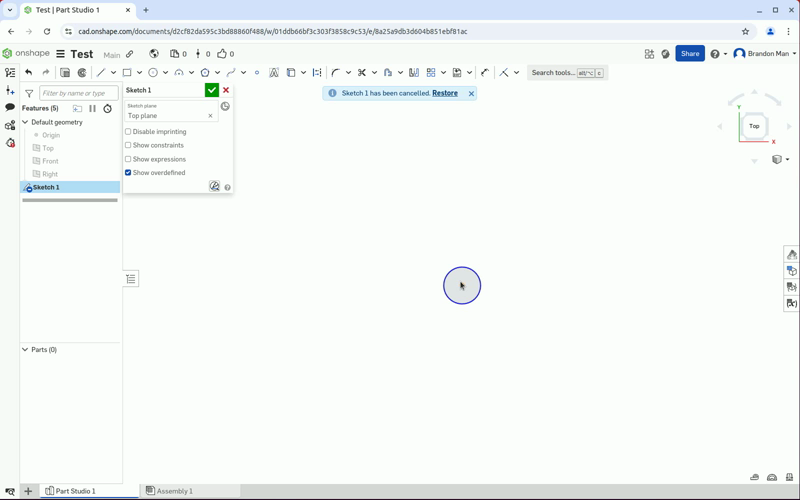
scroll(6)
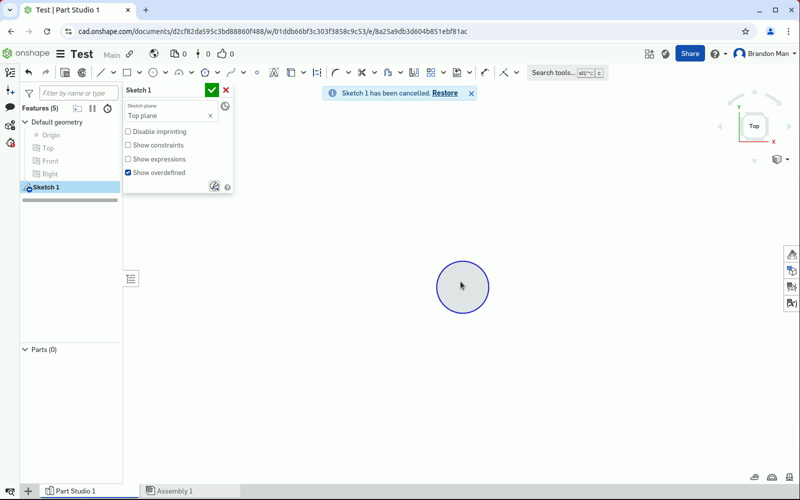
scroll(6)
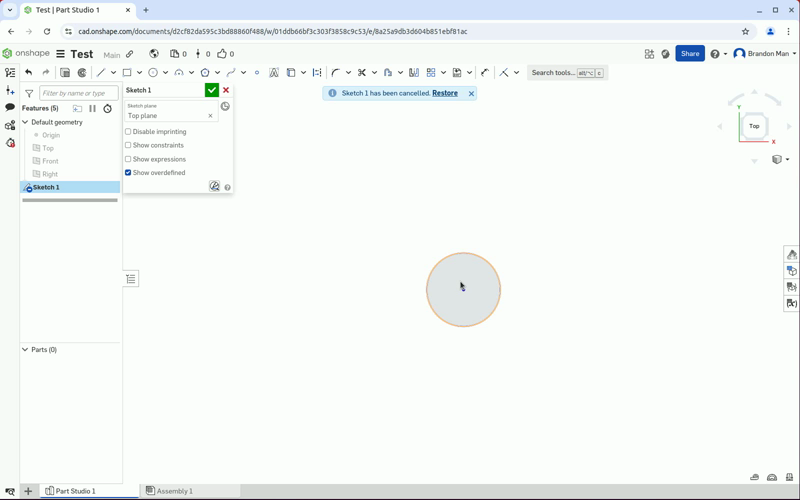
scroll(6)
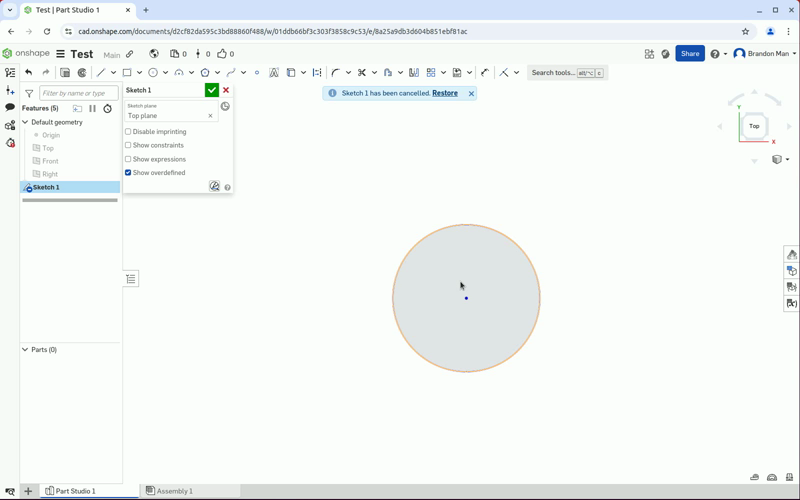
click(460, 281)
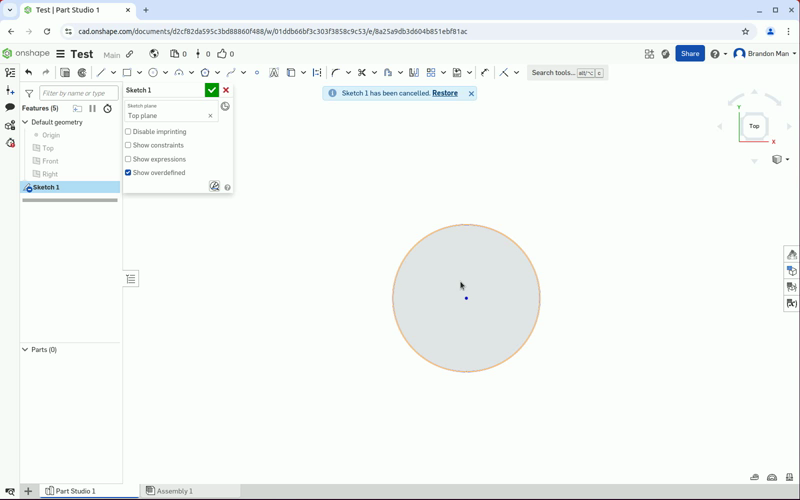
scroll(-6)
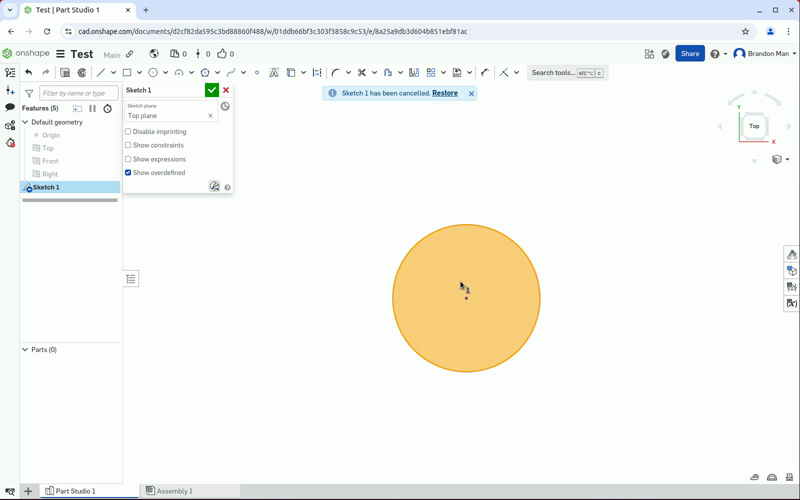
scroll(-6)
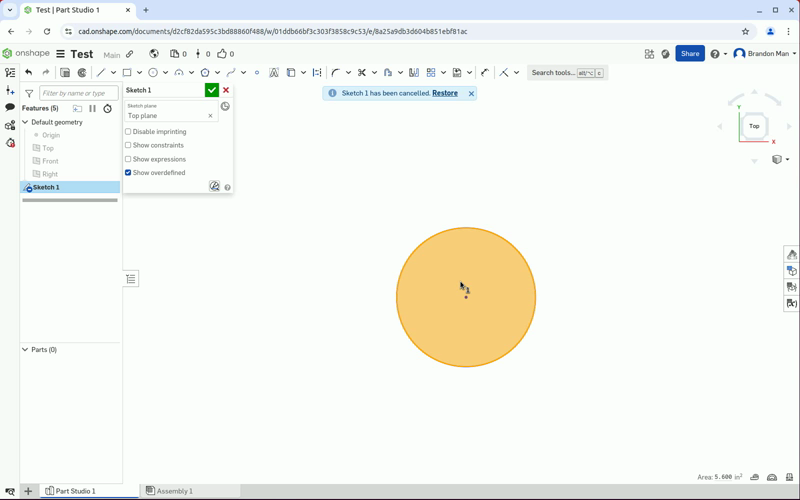
scroll(-6)
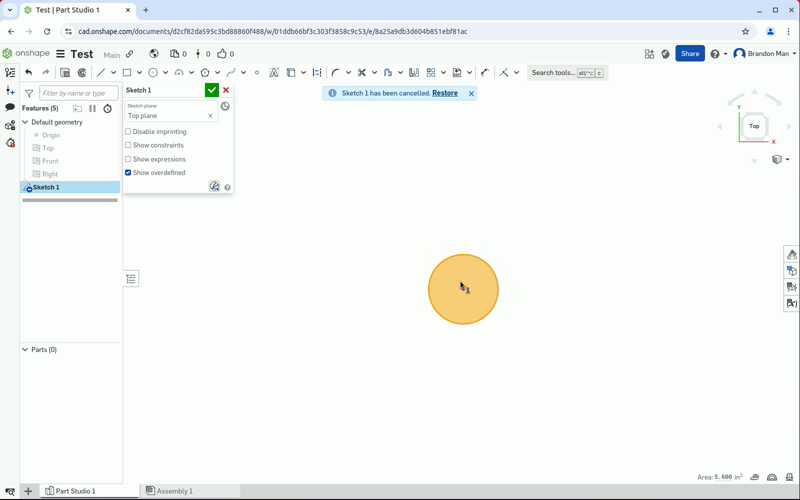
scroll(-6)
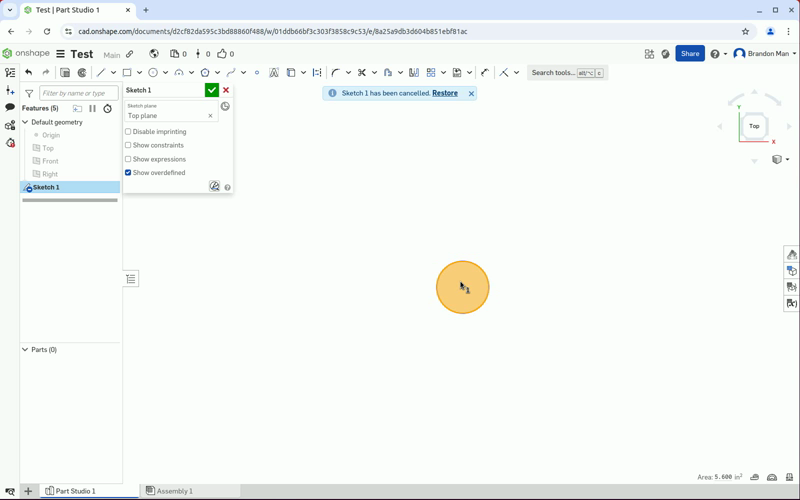
scroll(-6)
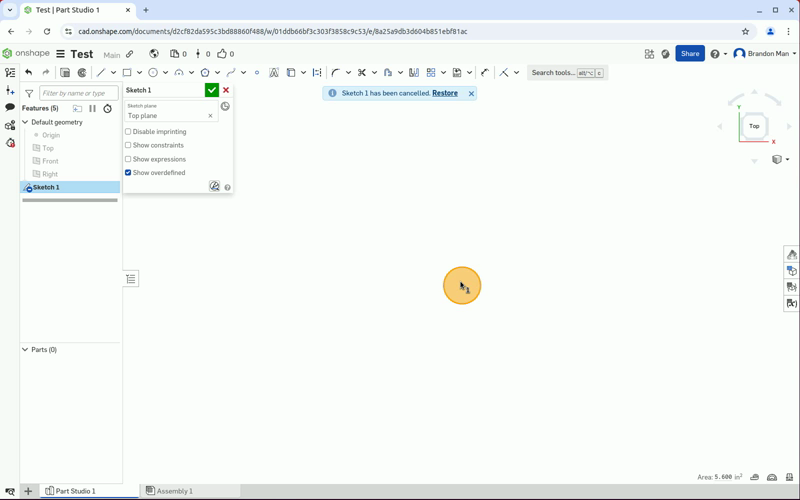
scroll(-6)
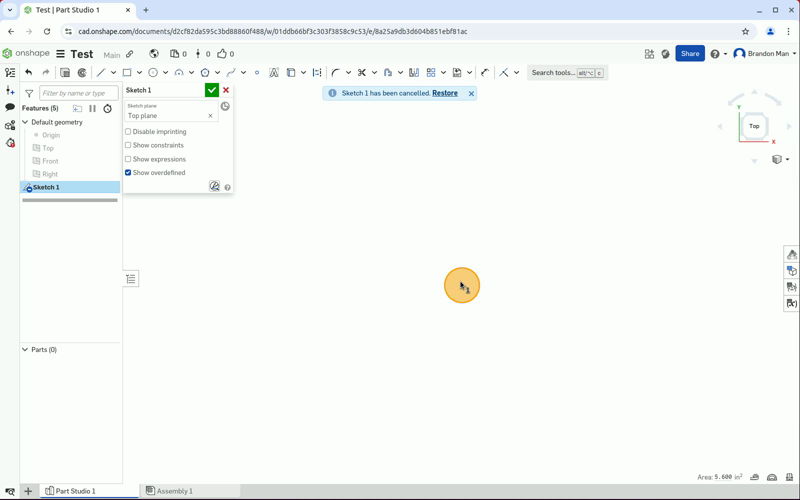
scroll(-6)
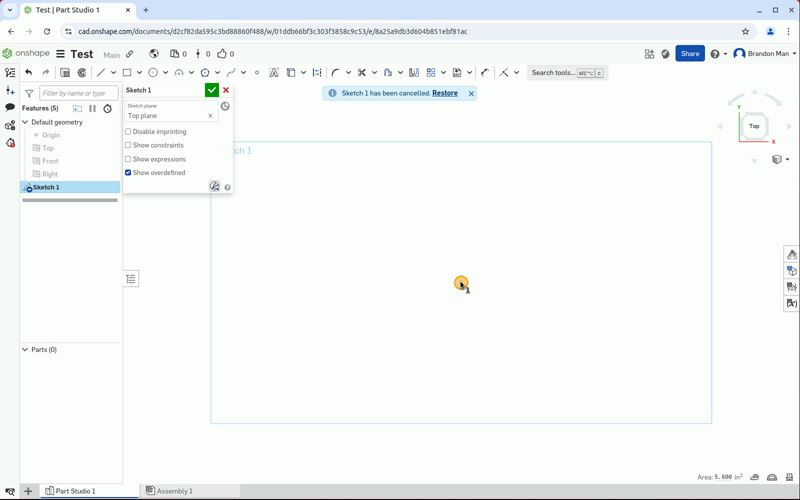
mouse_move(73, 352)
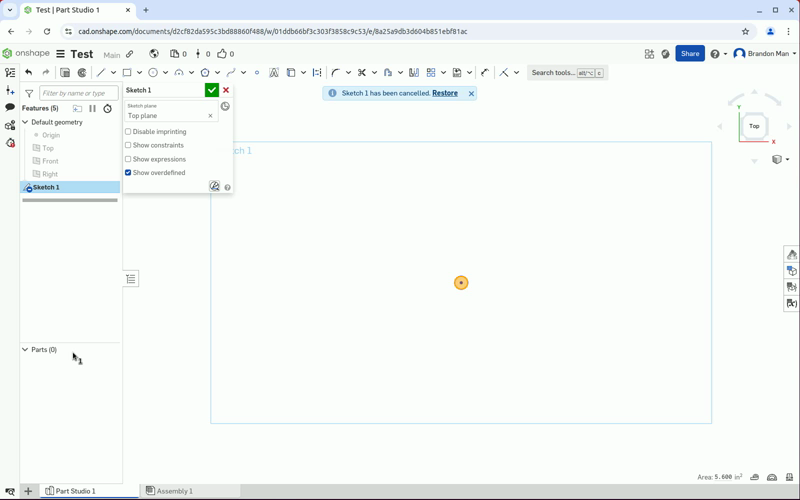
key(shift+y)
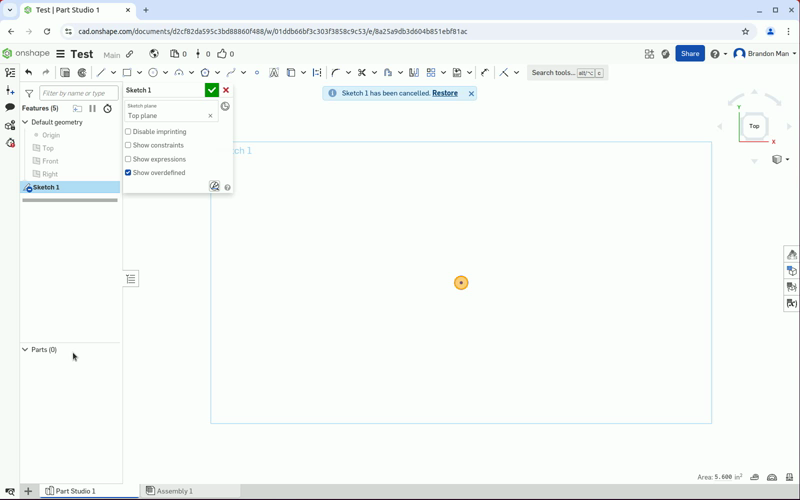
key(shift+e)
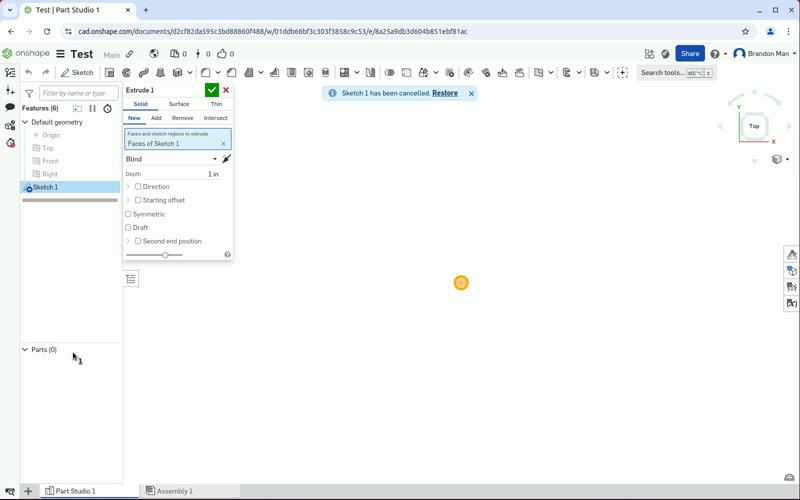
mouse_move(143, 106)
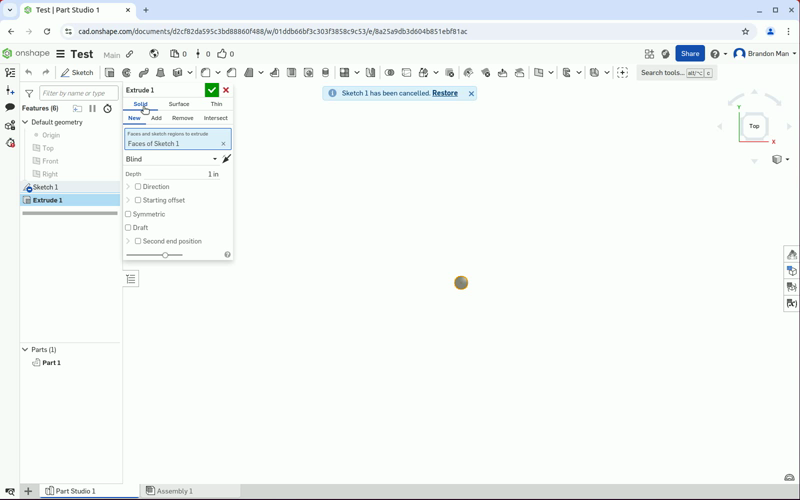
click(143, 106)
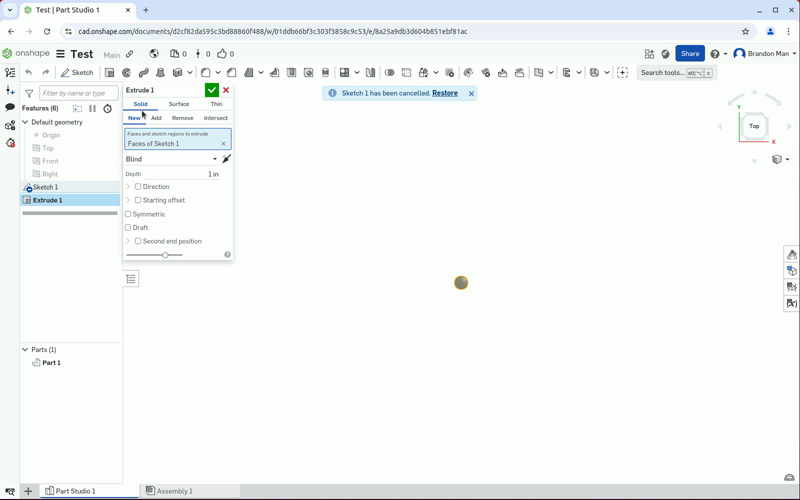
mouse_move(137, 120)
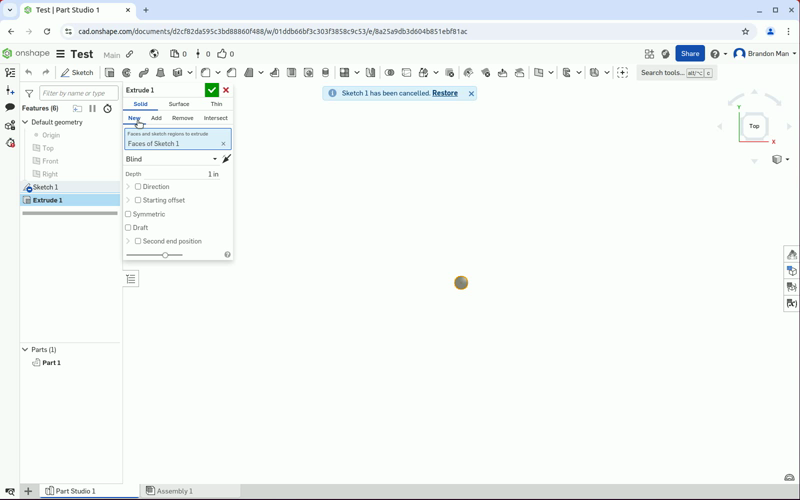
click(137, 120)
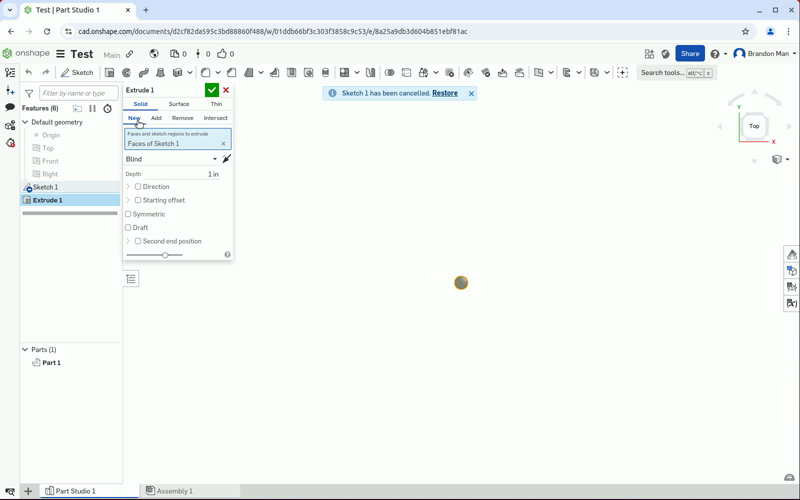
key(tab, 4)
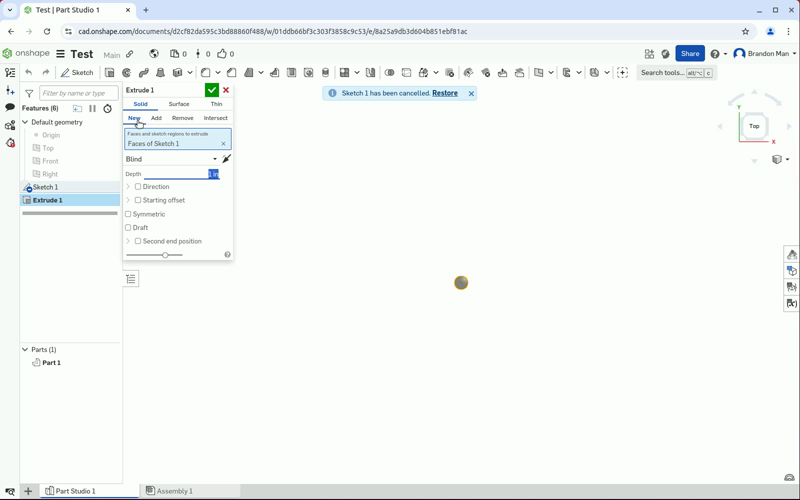
text(0.722)
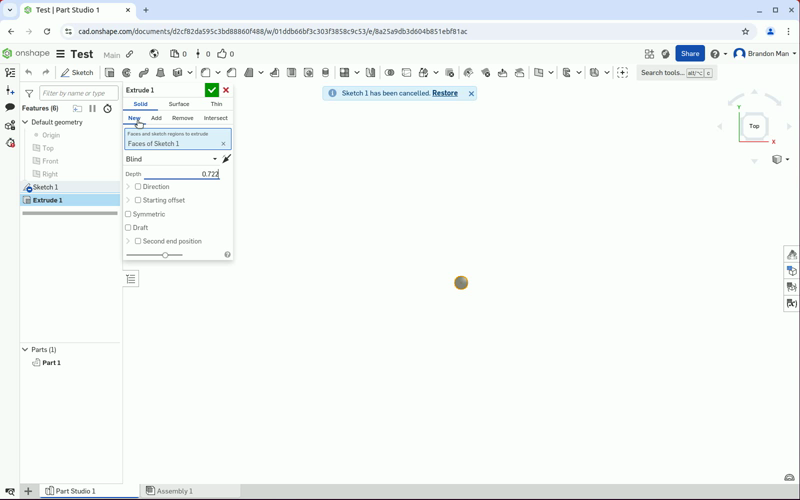
key(enter)
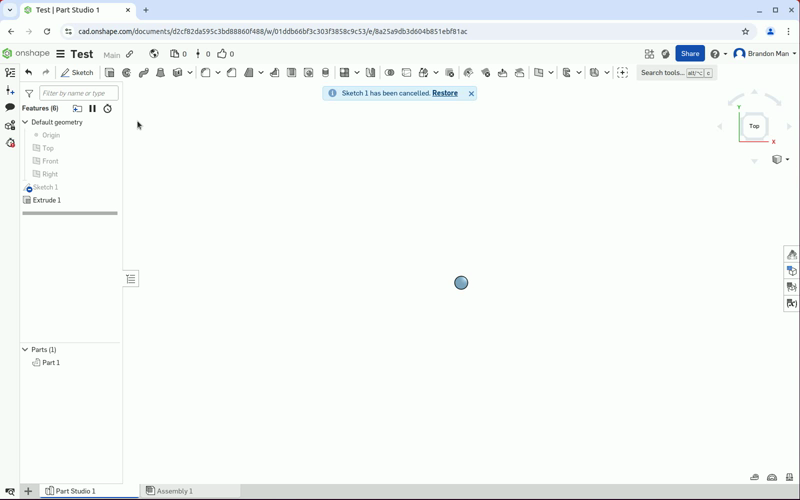
key(shift+h)
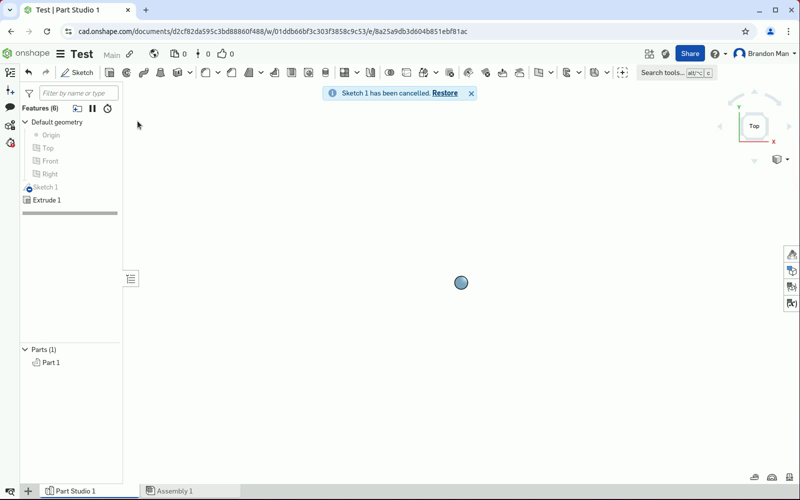
key(shift+h)
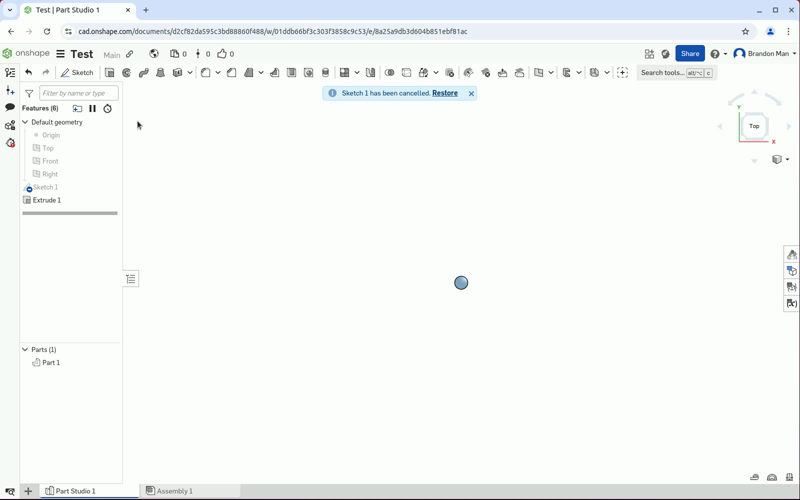
mouse_move(73, 189)
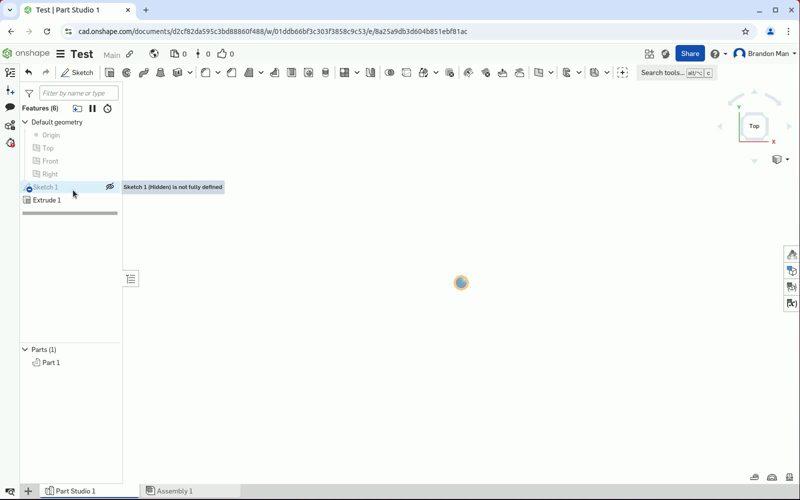
click(73, 189)
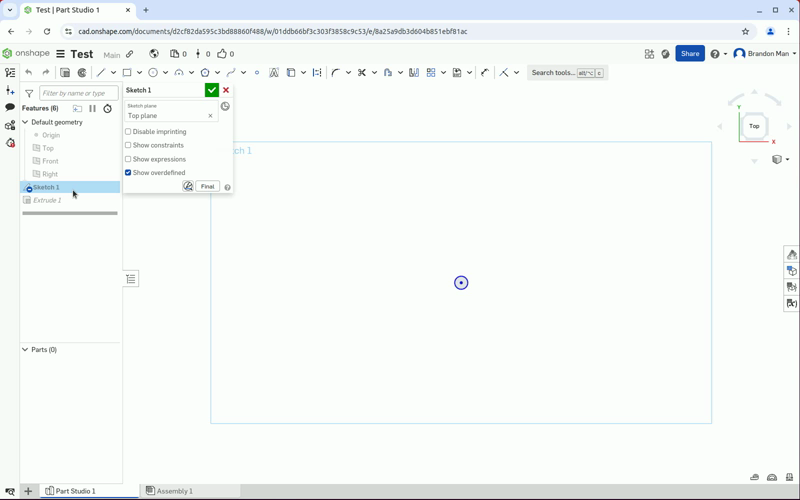
mouse_move(229, 92)
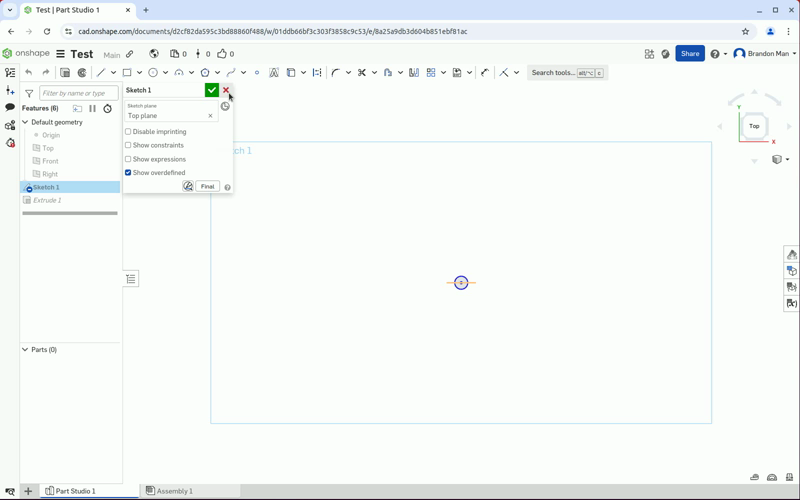
click(229, 92)
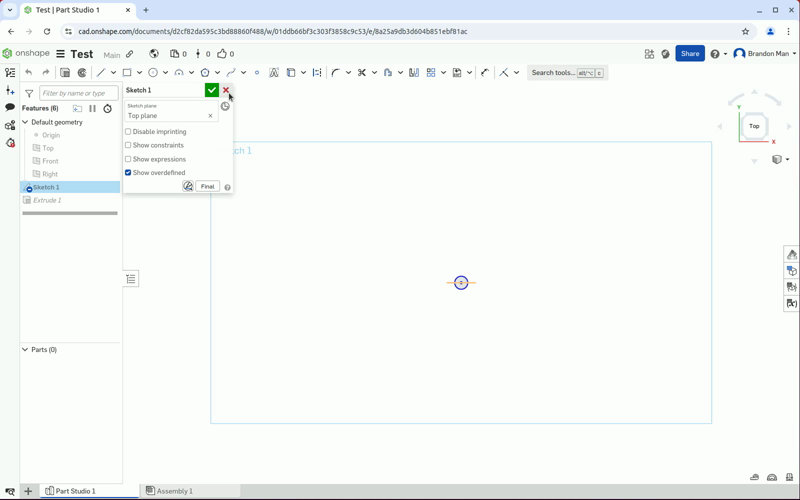
key(shift+s)
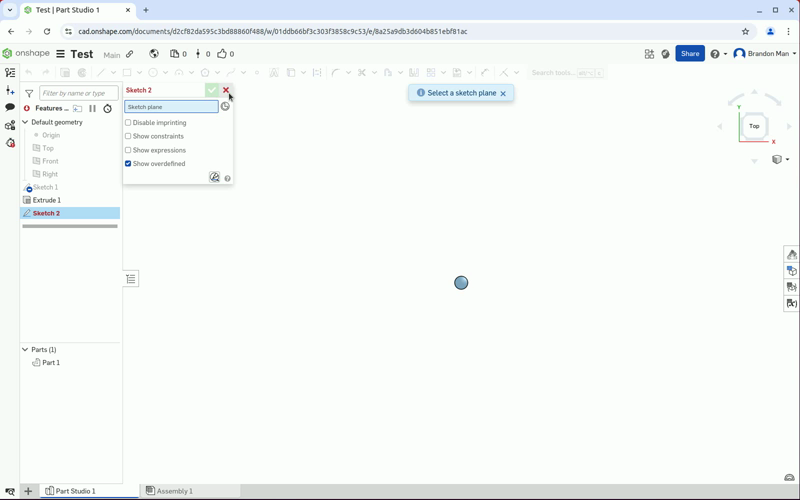
mouse_move(73, 150)
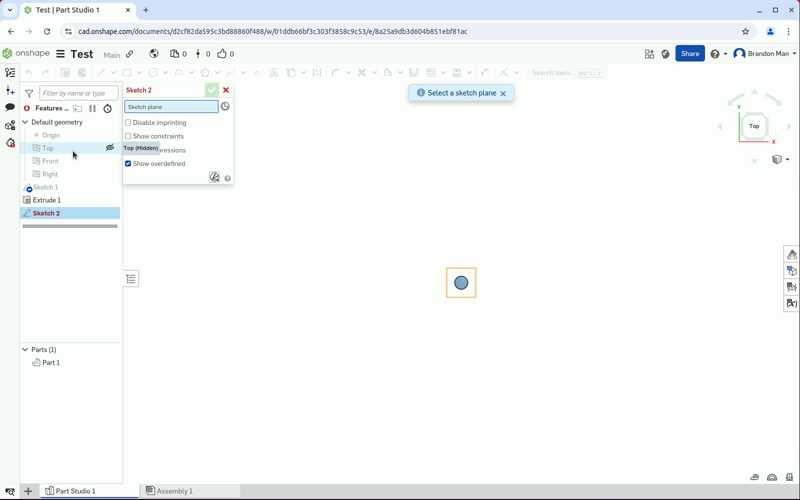
click(73, 150)
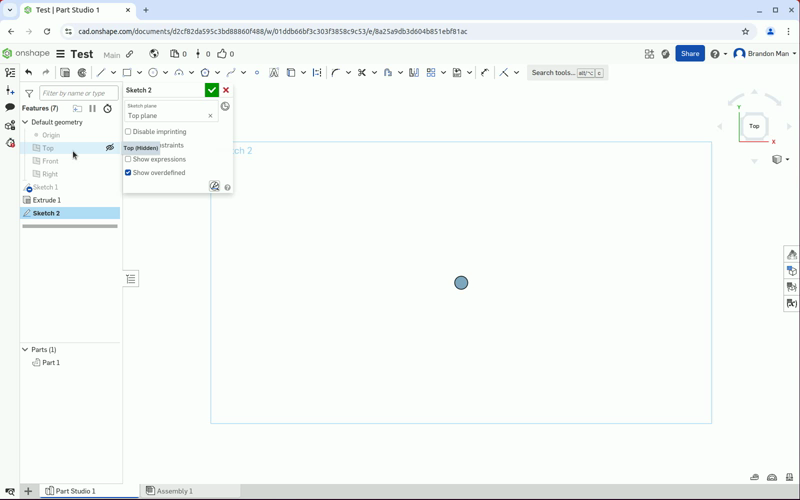
mouse_move(73, 352)
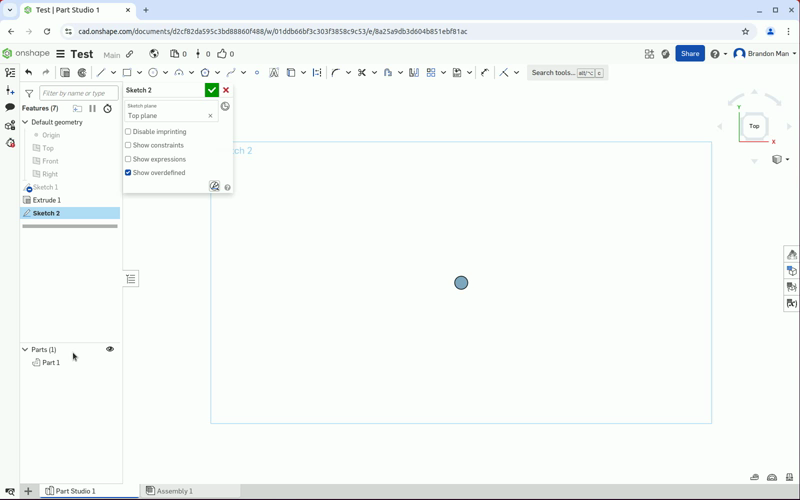
key(y)
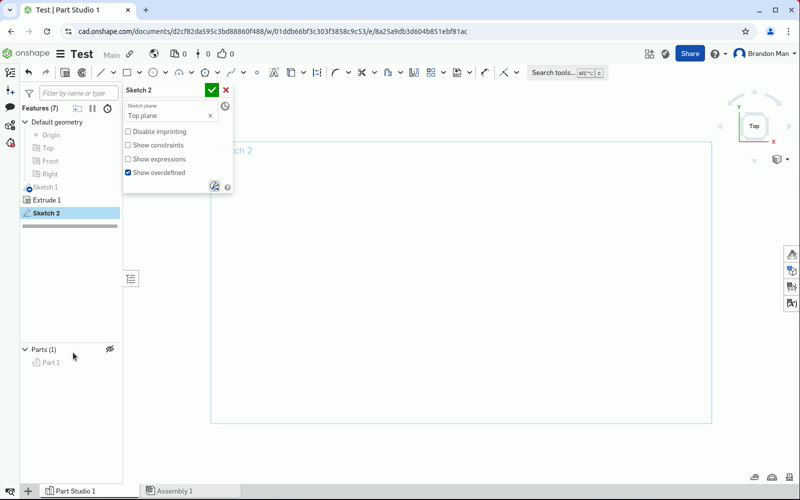
key(c)
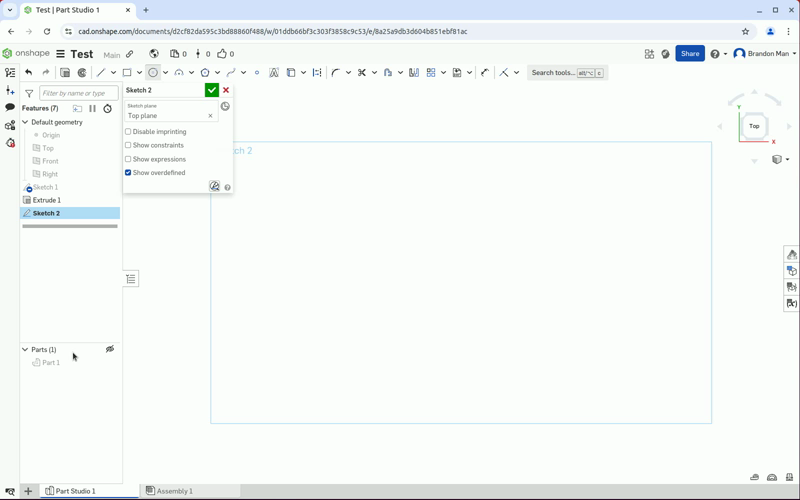
key_down(shift)
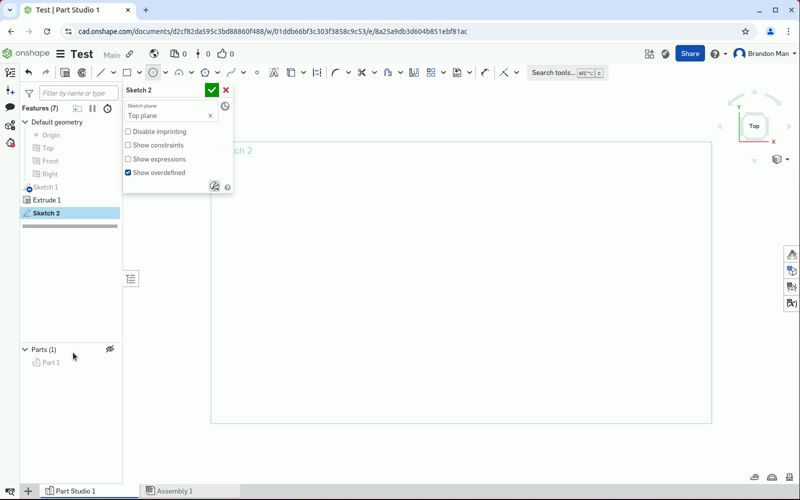
mouse_move(461, 282)
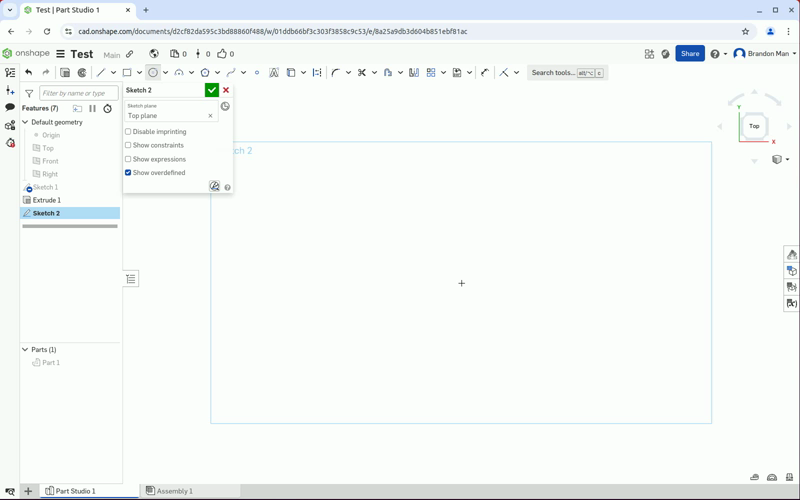
click(461, 282)
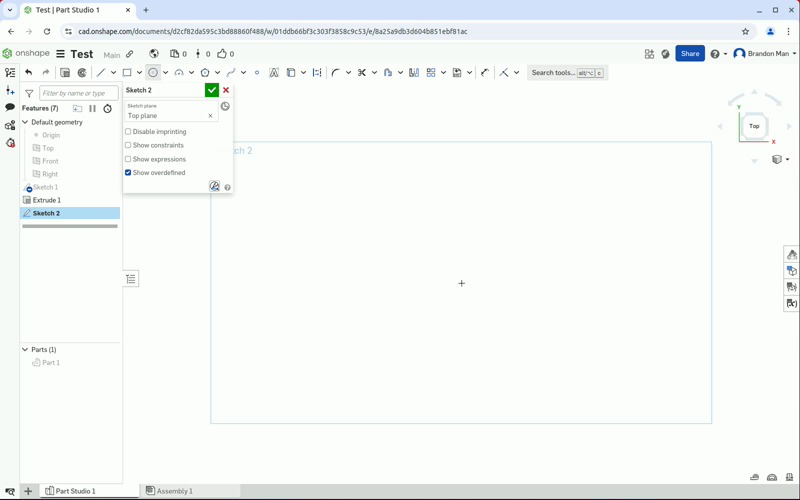
key_up(shift)
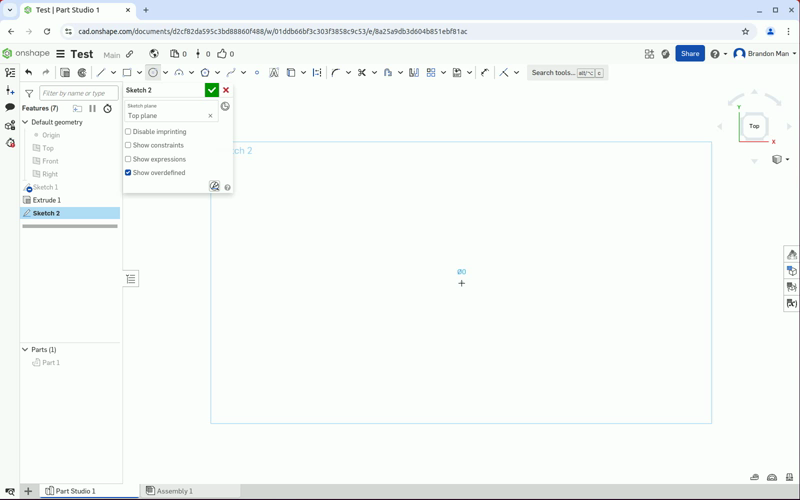
mouse_move(466, 282)
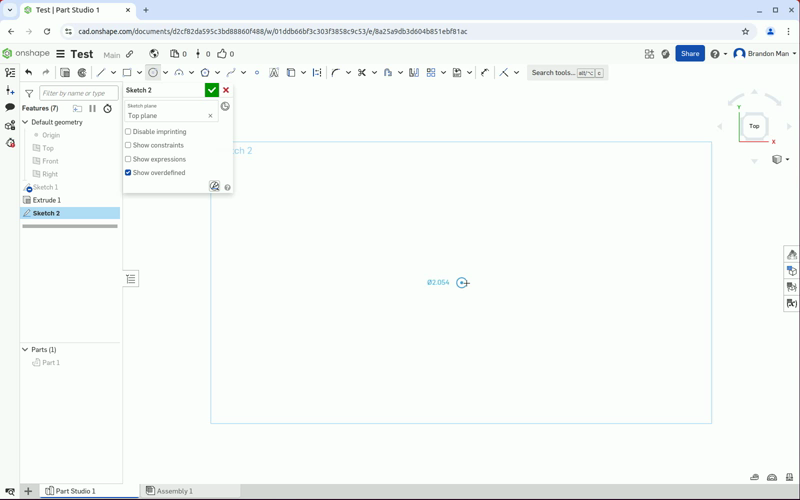
click(466, 282)
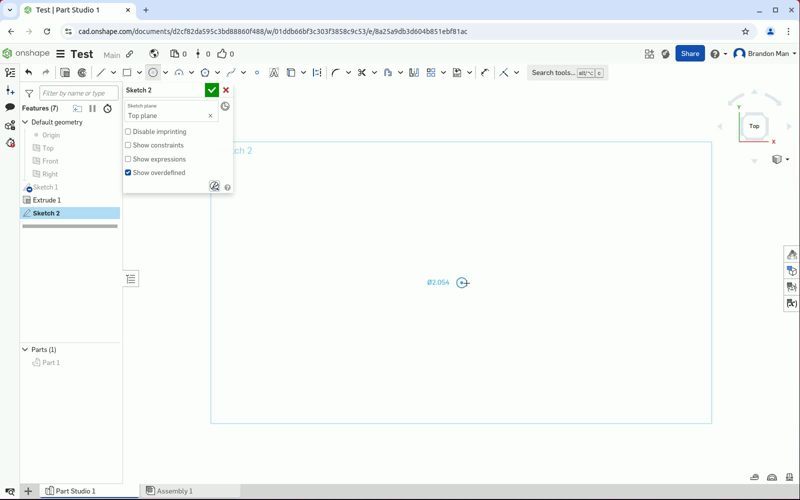
key(esc)
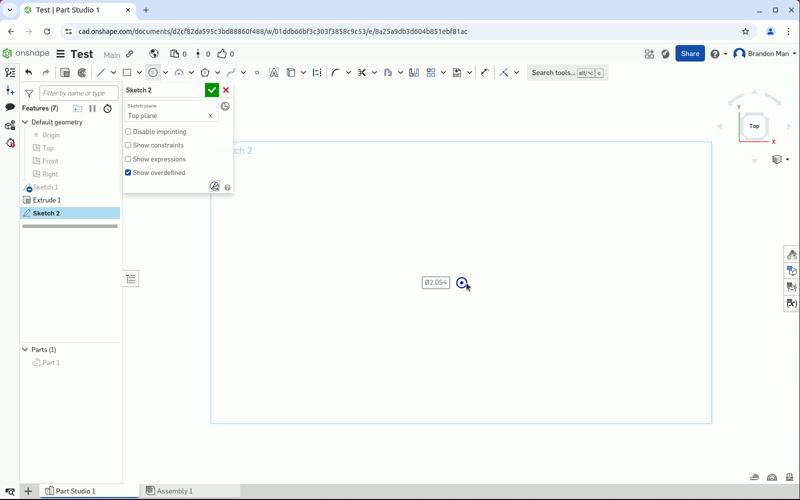
mouse_move(465, 284)
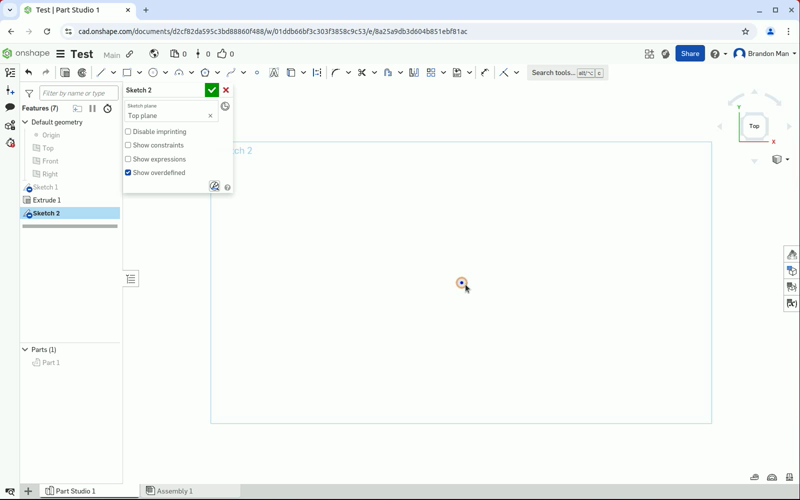
scroll(6)
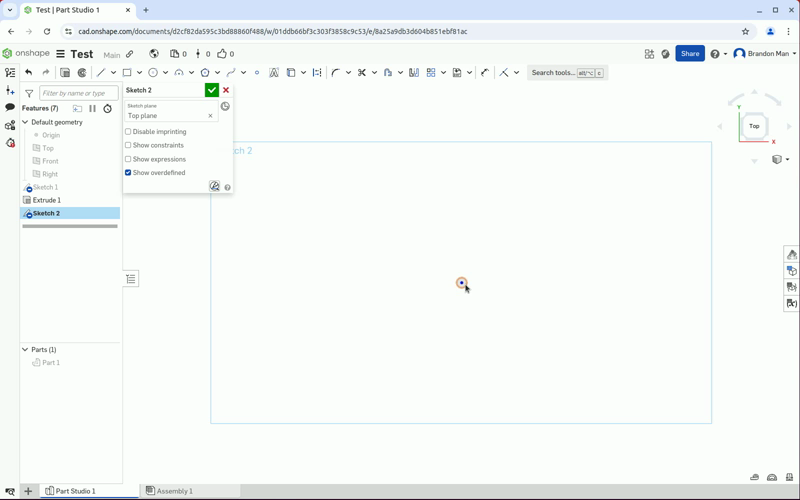
scroll(6)
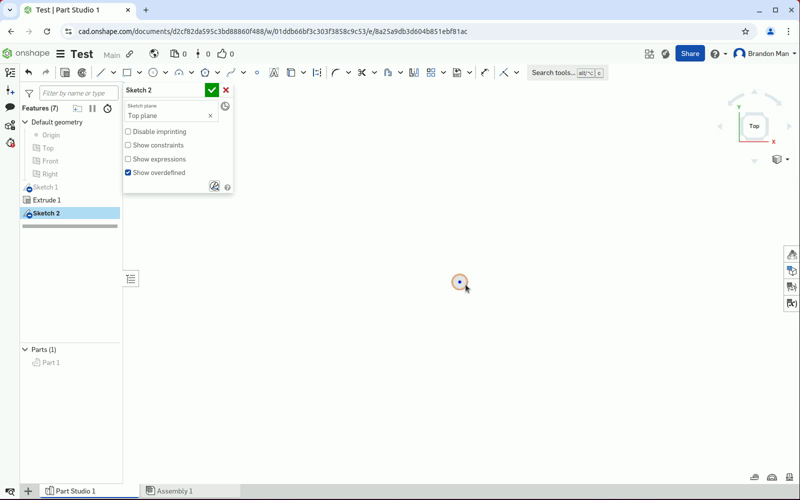
scroll(6)
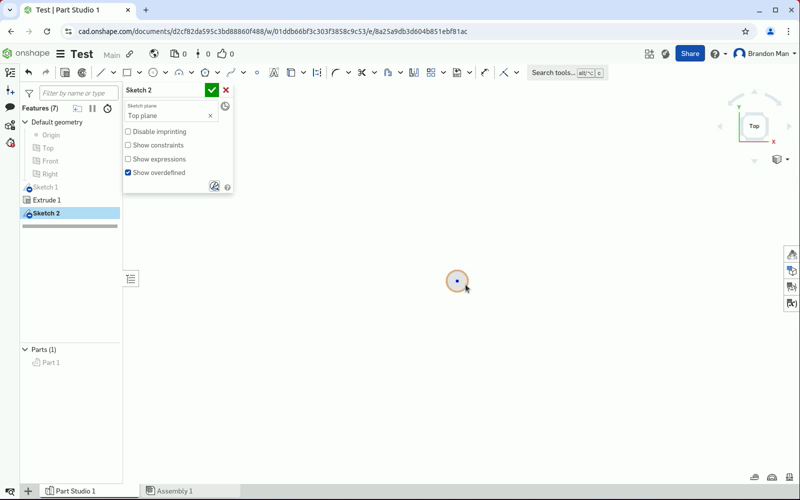
scroll(6)
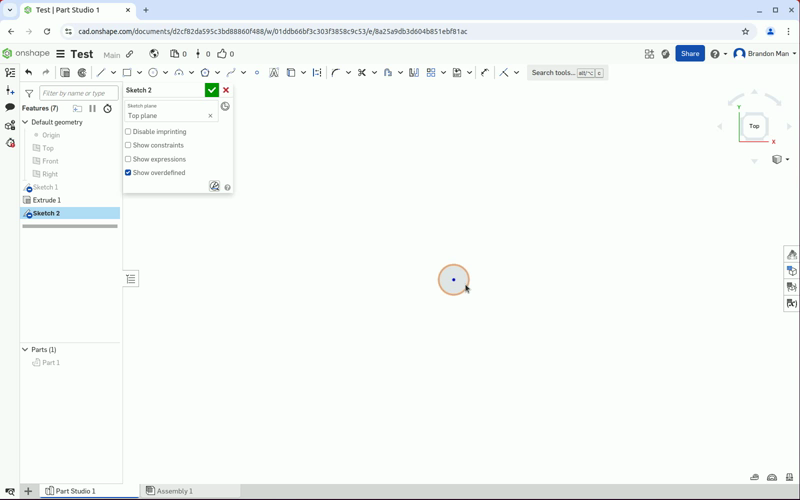
scroll(6)
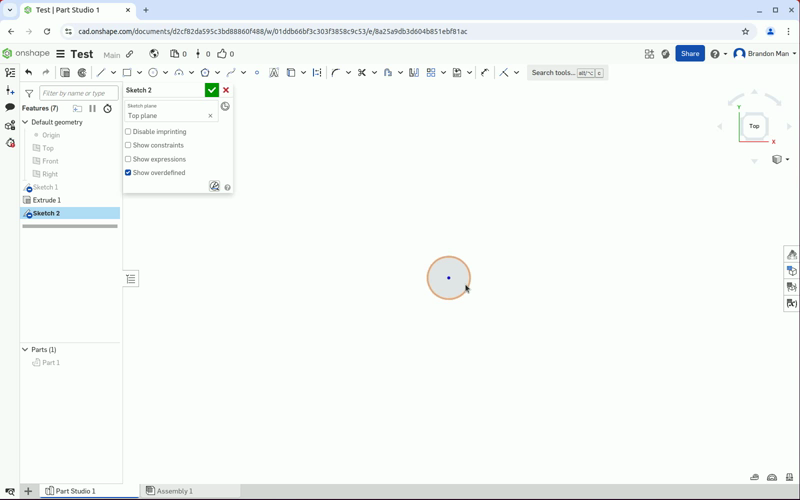
scroll(6)
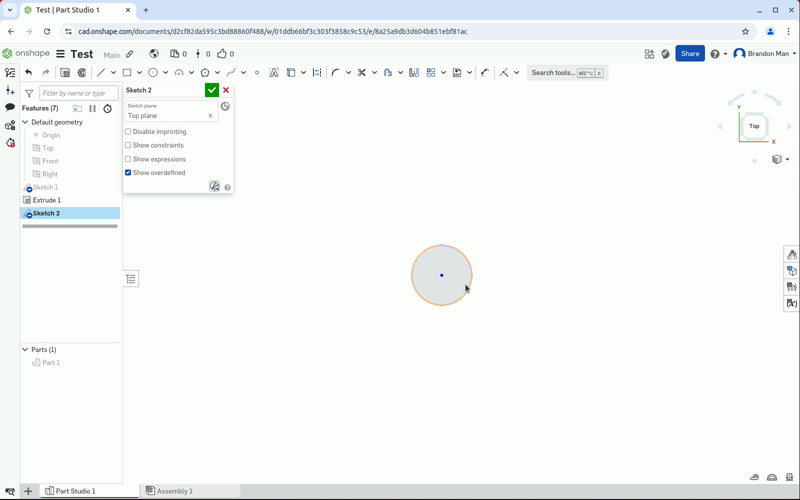
scroll(6)
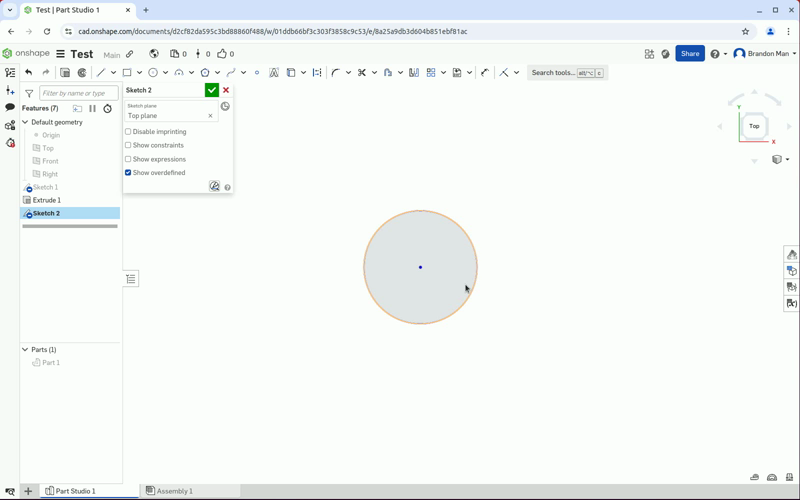
click(465, 284)
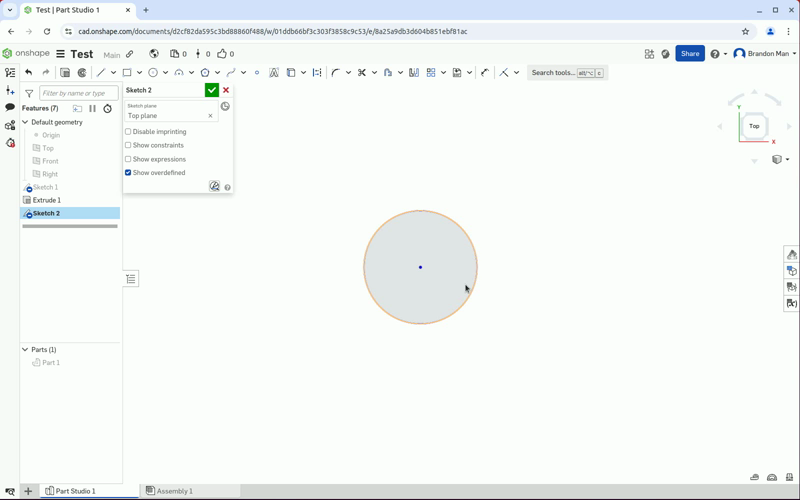
scroll(-6)
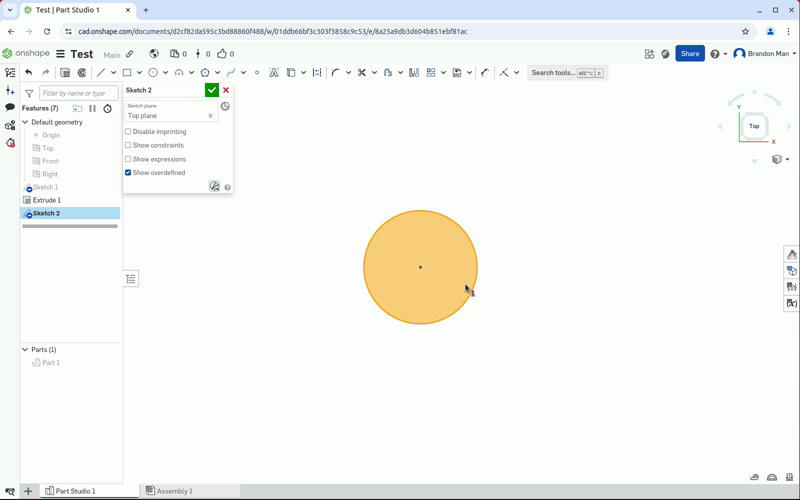
scroll(-6)
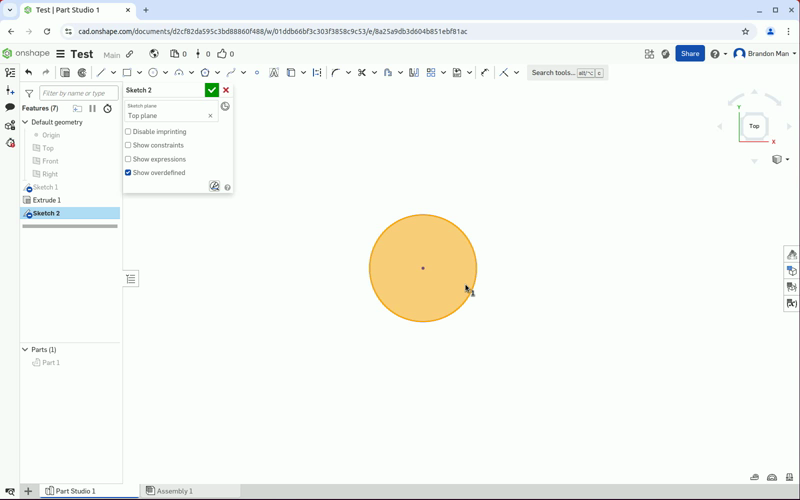
scroll(-6)
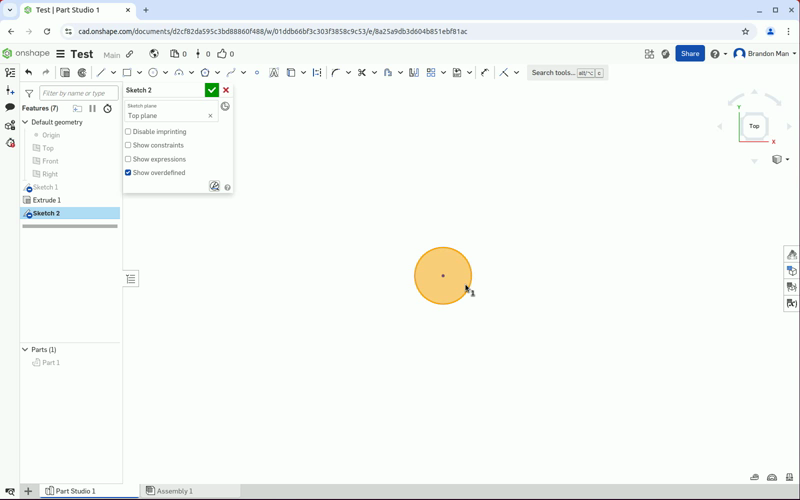
scroll(-6)
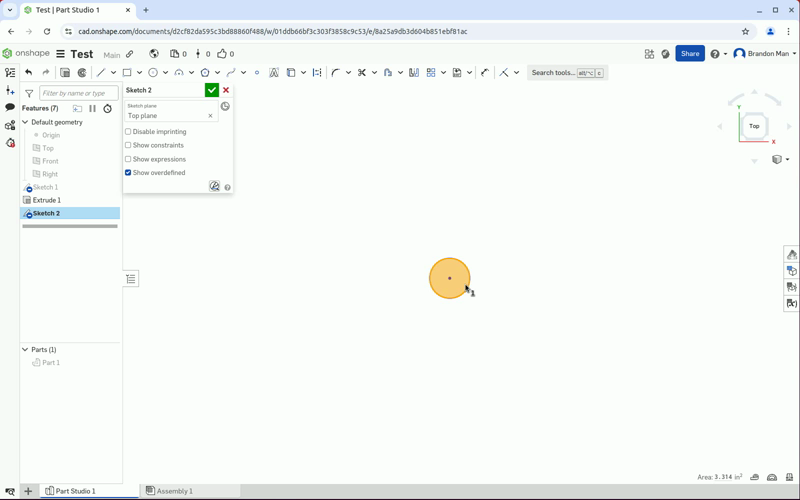
scroll(-6)
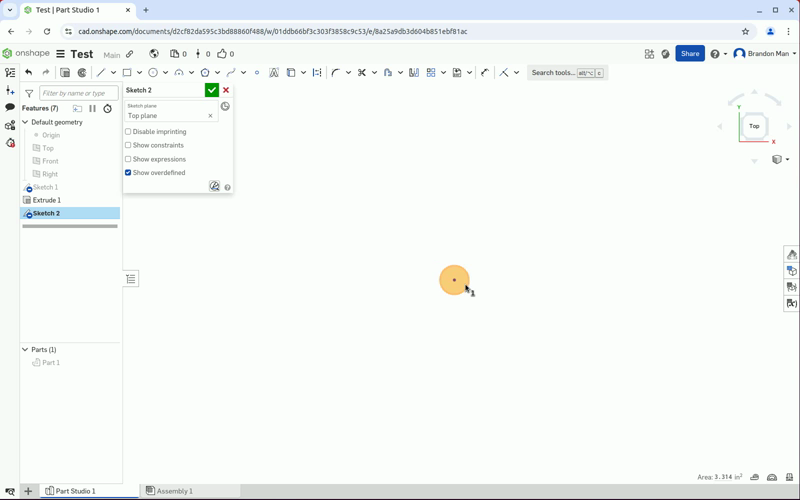
scroll(-6)
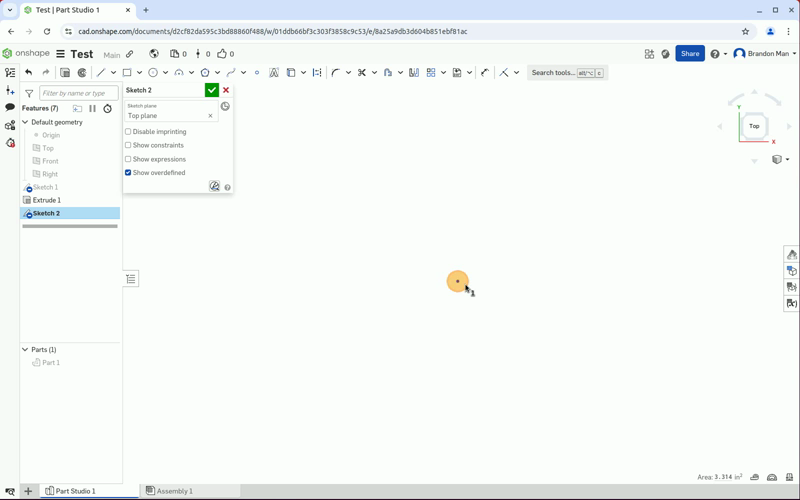
scroll(-6)
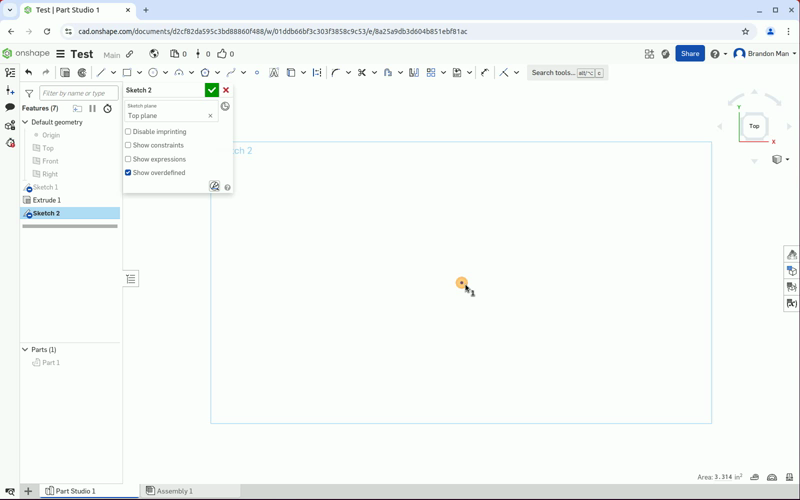
mouse_move(73, 352)
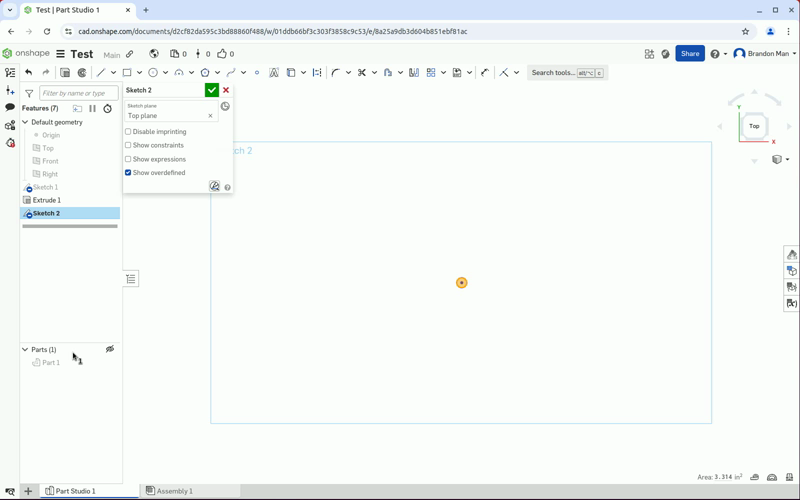
key(shift+y)
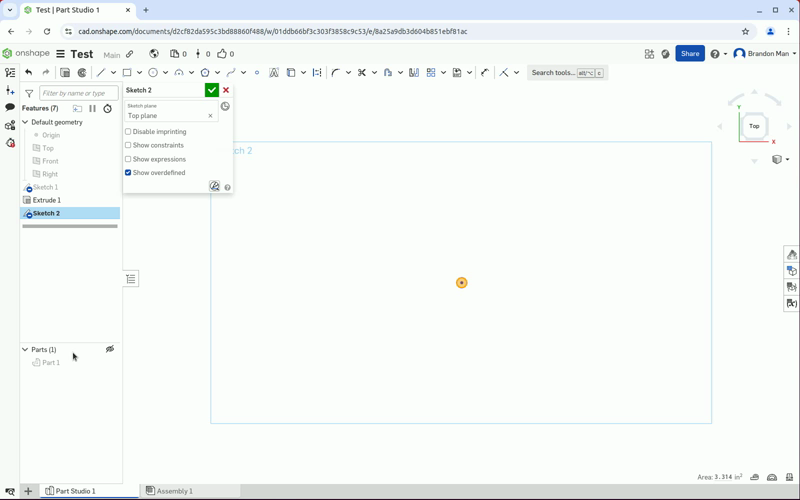
key(shift+e)
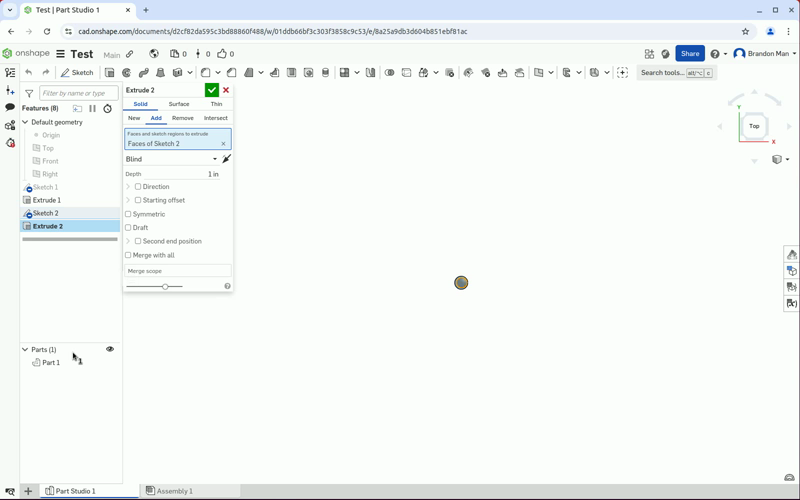
mouse_move(143, 106)
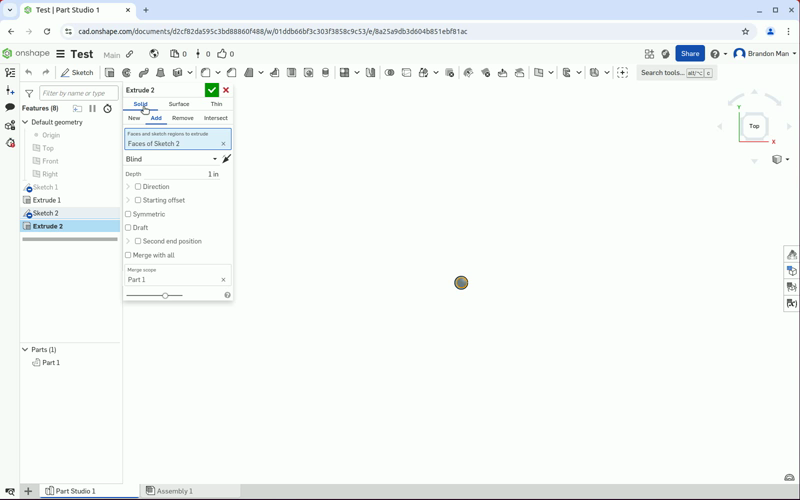
click(143, 106)
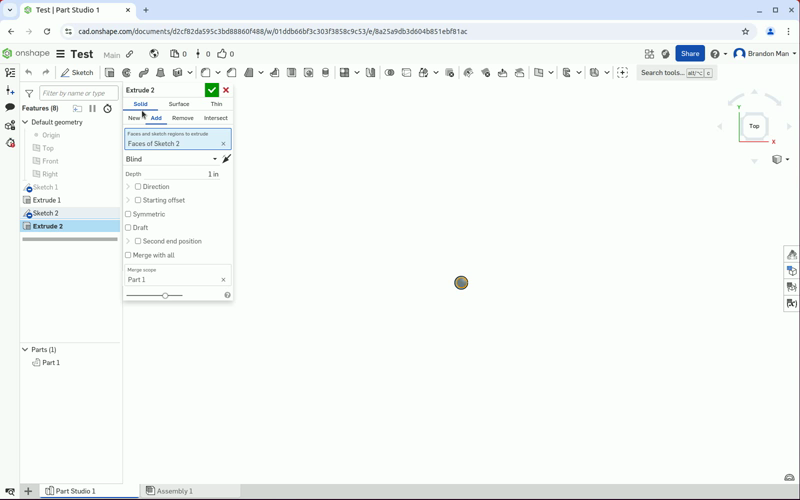
mouse_move(137, 120)
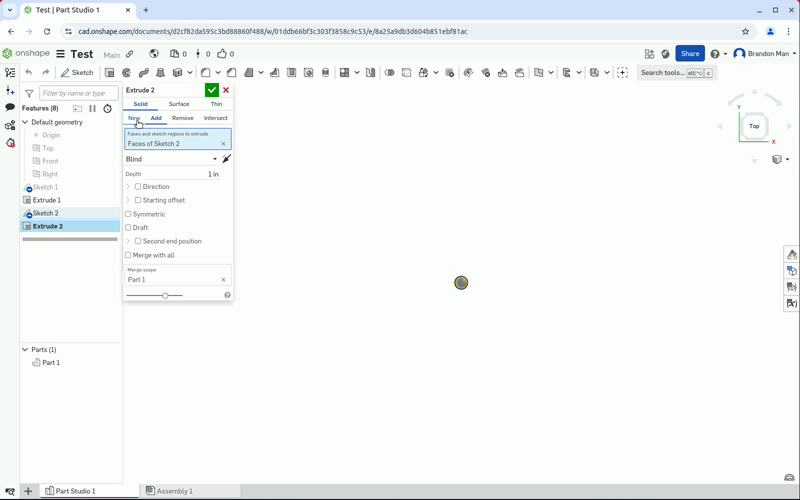
click(137, 120)
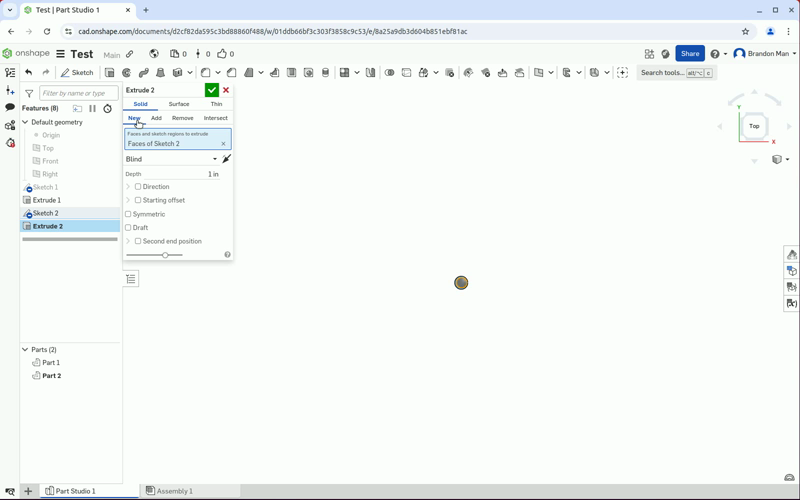
key(tab, 4)
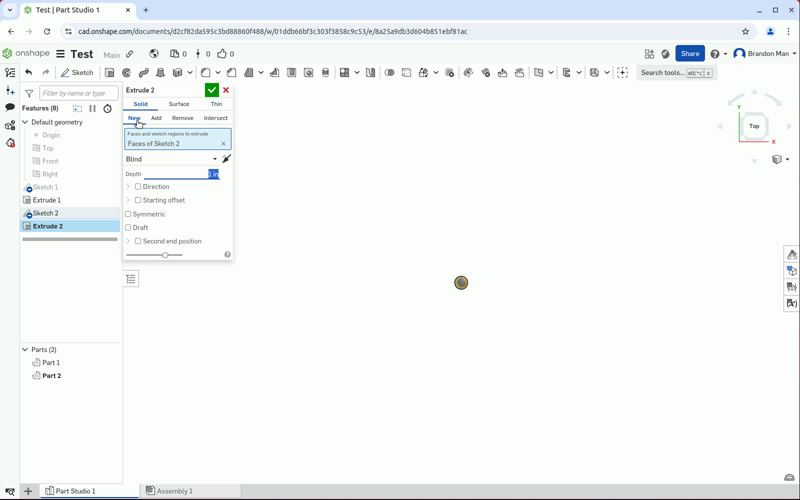
text(8.906)
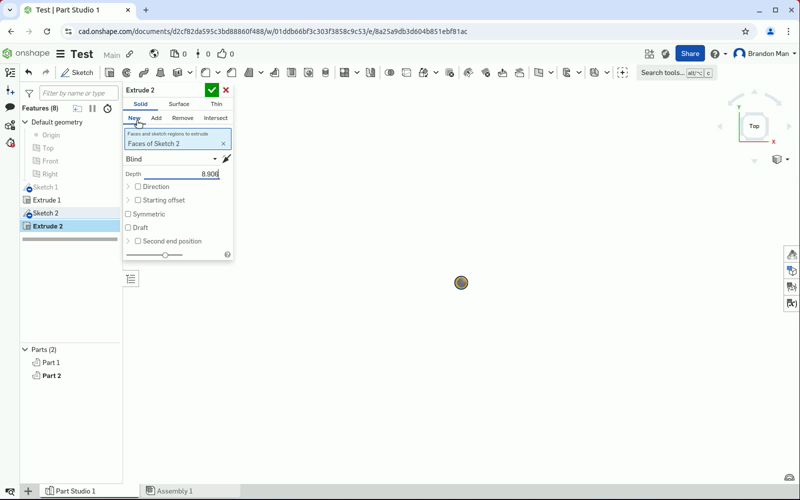
key(enter)
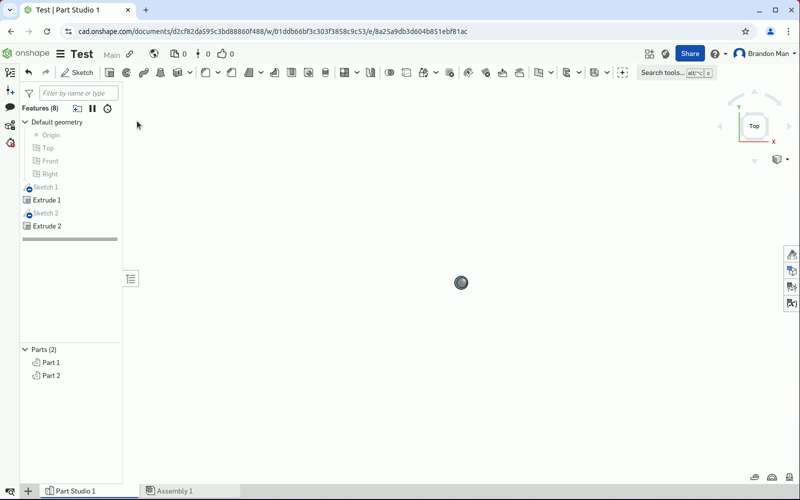
key(shift+h)
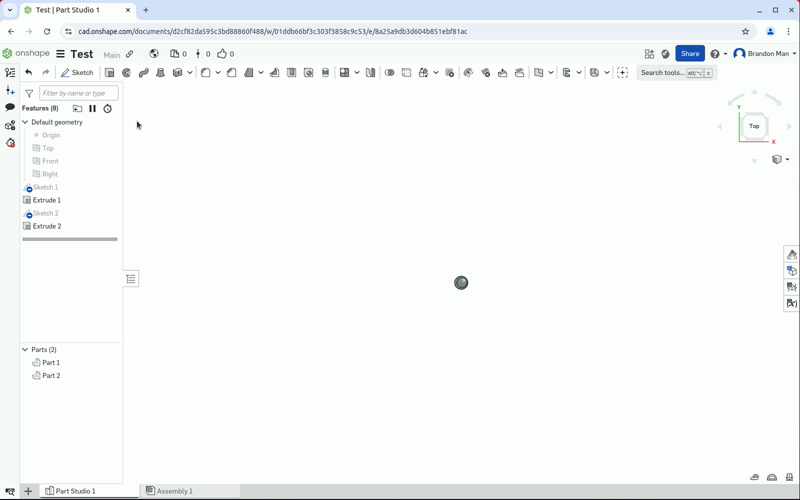
key(shift+h)
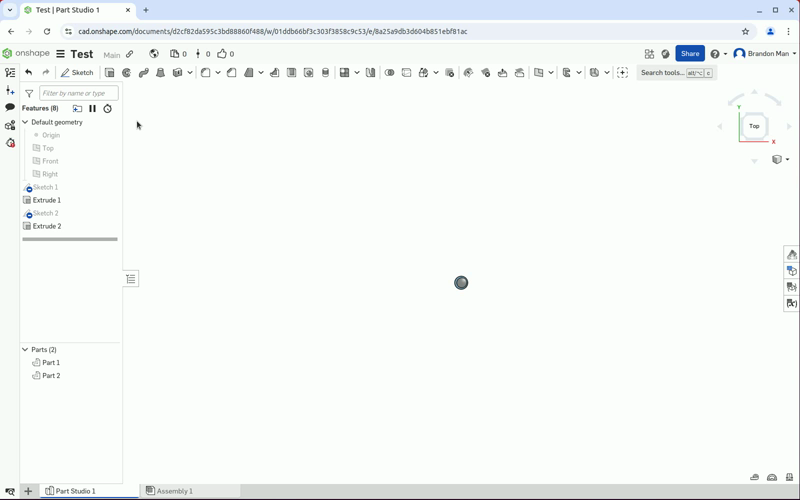
mouse_move(73, 189)
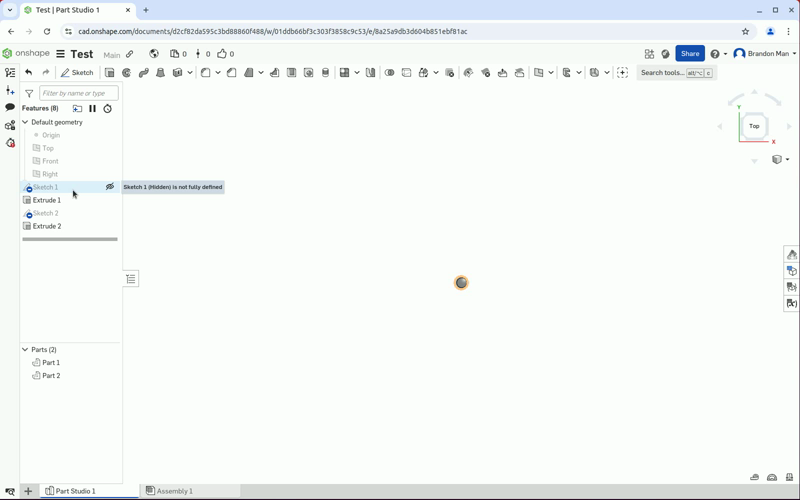
click(73, 189)
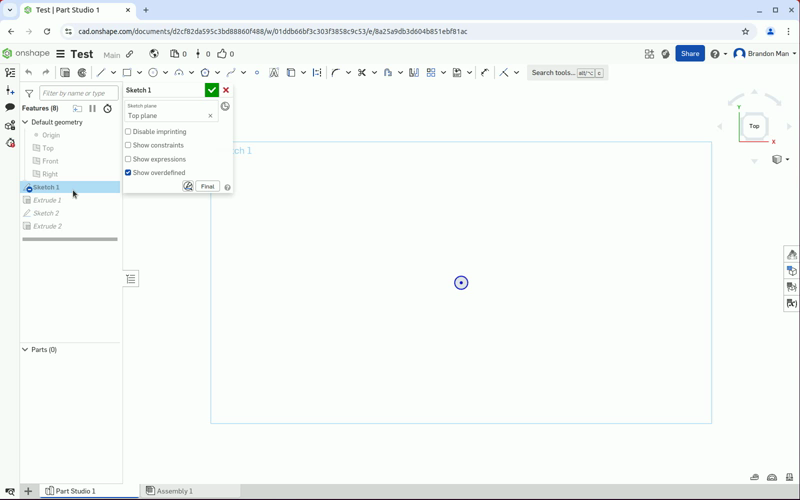
mouse_move(229, 92)
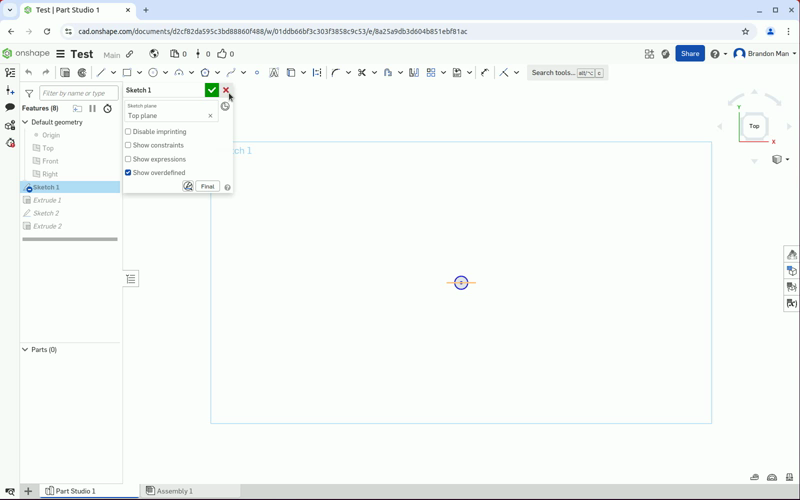
click(229, 92)
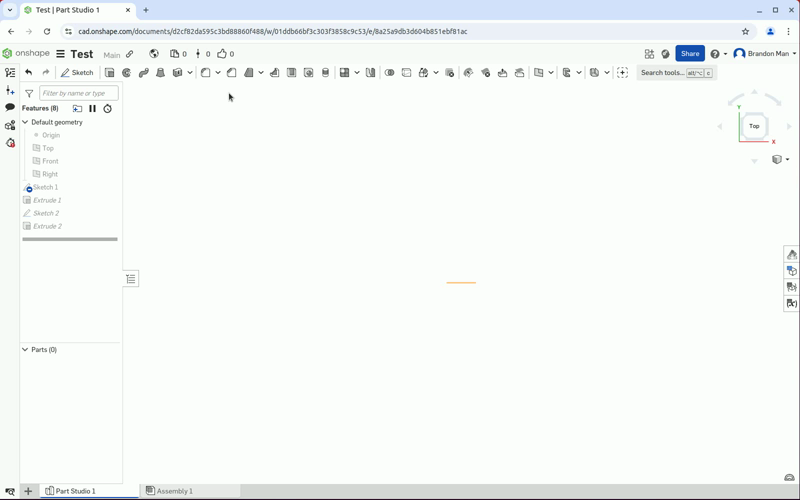
mouse_move(541, 75)
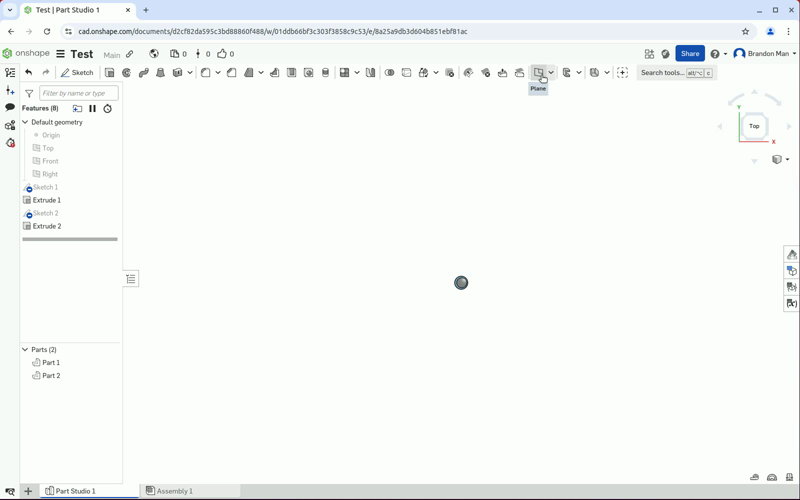
click(541, 75)
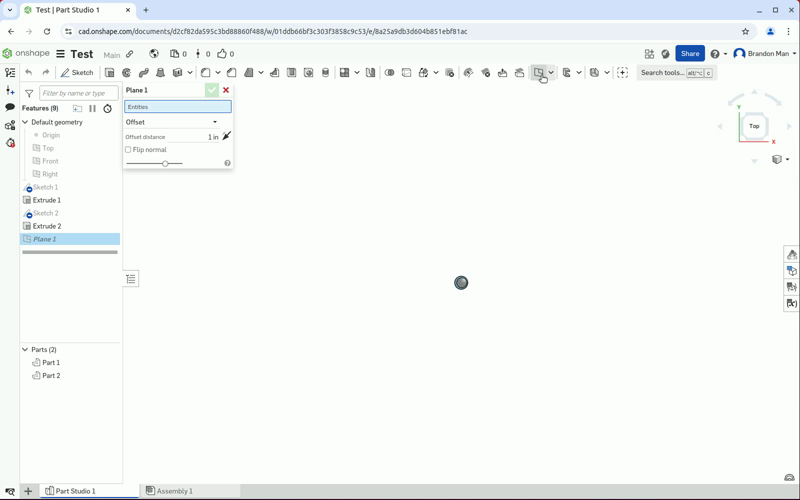
mouse_move(73, 150)
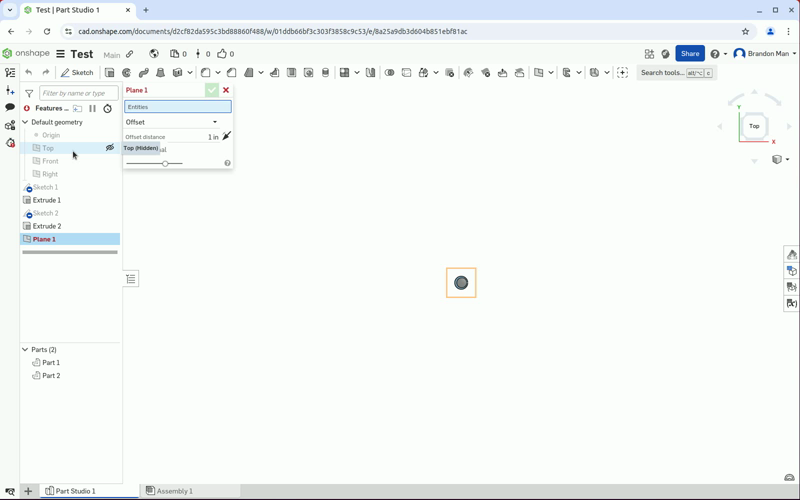
click(73, 150)
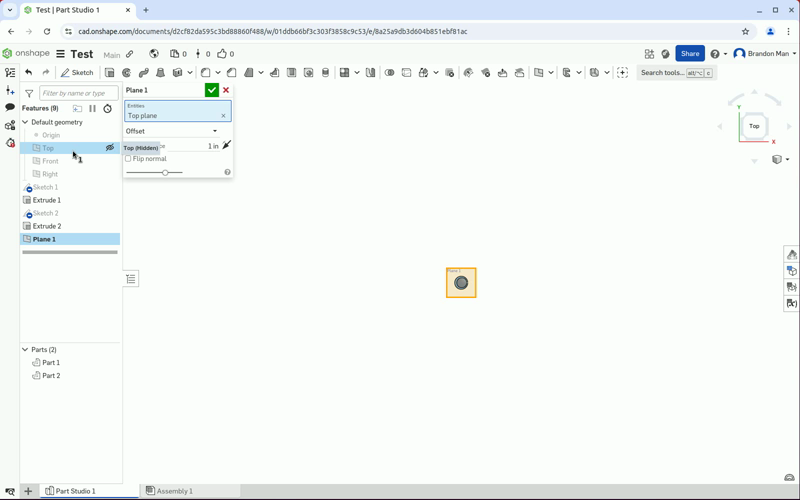
key(tab, 2)
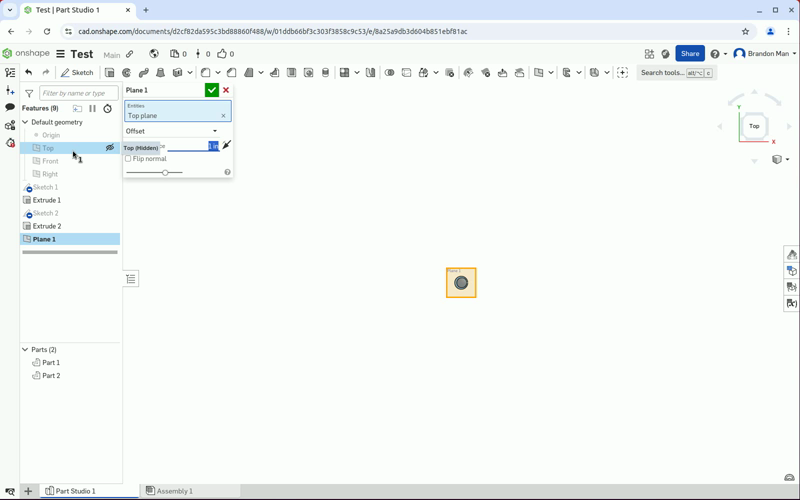
text(8.904)
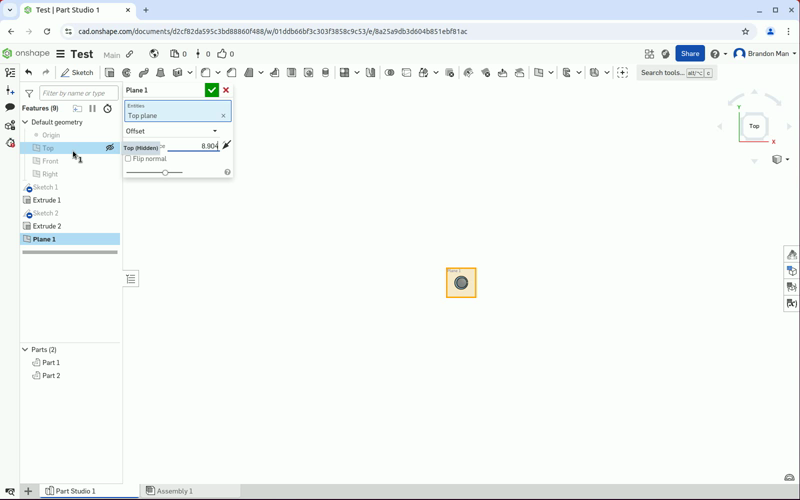
key(enter, 2)
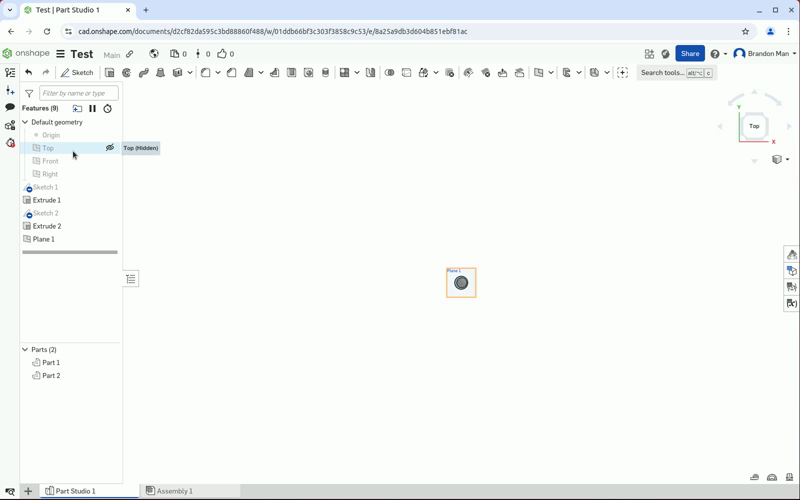
key(shift+s)
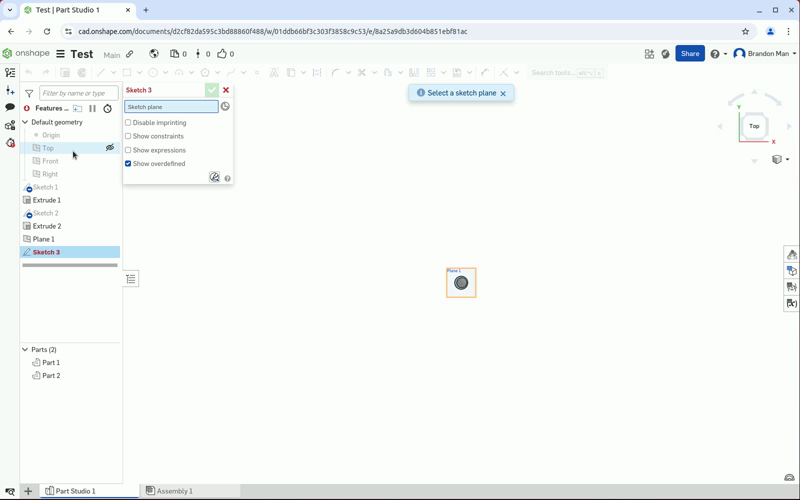
mouse_move(73, 241)
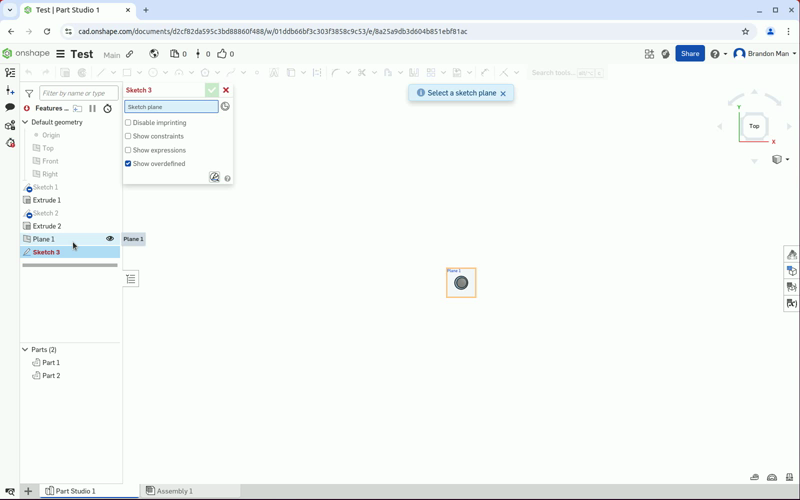
click(73, 241)
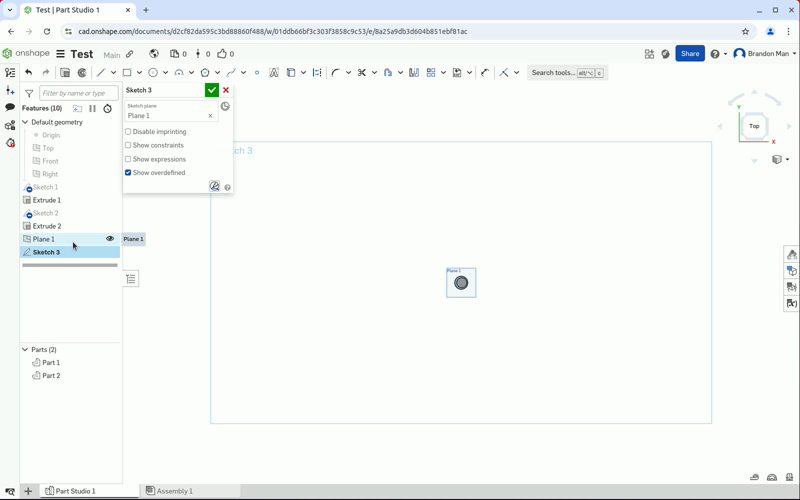
mouse_move(73, 352)
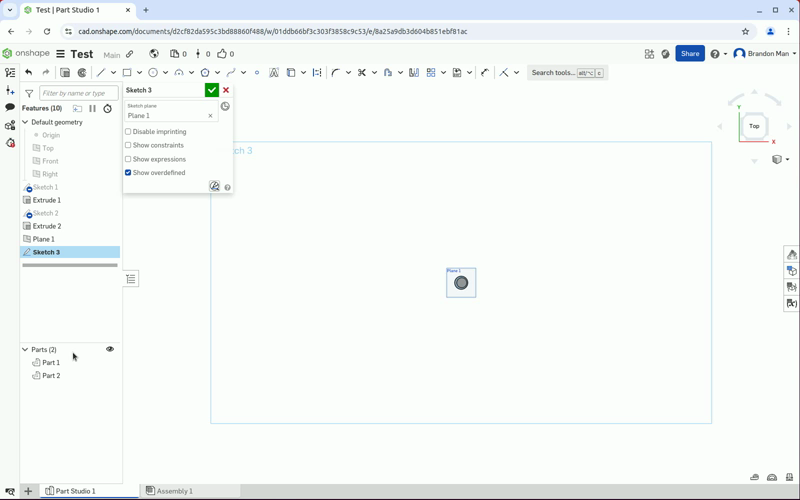
key(y)
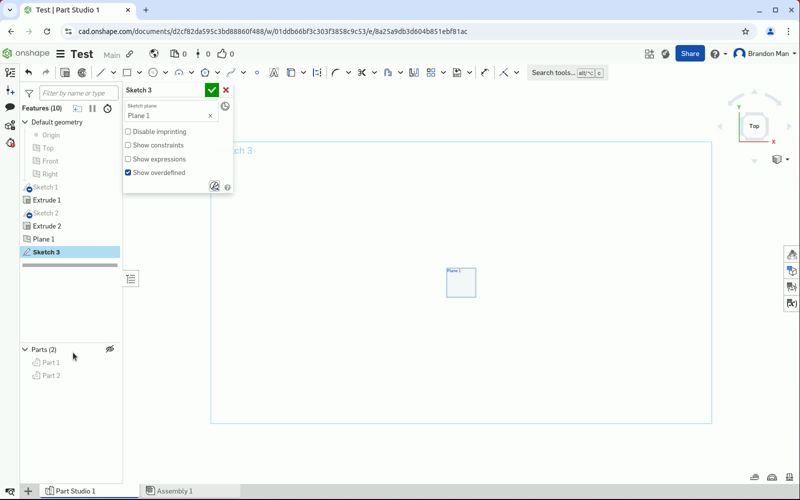
key(c)
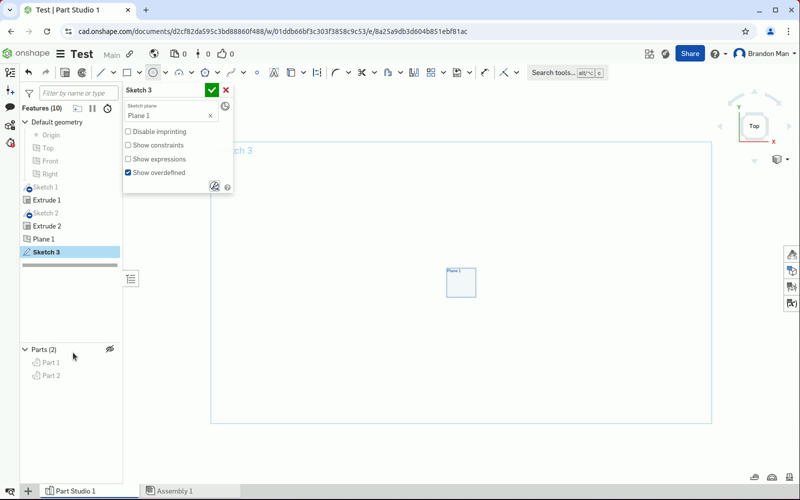
key_down(shift)
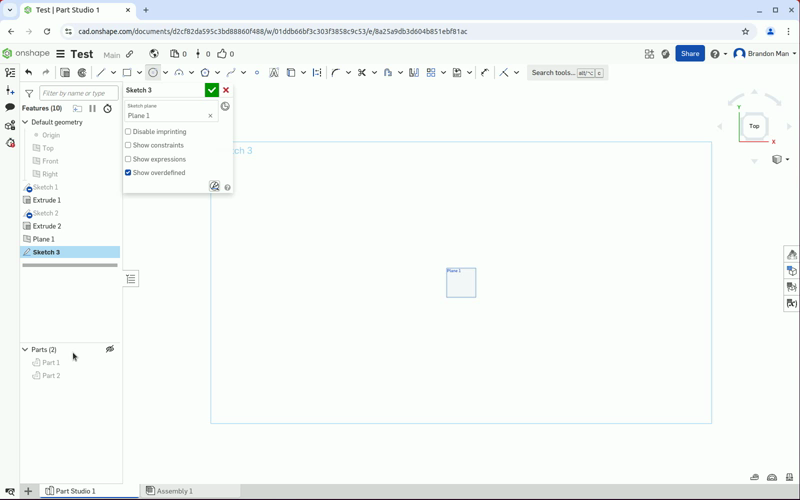
mouse_move(460, 282)
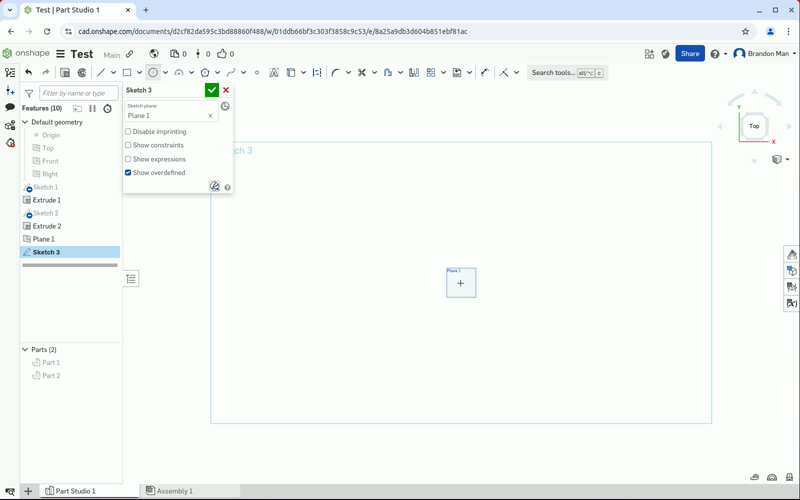
click(460, 282)
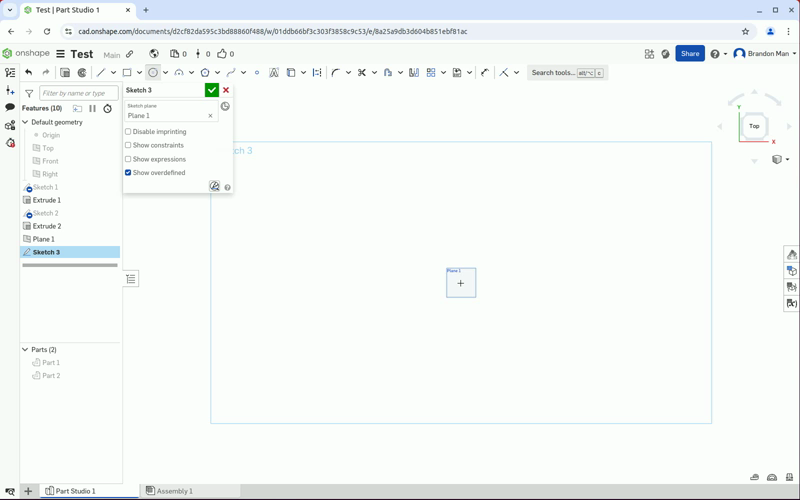
key_up(shift)
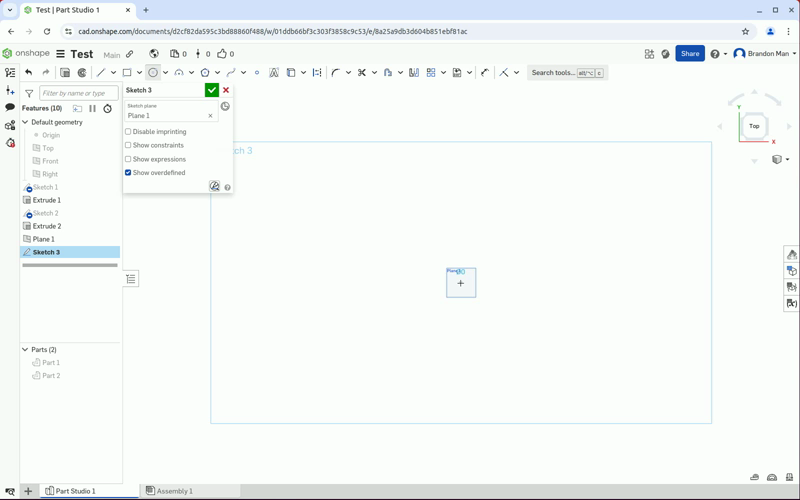
mouse_move(464, 282)
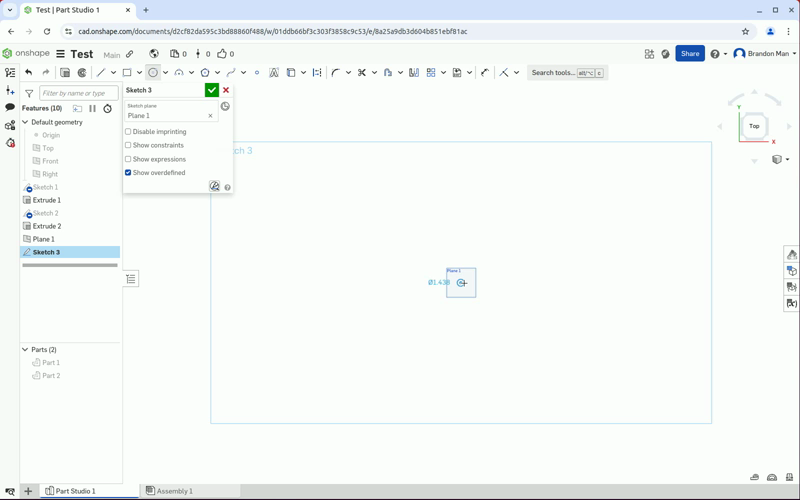
click(464, 282)
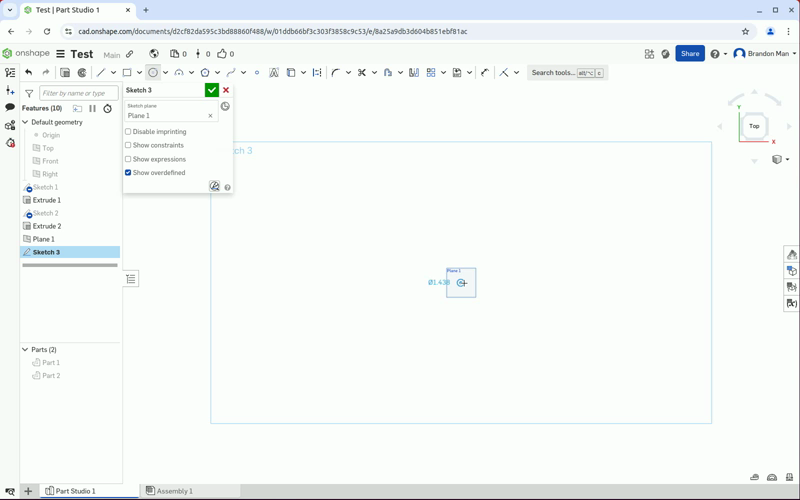
key(esc)
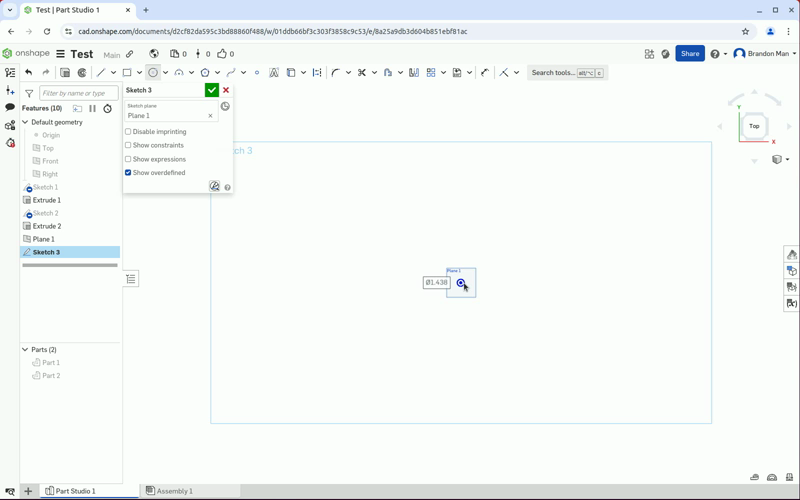
mouse_move(461, 283)
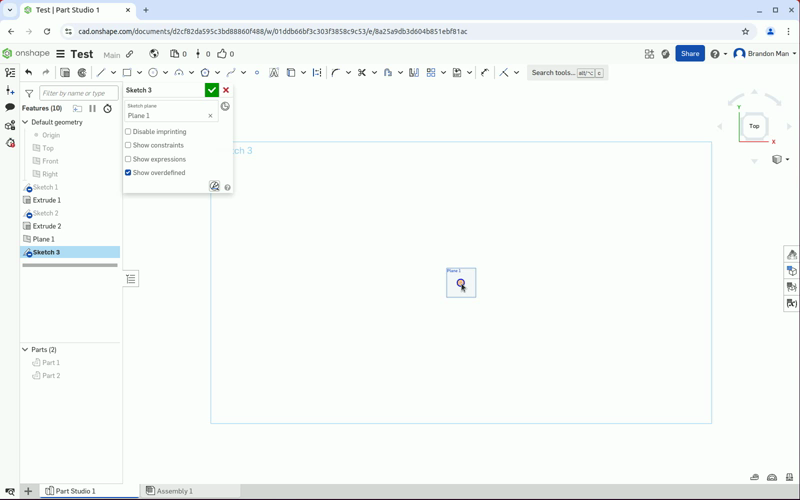
scroll(6)
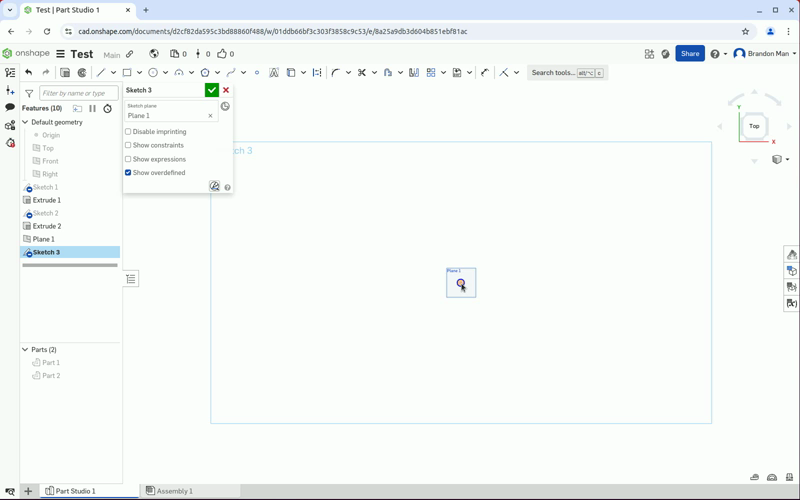
scroll(6)
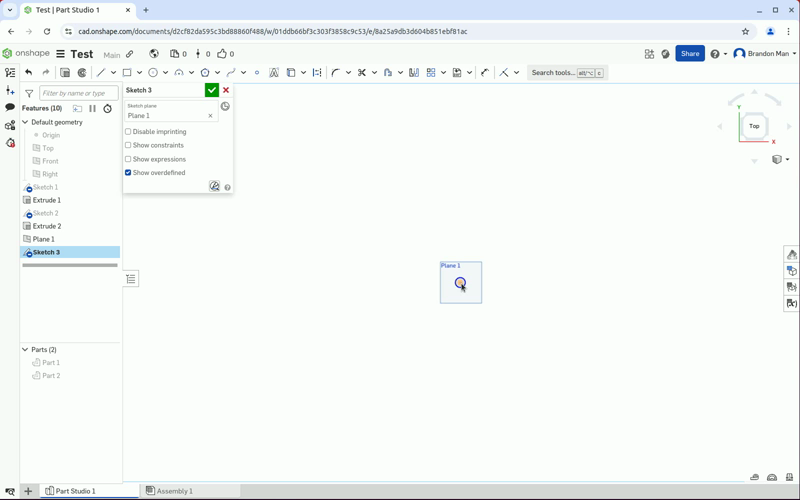
scroll(6)
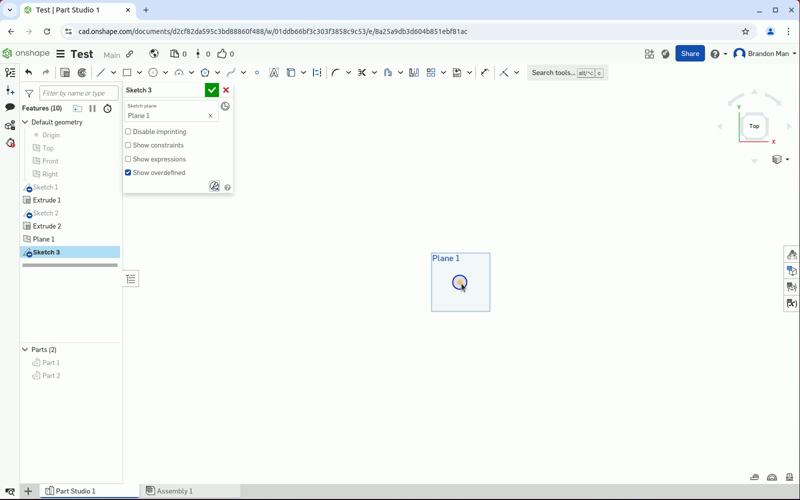
scroll(6)
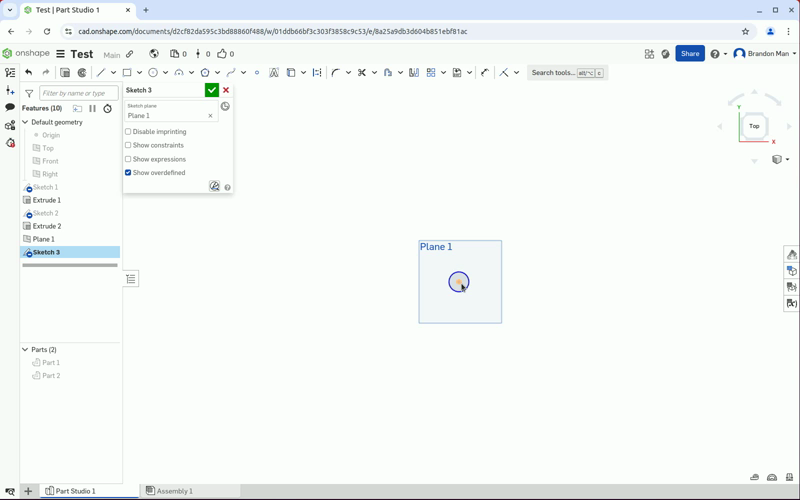
scroll(6)
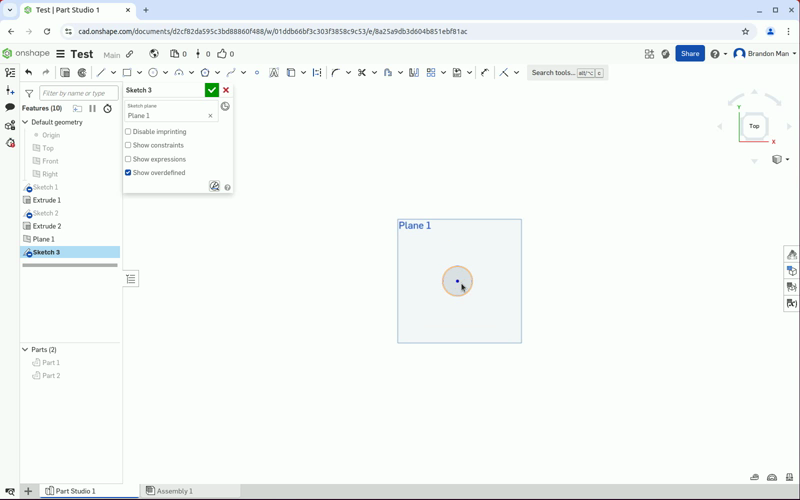
scroll(6)
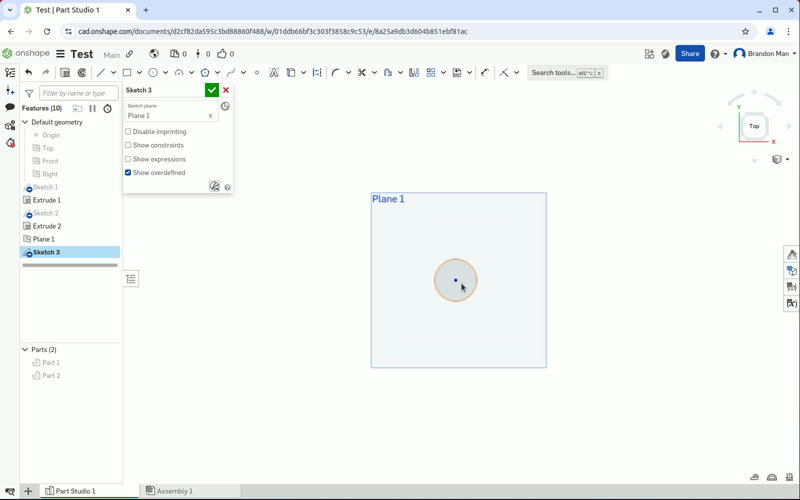
scroll(6)
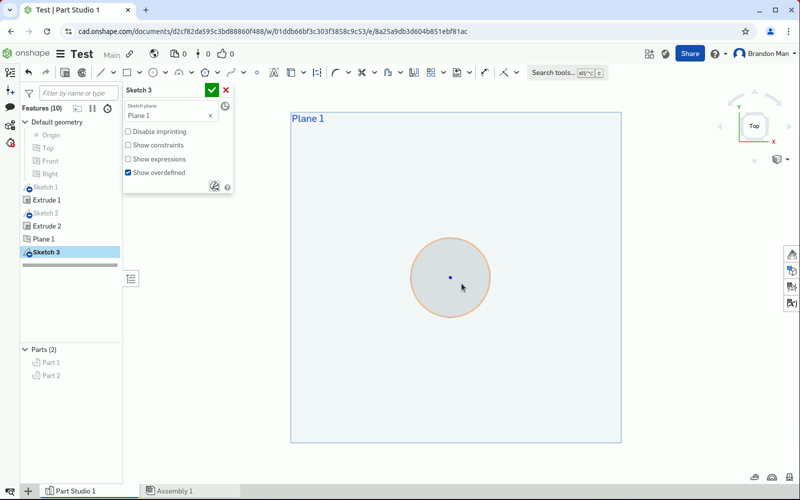
click(461, 283)
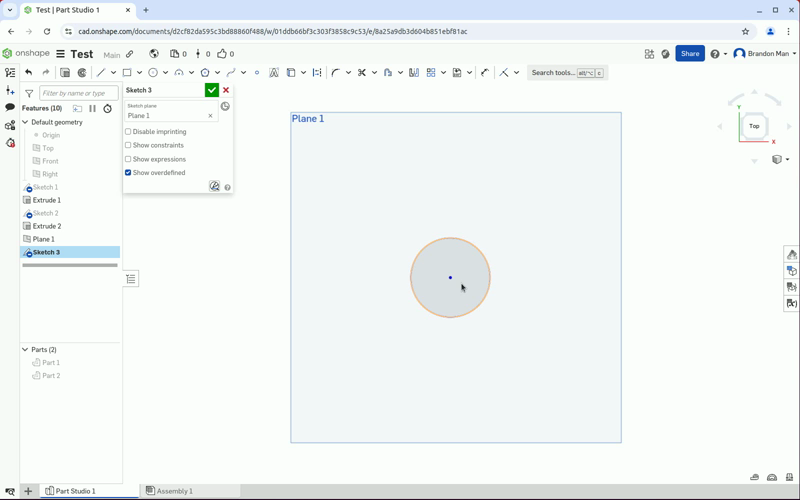
scroll(-6)
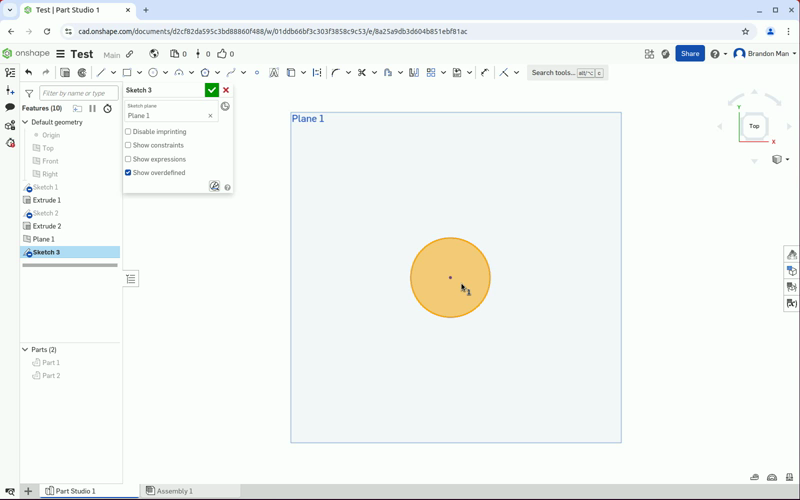
scroll(-6)
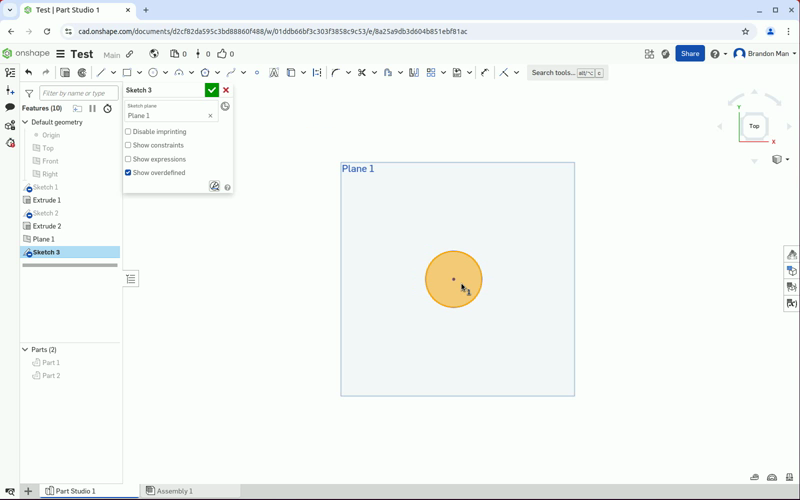
scroll(-6)
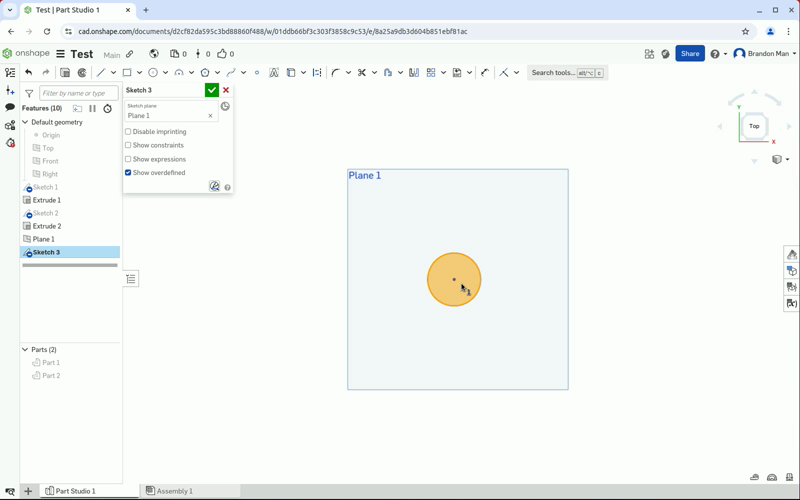
scroll(-6)
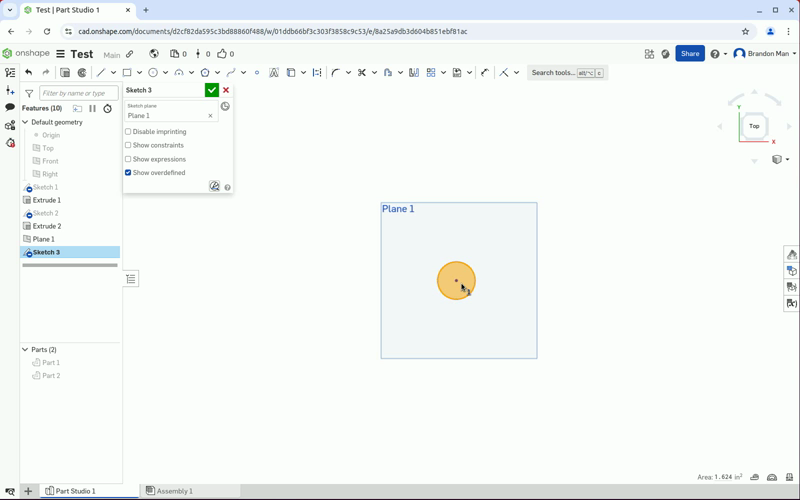
scroll(-6)
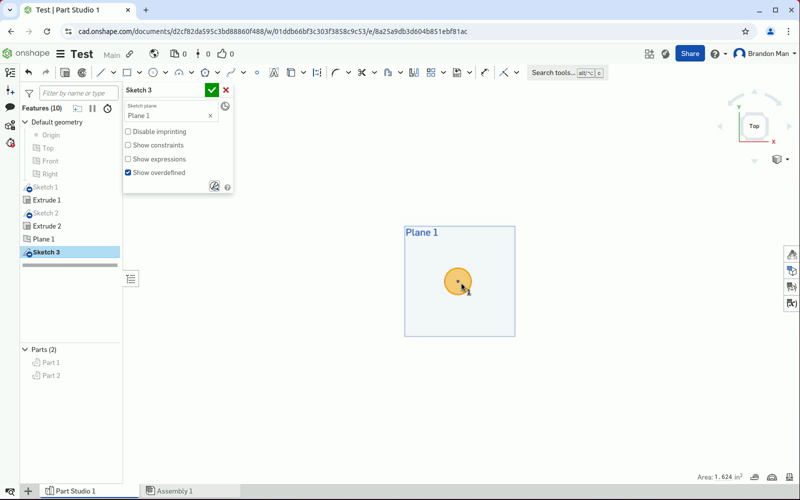
scroll(-6)
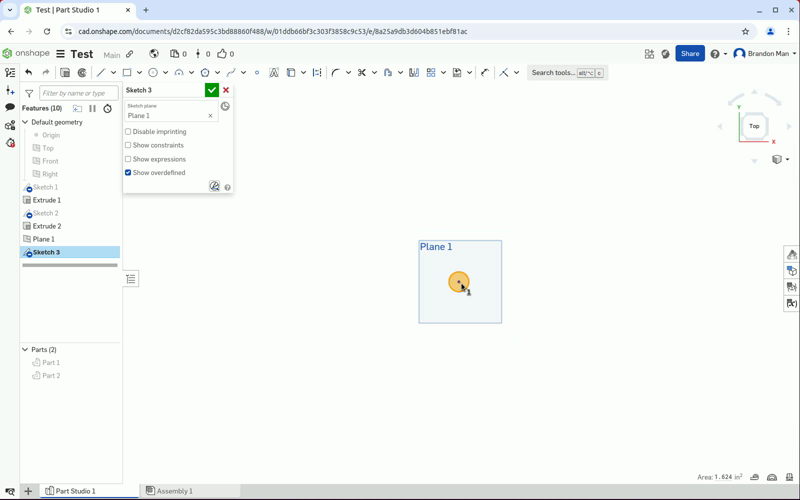
scroll(-6)
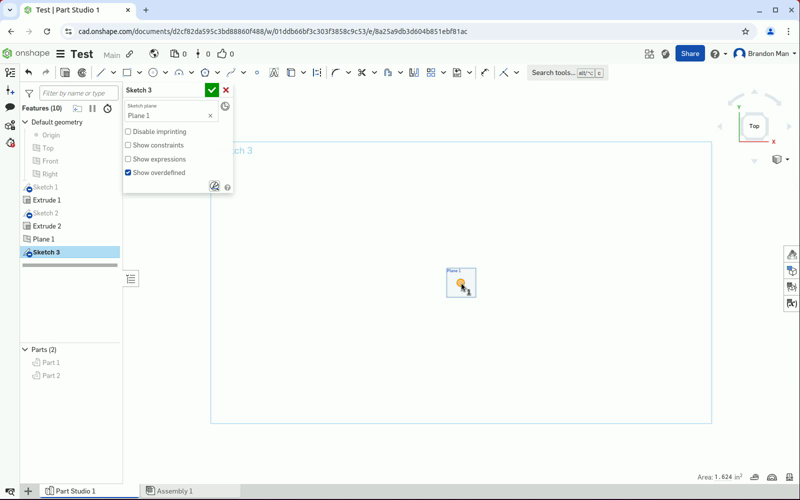
mouse_move(73, 352)
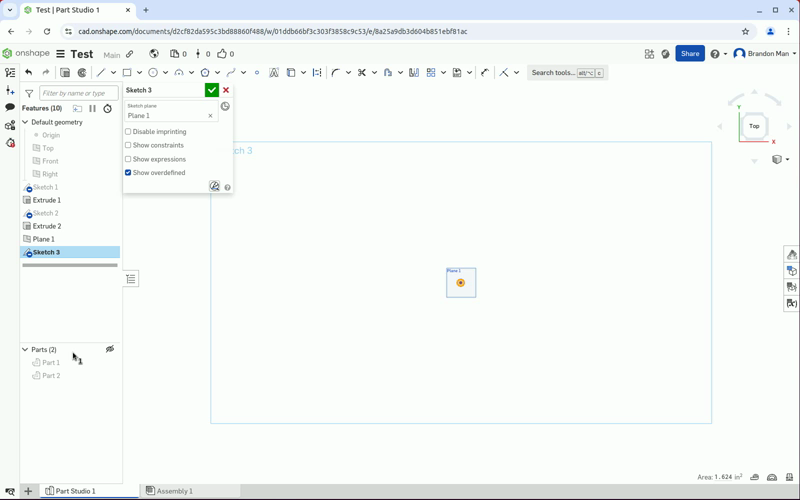
key(shift+y)
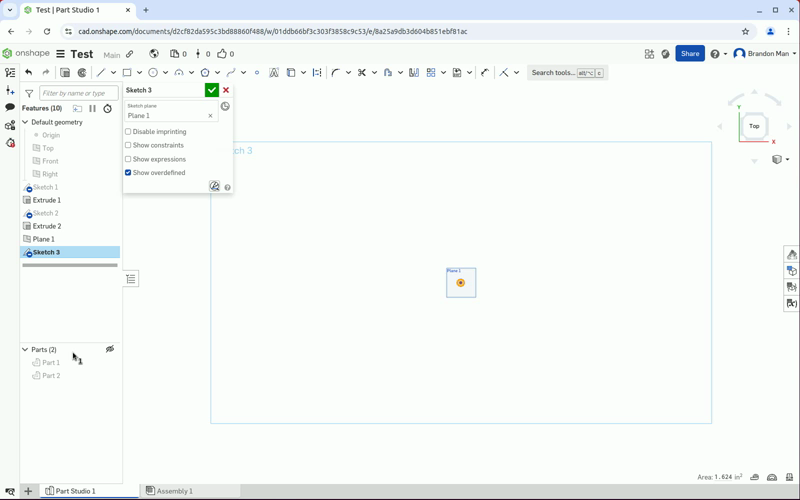
key(shift+e)
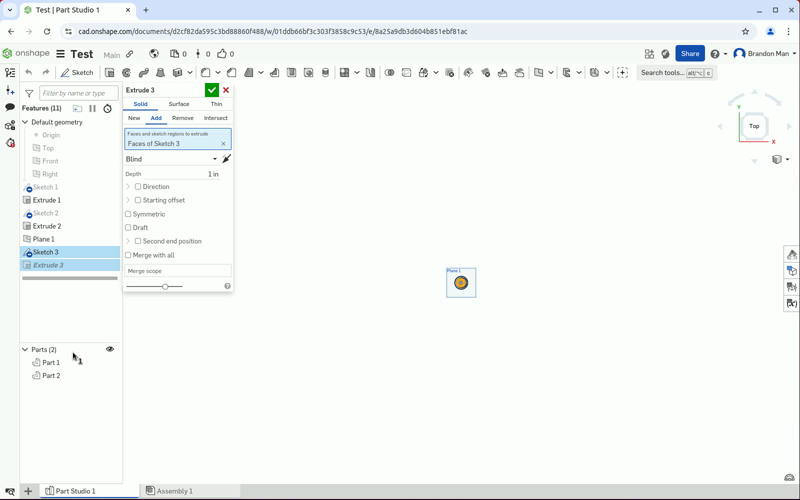
mouse_move(143, 106)
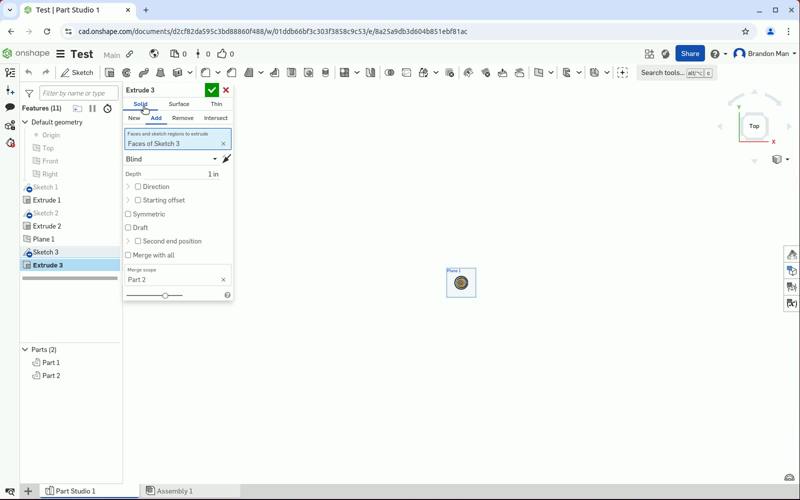
click(143, 106)
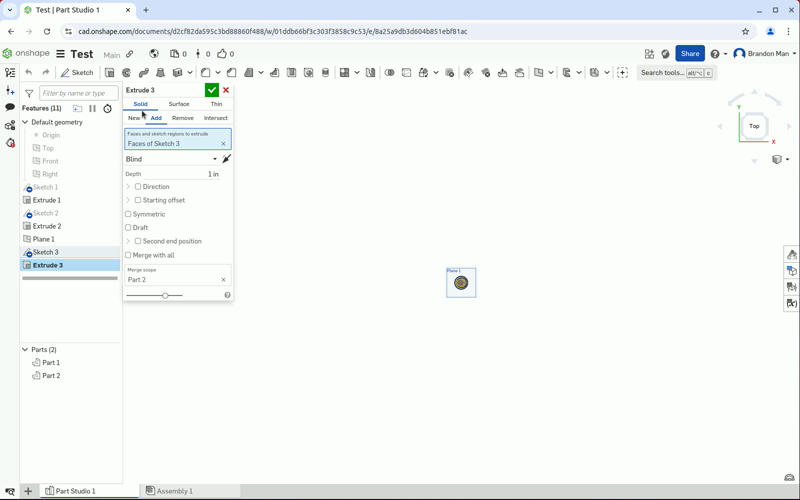
mouse_move(137, 120)
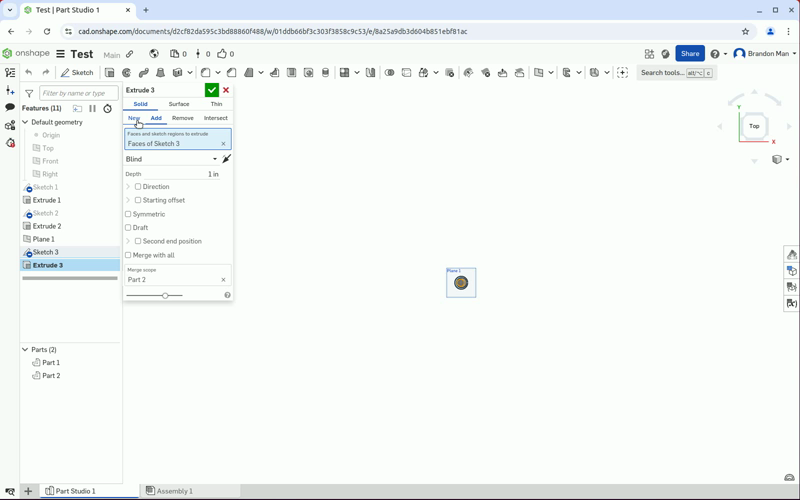
click(137, 120)
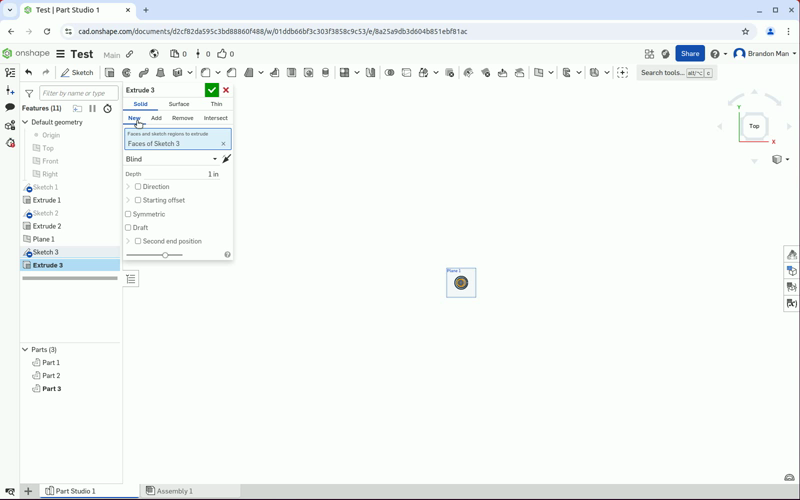
key(tab, 4)
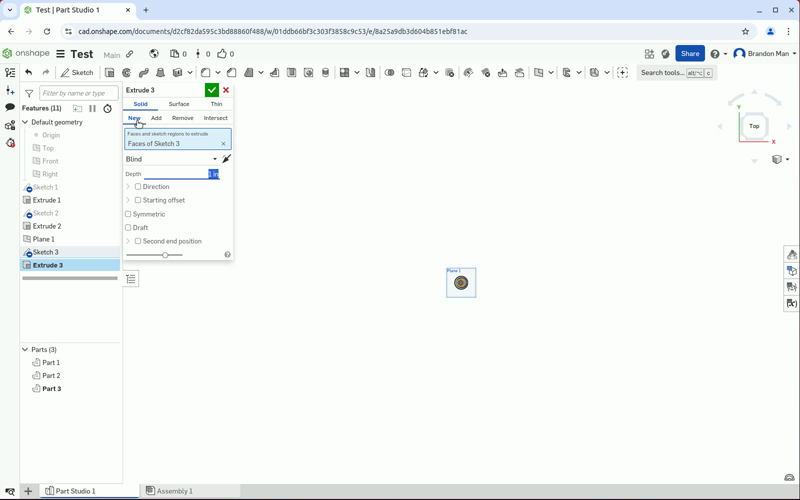
text(7.703)
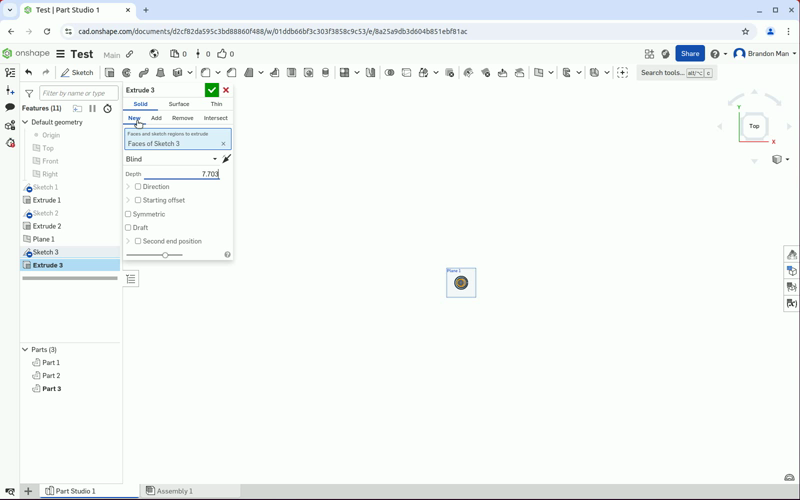
key(enter)
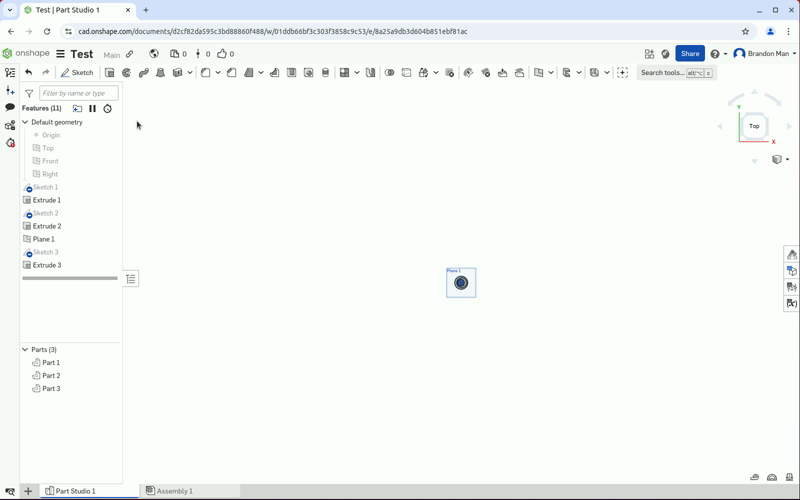
key(shift+h)
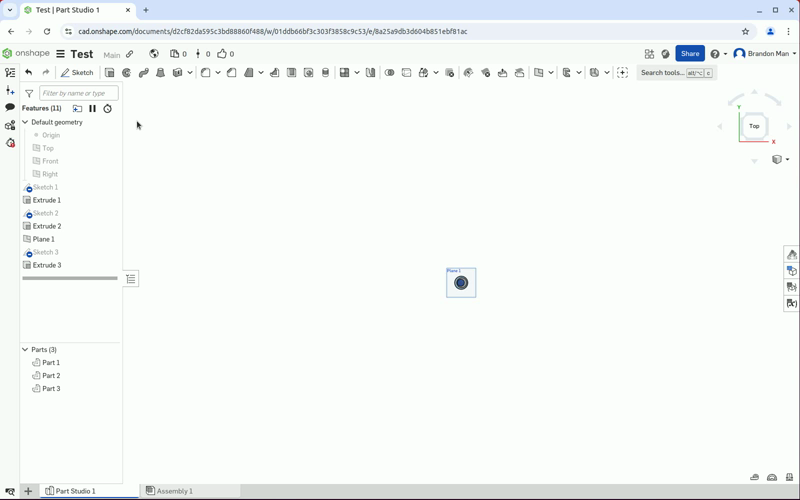
key(shift+h)
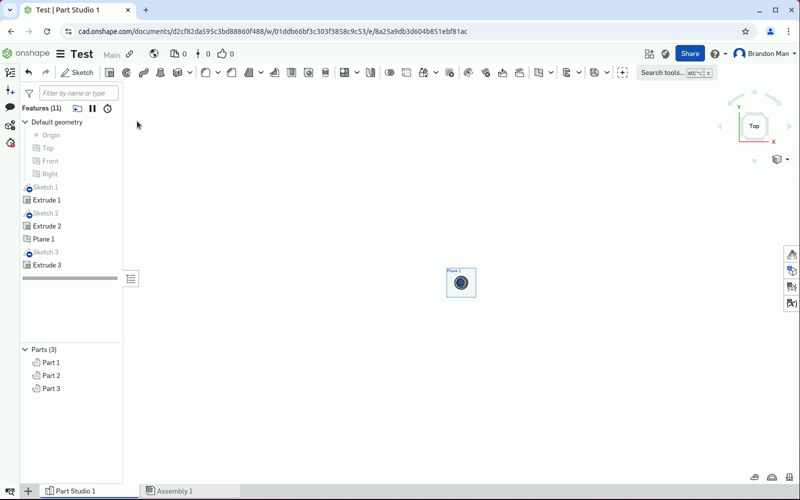
mouse_move(73, 189)
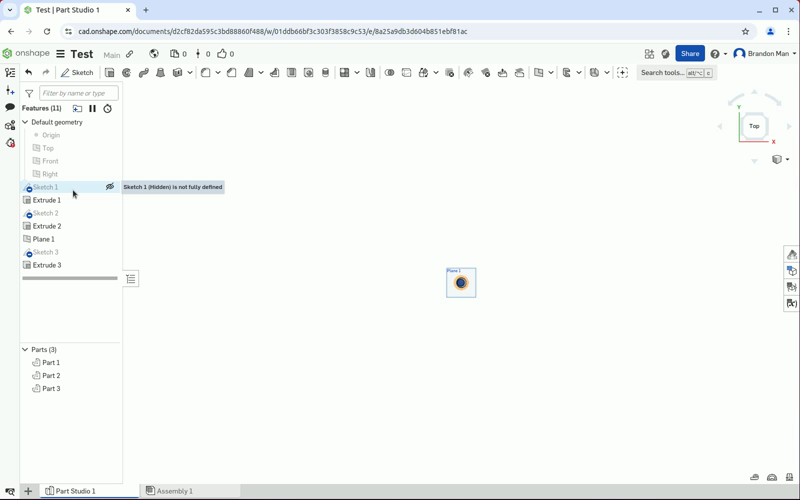
click(73, 189)
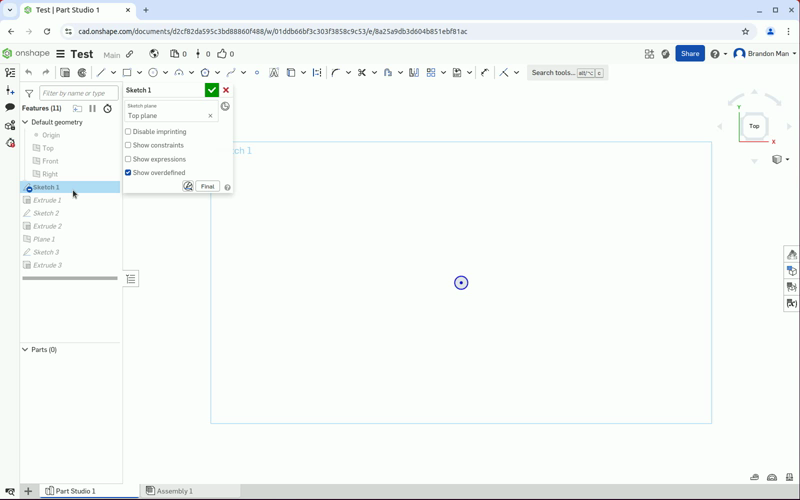
mouse_move(229, 92)
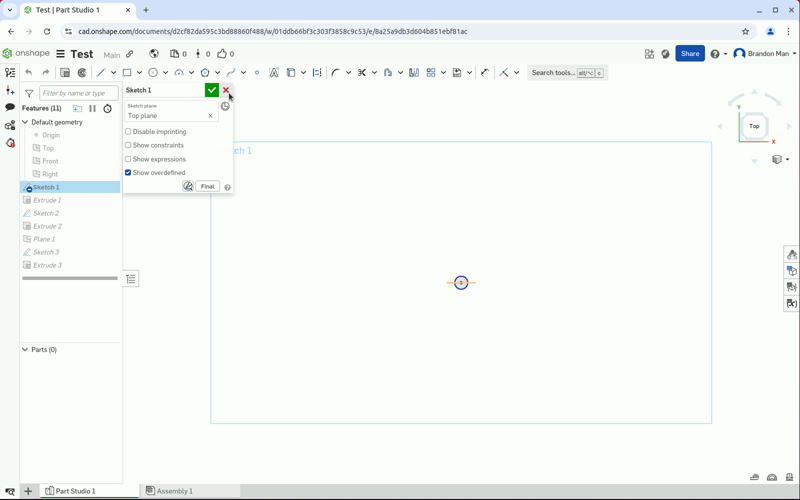
click(229, 92)
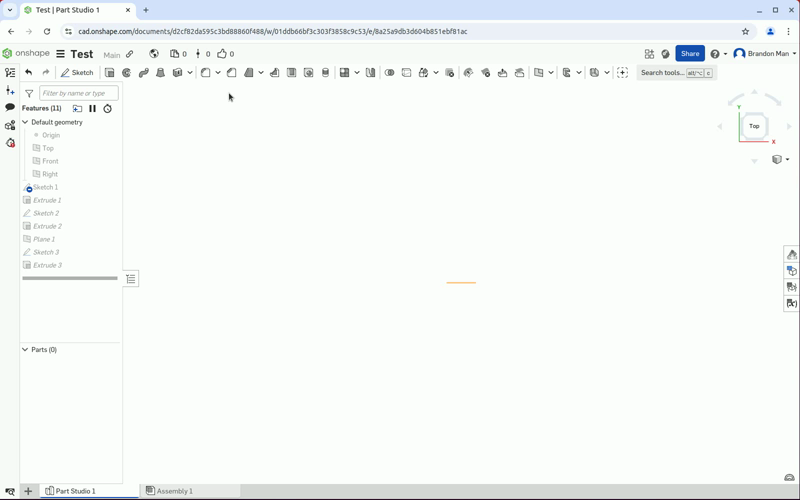
mouse_move(541, 75)
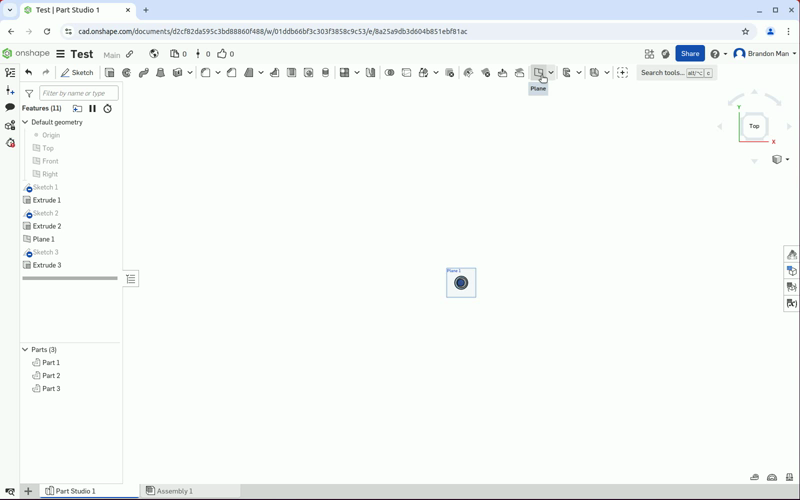
click(541, 75)
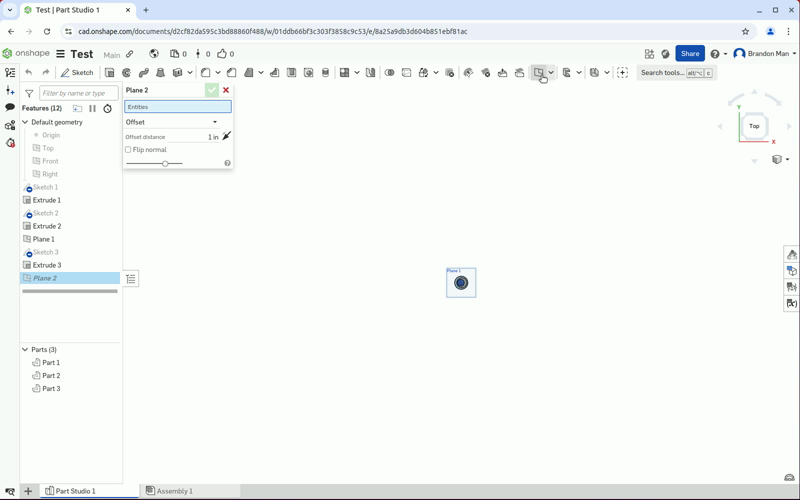
mouse_move(73, 150)
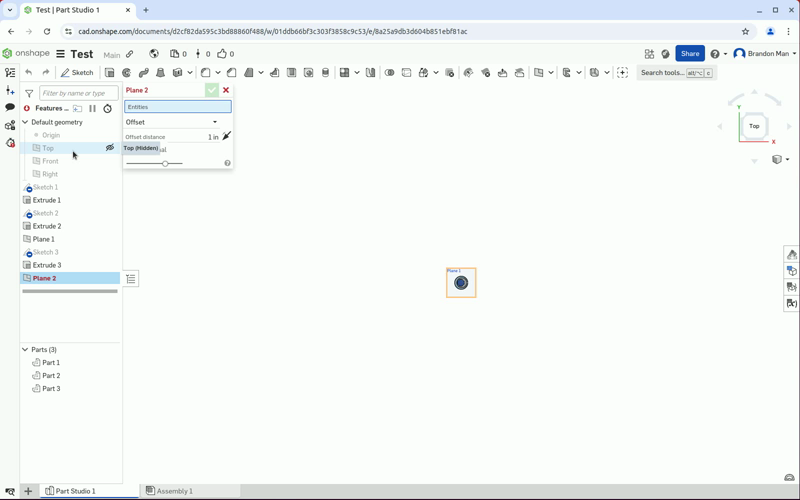
click(73, 150)
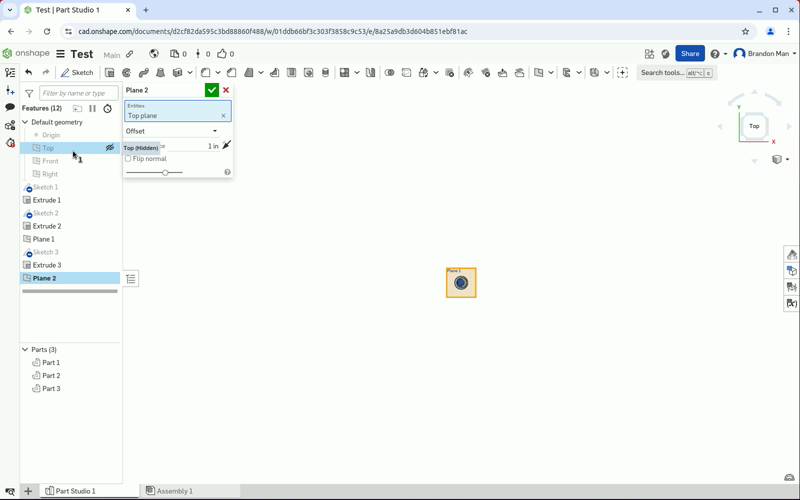
key(tab, 2)
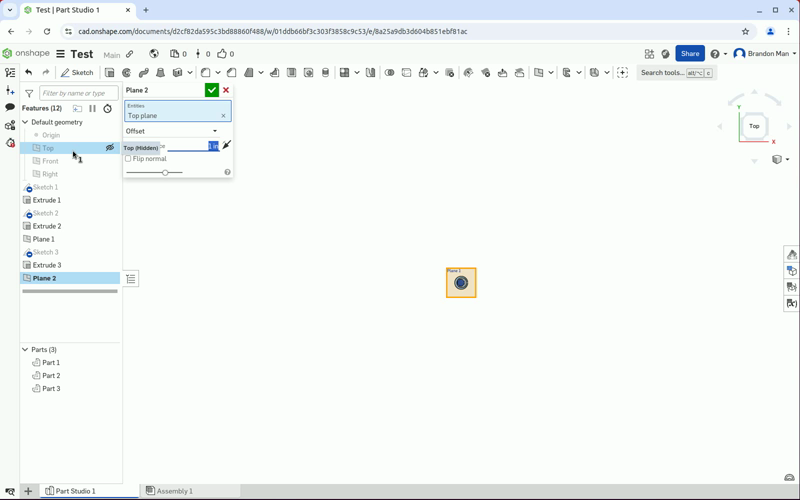
text(16.607)
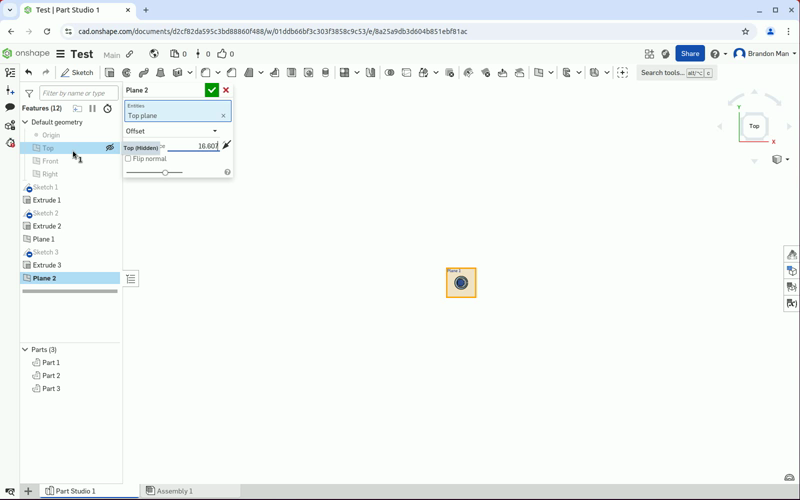
key(enter, 2)
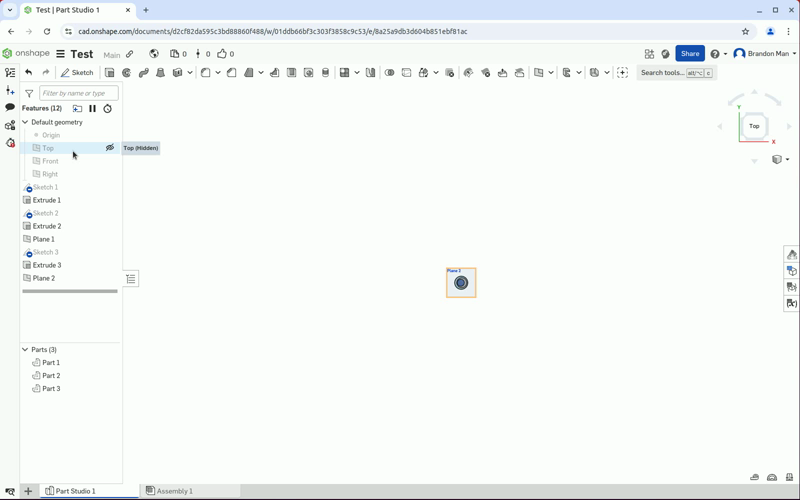
key(shift+s)
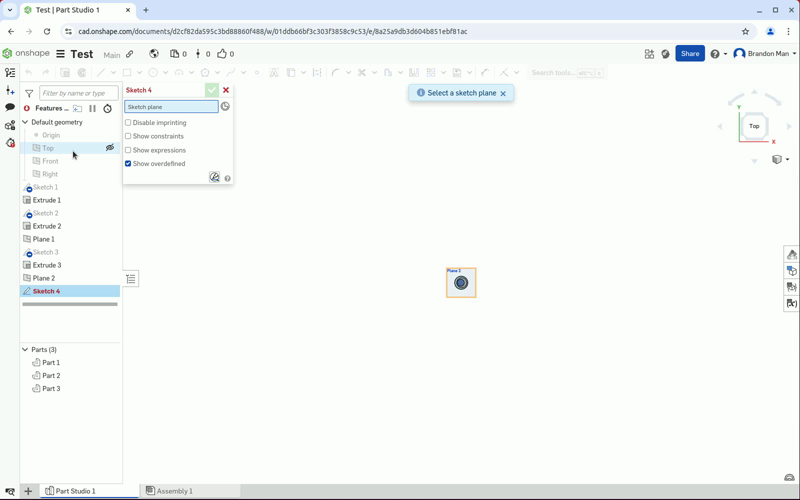
mouse_move(73, 280)
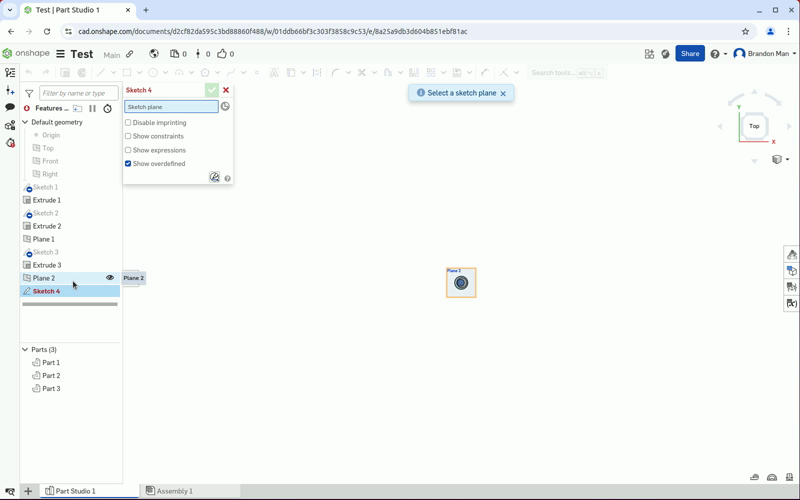
click(73, 280)
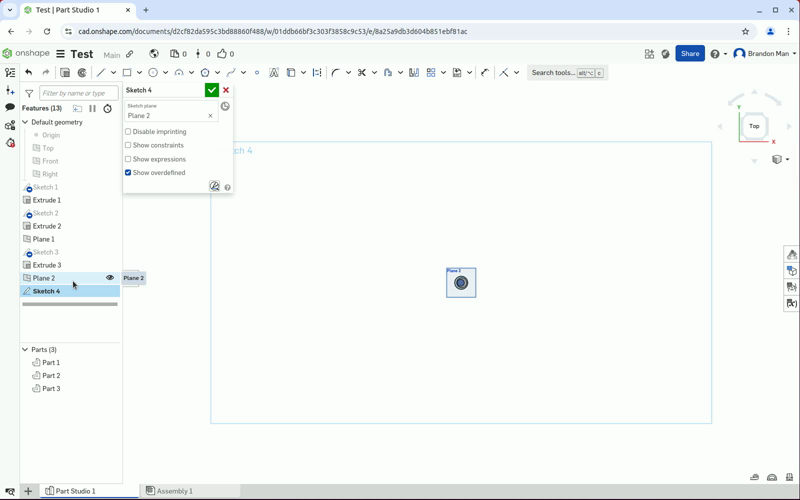
mouse_move(73, 352)
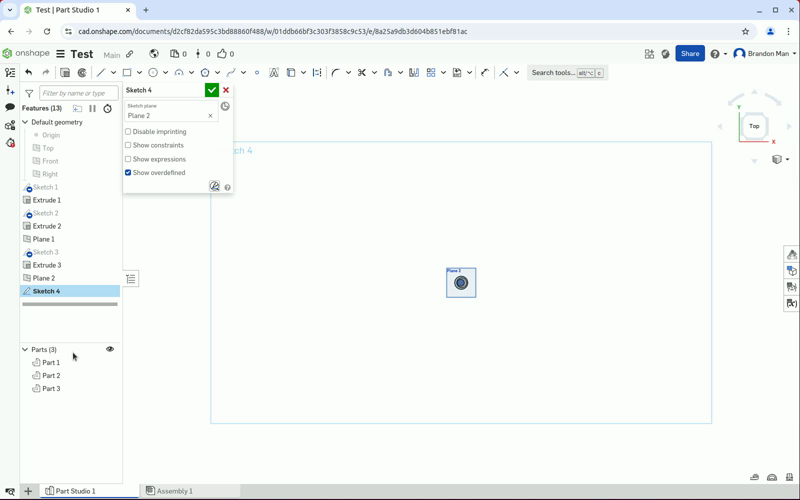
key(y)
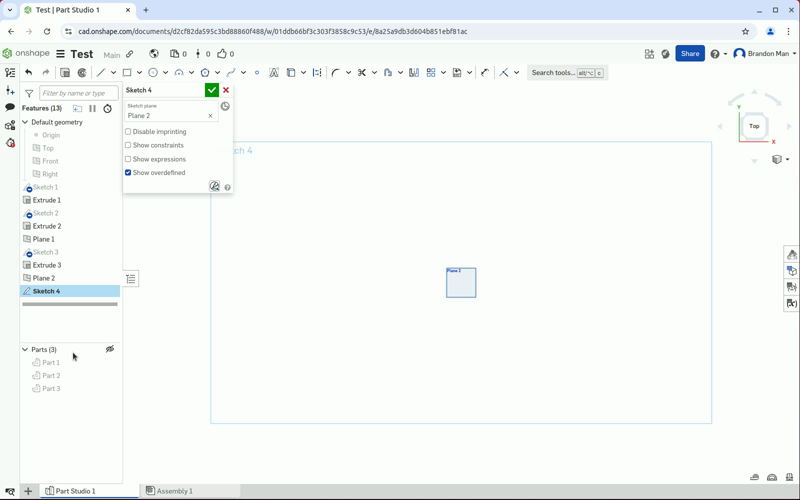
key(c)
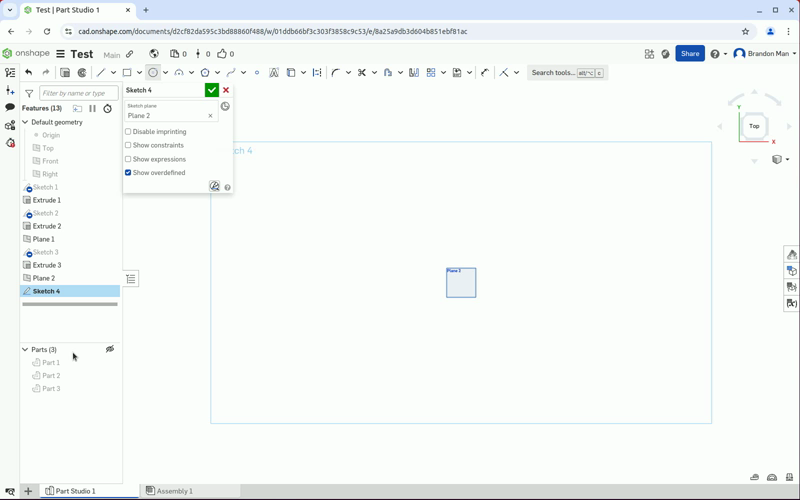
key_down(shift)
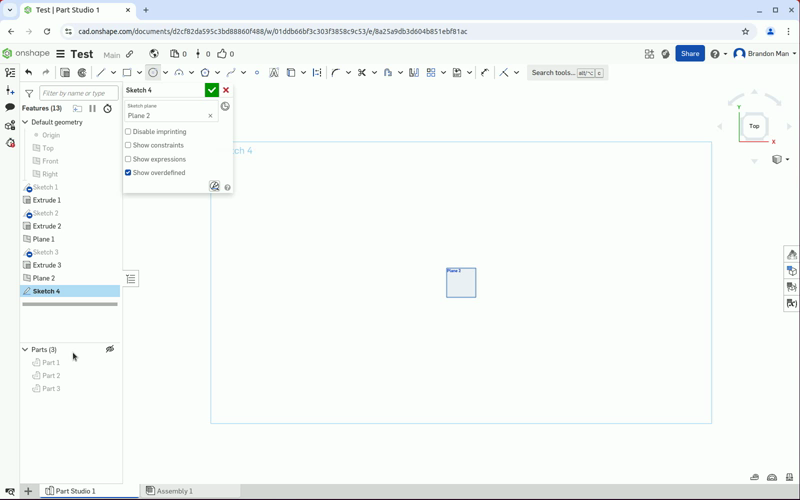
mouse_move(461, 282)
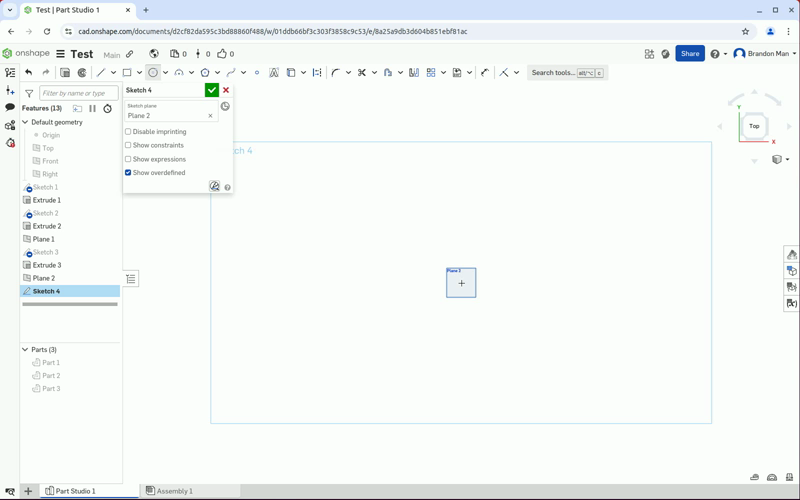
click(461, 282)
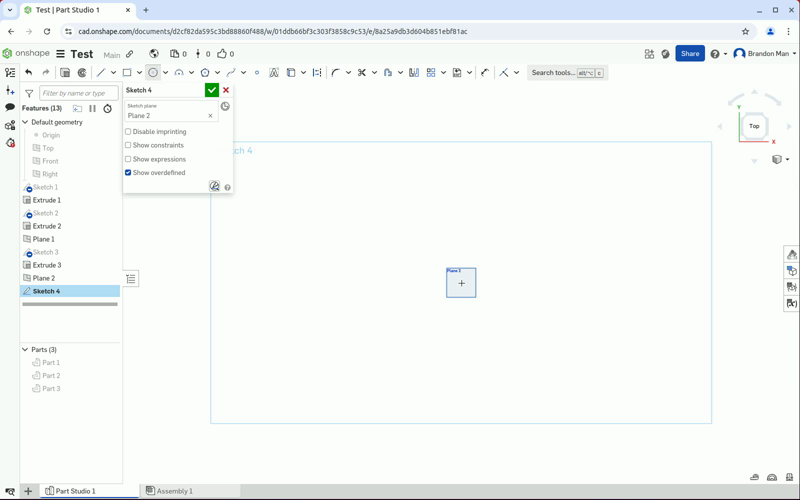
key_up(shift)
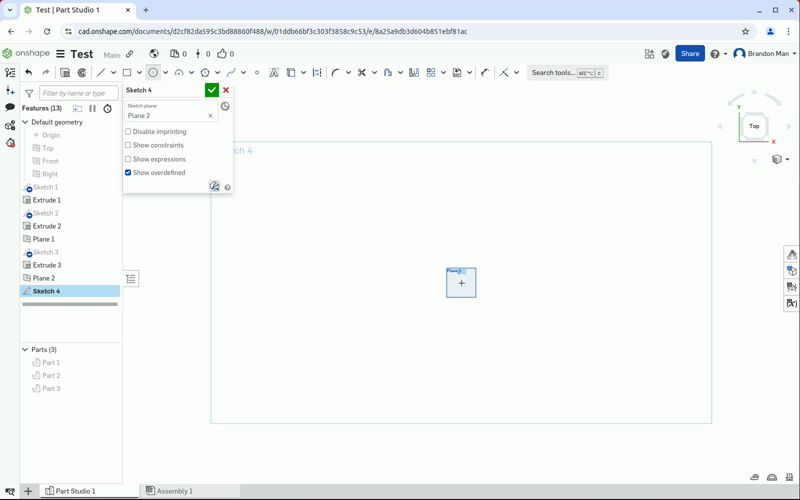
mouse_move(465, 282)
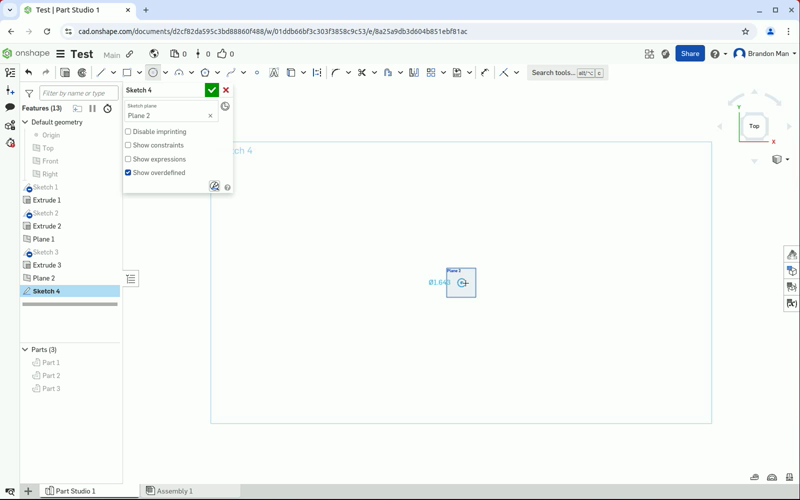
click(465, 282)
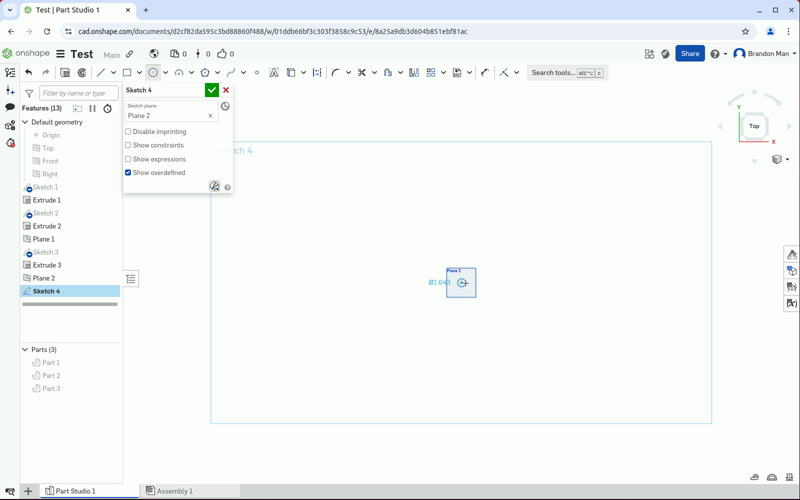
key(esc)
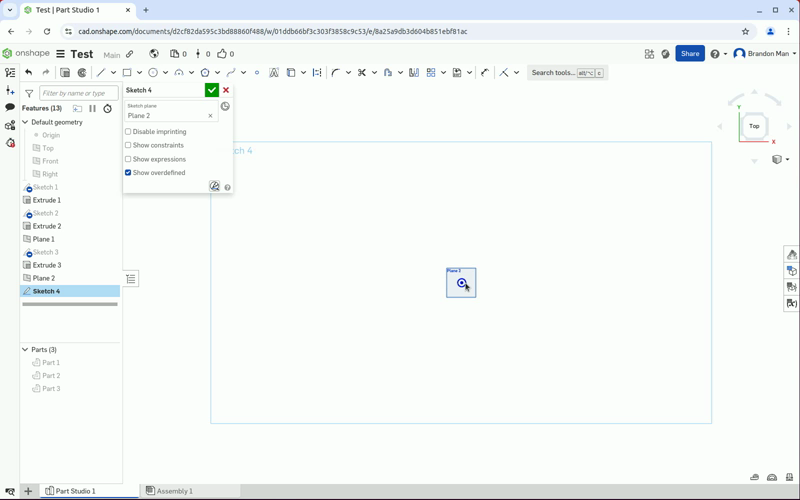
mouse_move(463, 280)
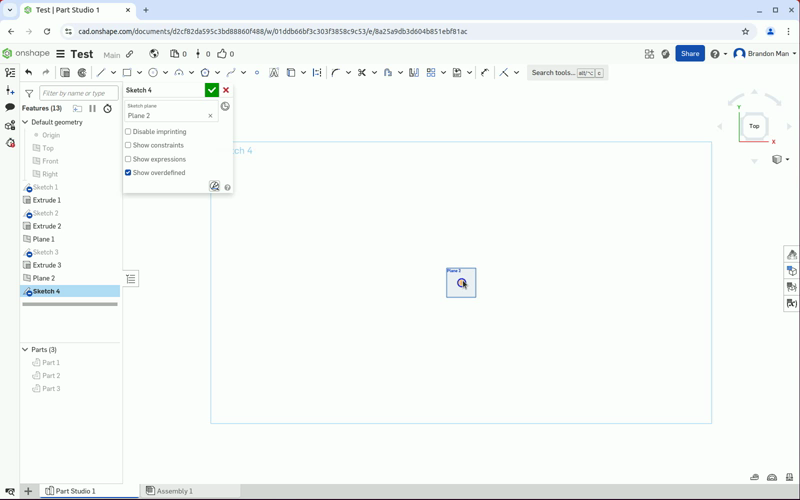
scroll(6)
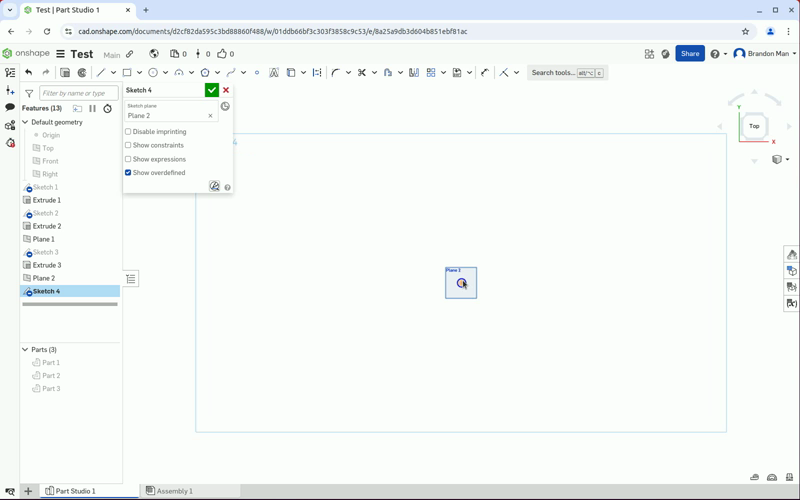
scroll(6)
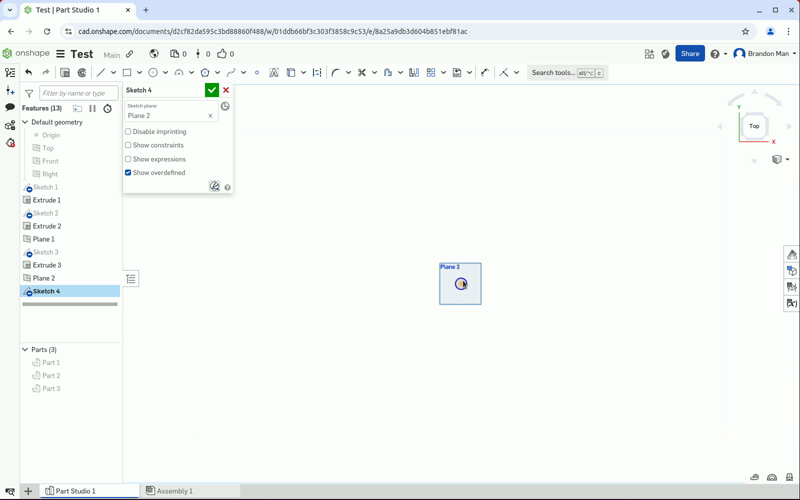
scroll(6)
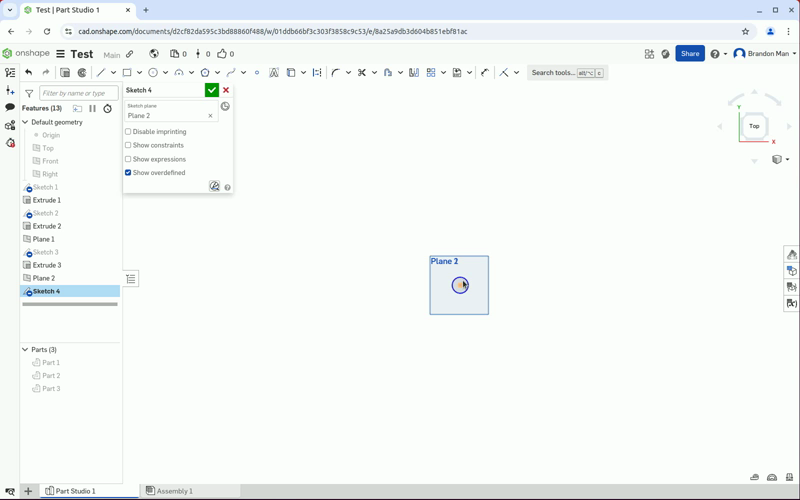
scroll(6)
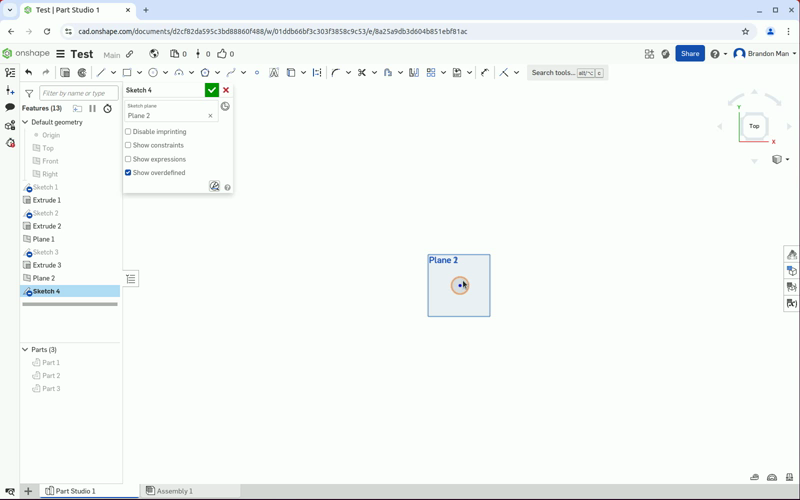
scroll(6)
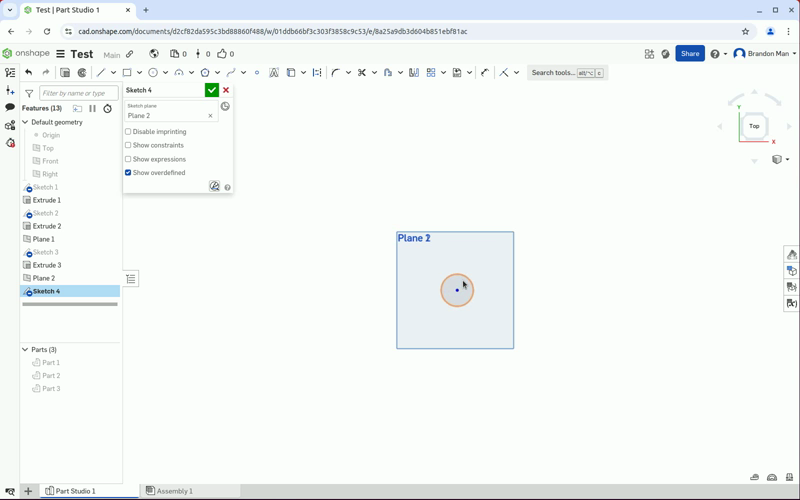
scroll(6)
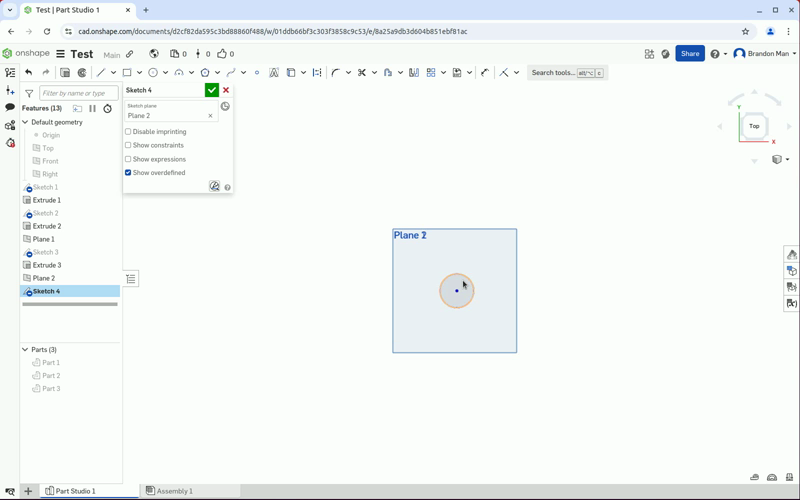
scroll(6)
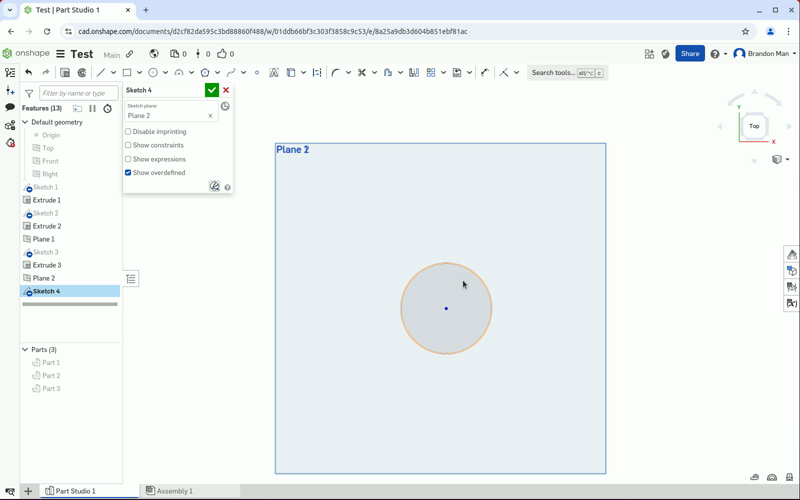
click(463, 280)
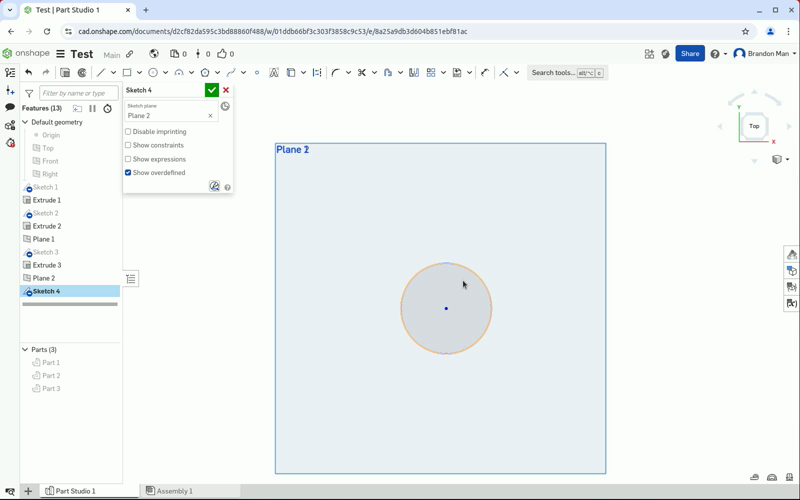
scroll(-6)
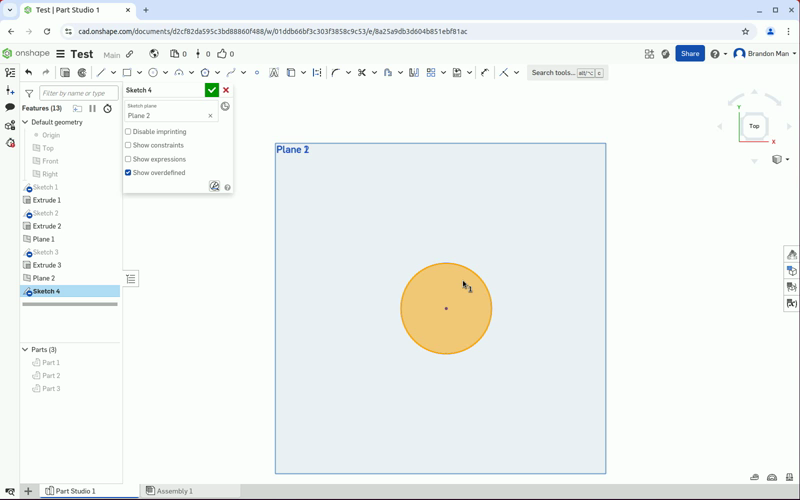
scroll(-6)
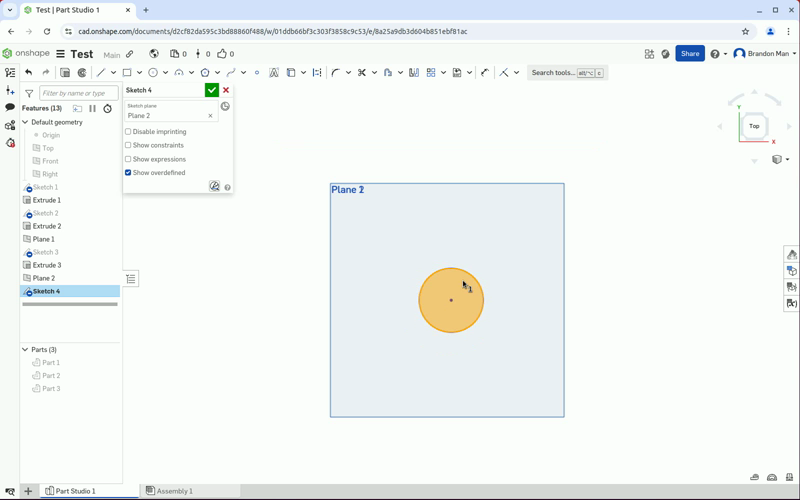
scroll(-6)
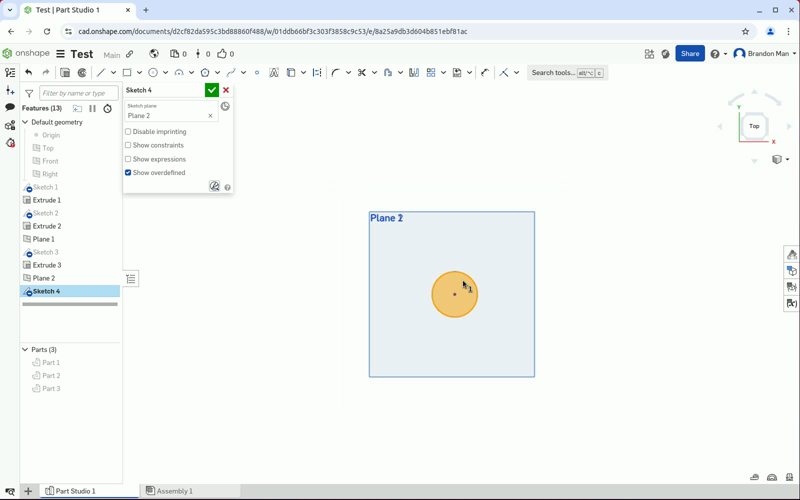
scroll(-6)
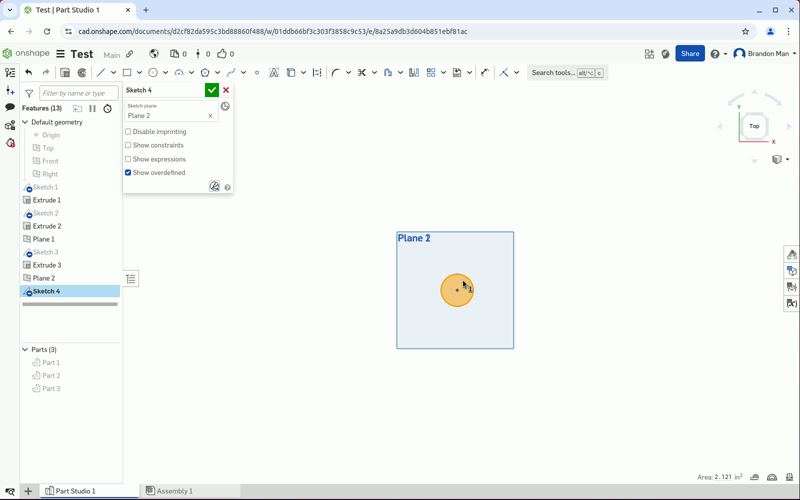
scroll(-6)
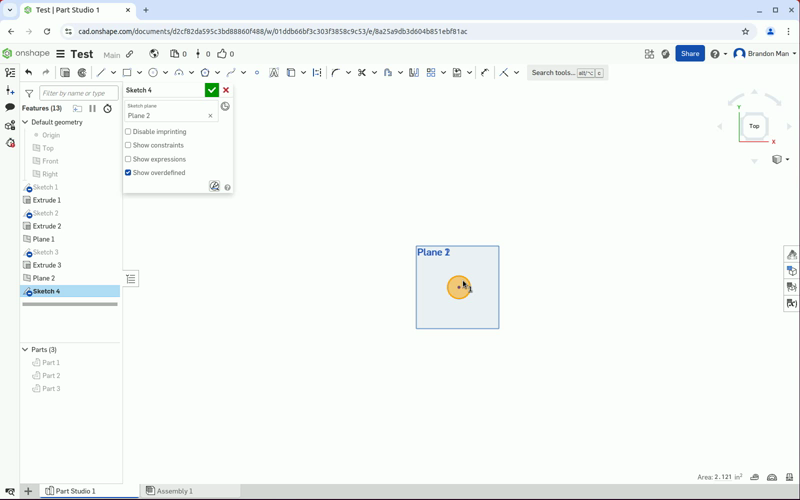
scroll(-6)
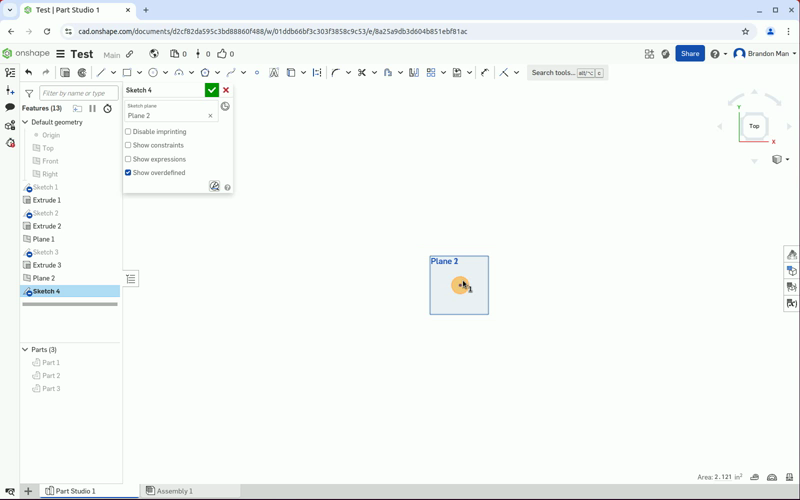
scroll(-6)
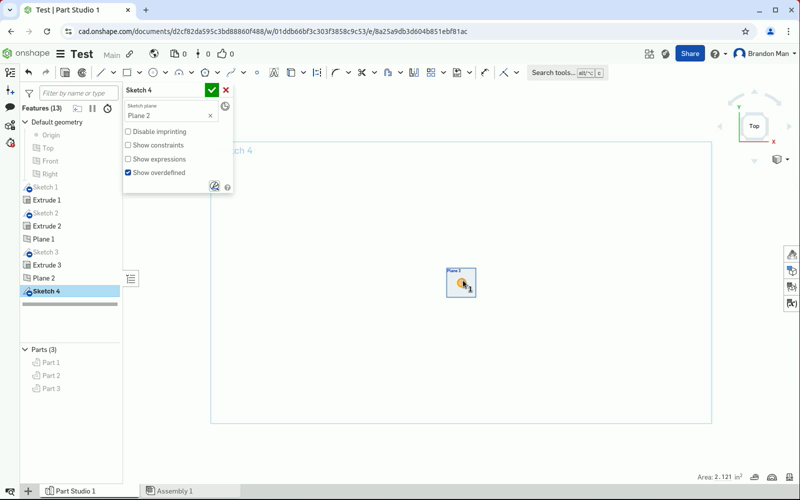
mouse_move(73, 352)
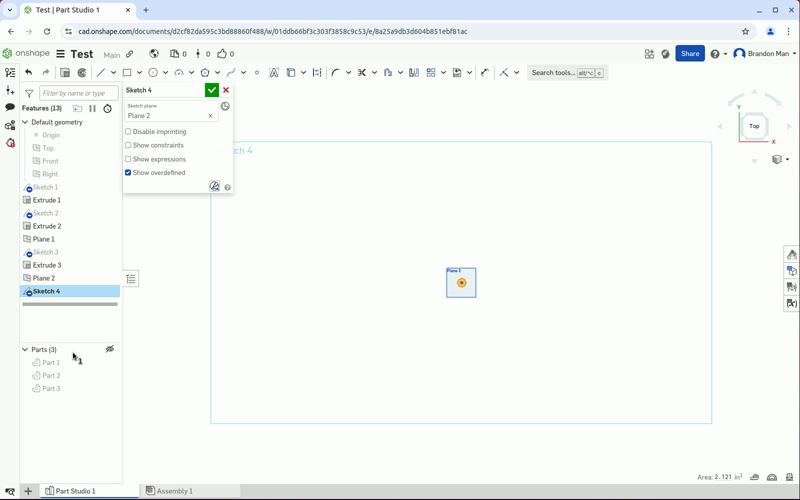
key(shift+y)
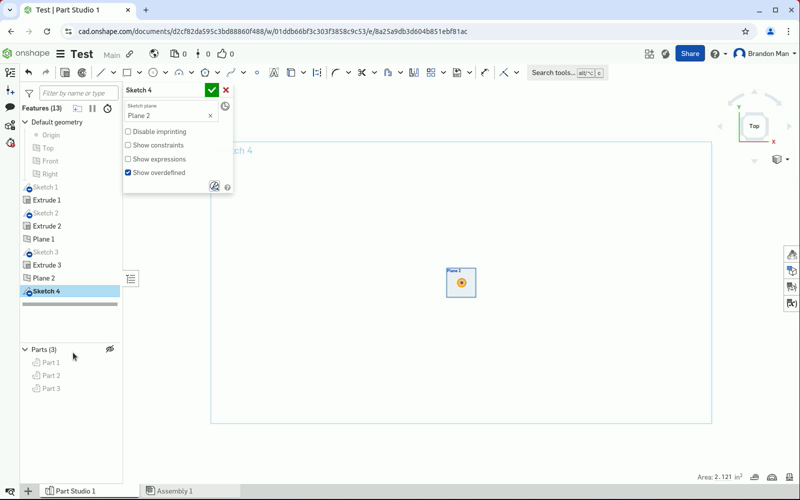
key(shift+e)
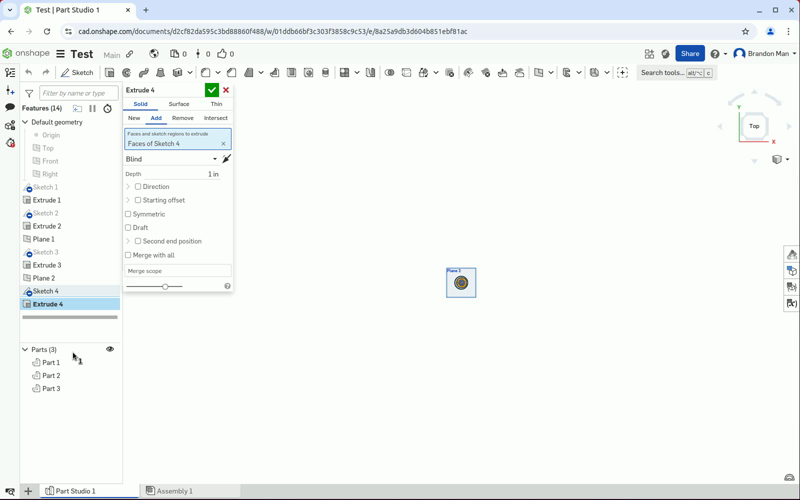
mouse_move(143, 106)
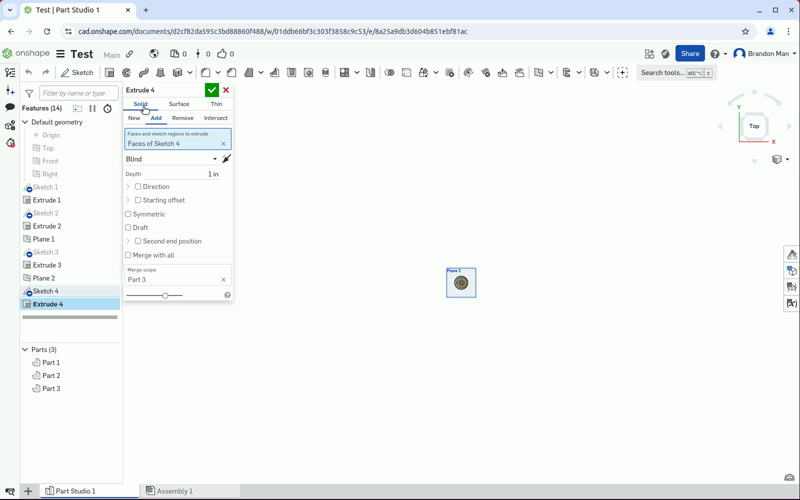
click(143, 106)
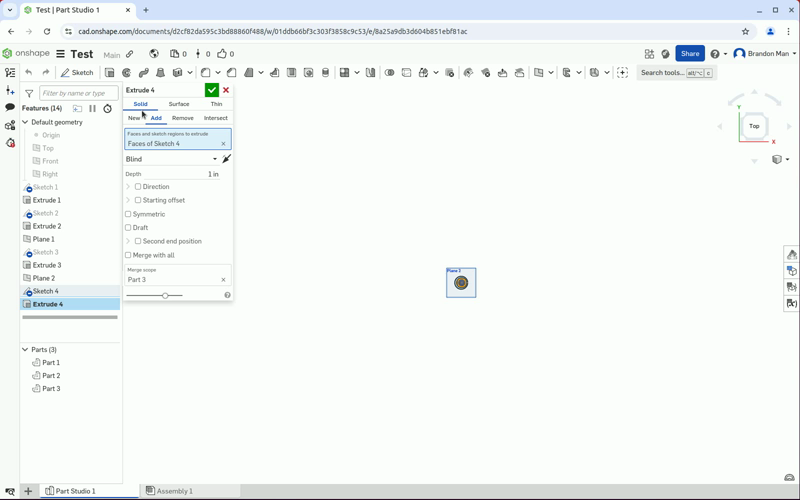
mouse_move(137, 120)
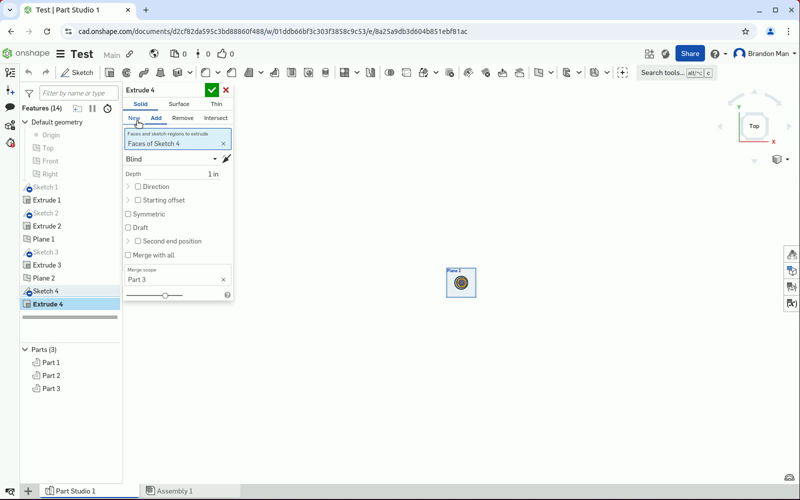
click(137, 120)
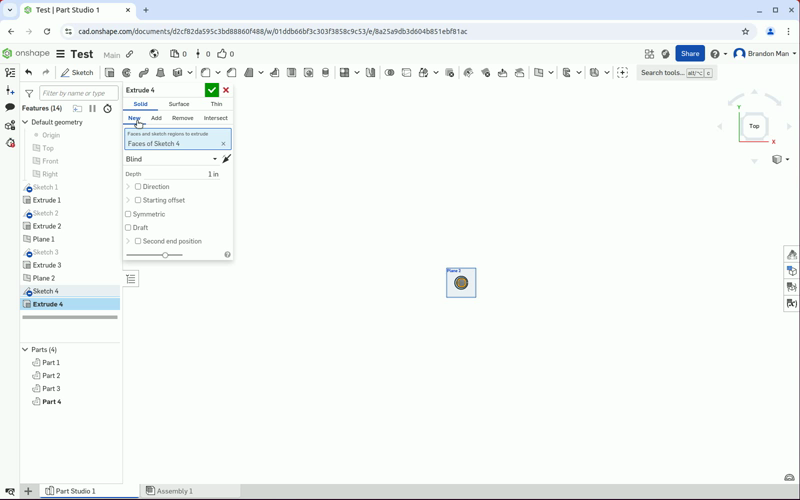
key(tab, 4)
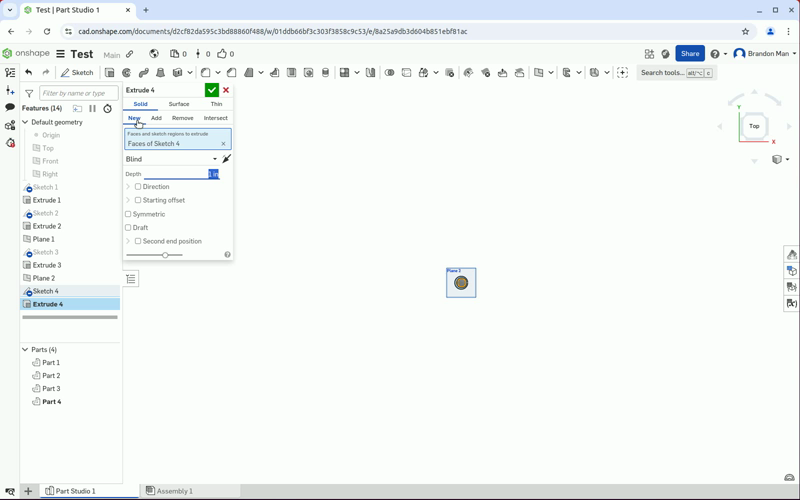
text(3.37)
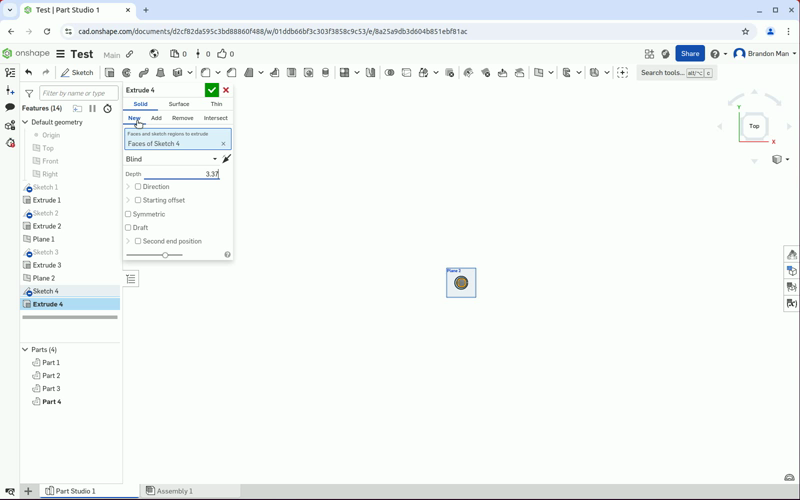
key(enter)
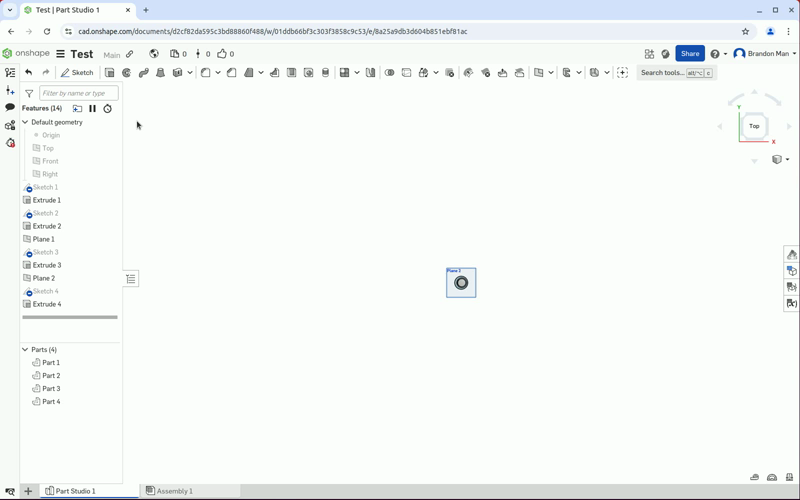
key(shift+h)
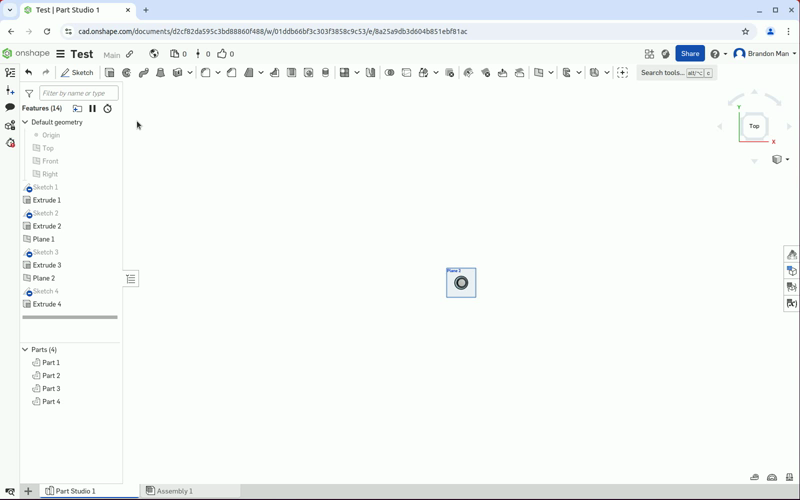
key(shift+h)
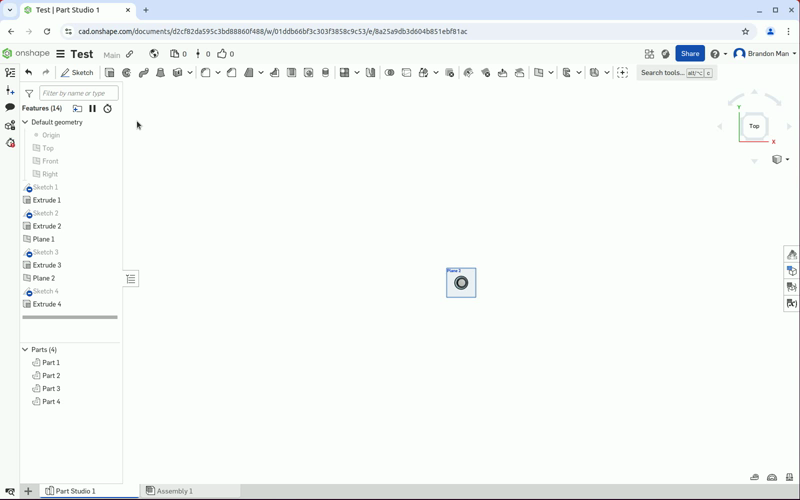
mouse_move(73, 189)
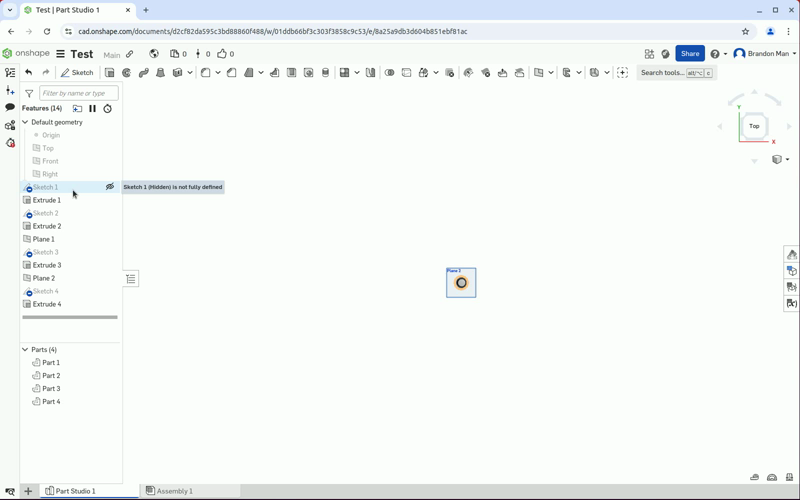
click(73, 189)
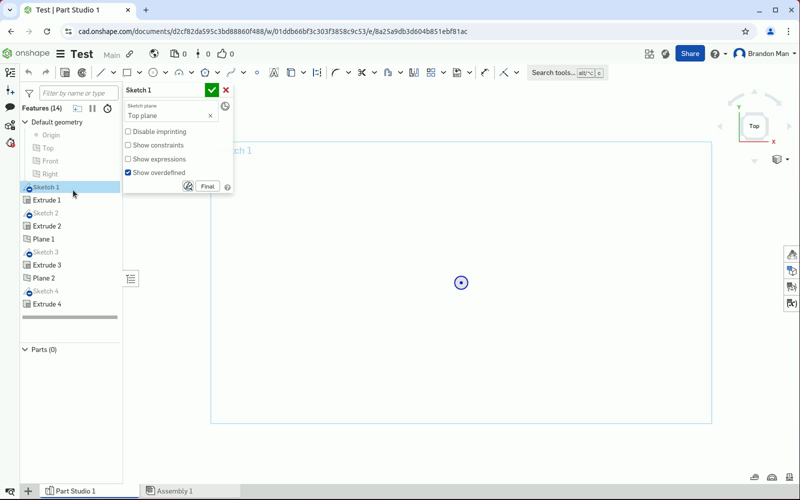
mouse_move(229, 92)
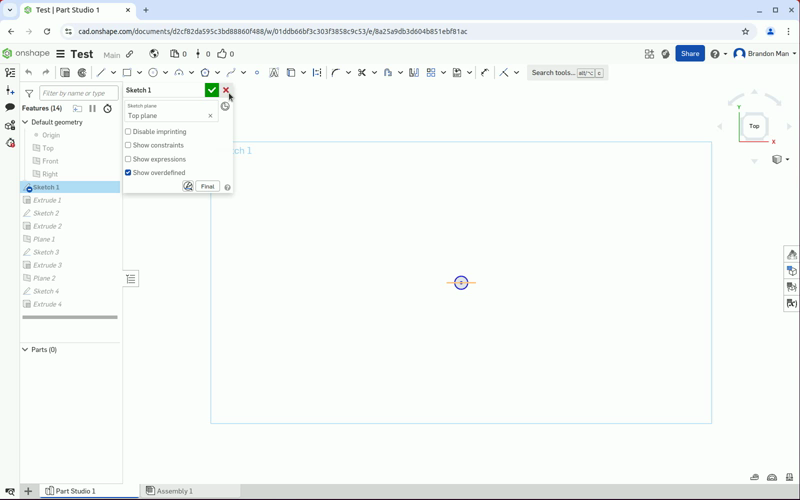
click(229, 92)
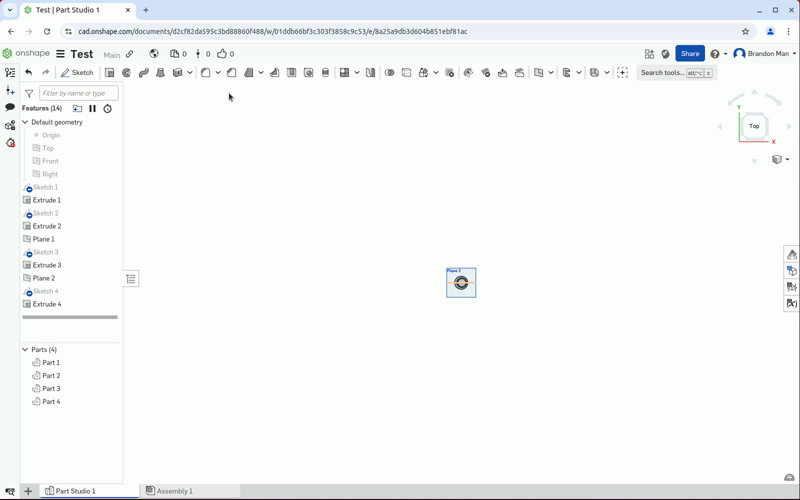
mouse_move(541, 75)
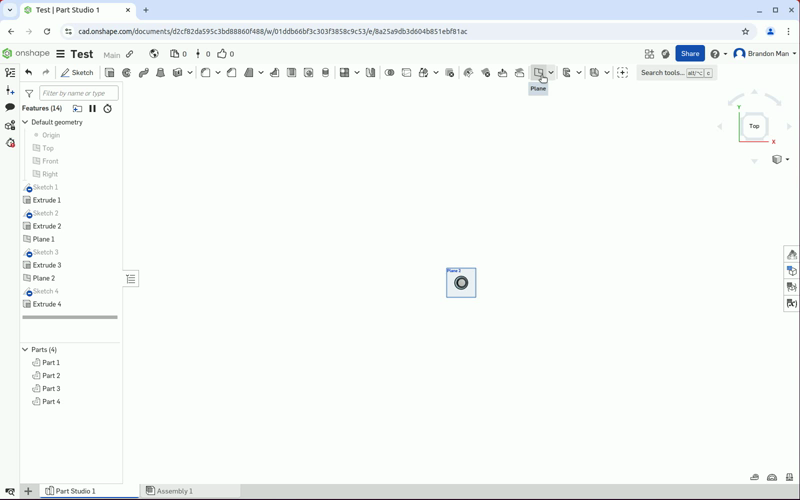
click(541, 75)
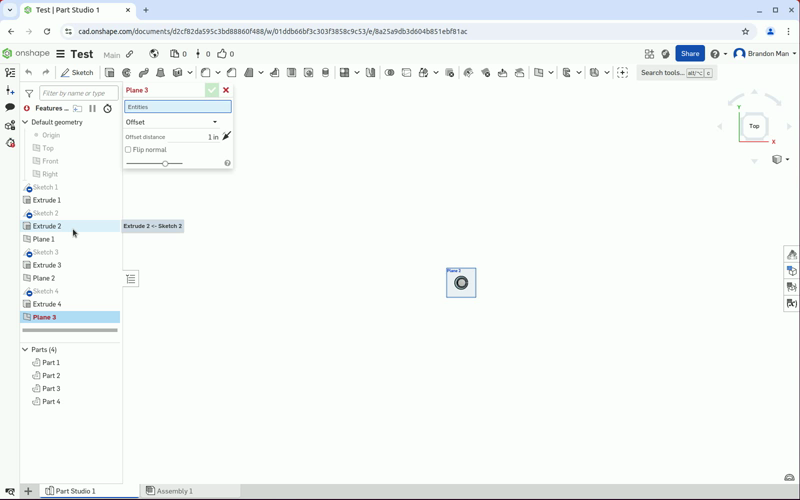
scroll(3)
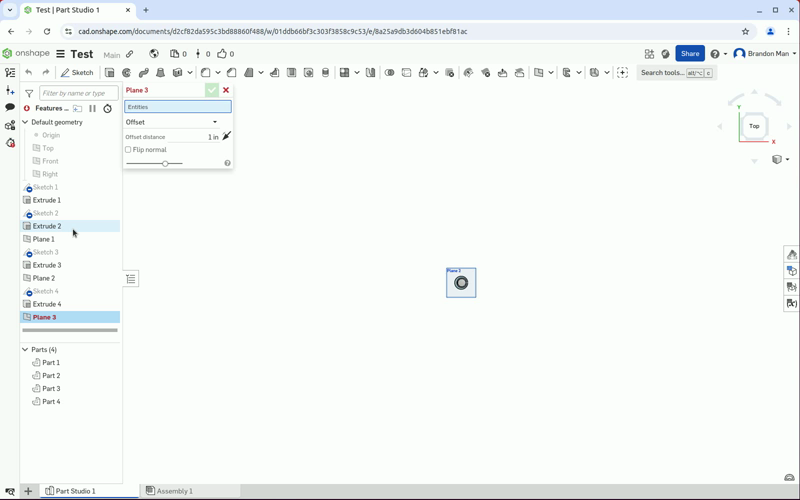
mouse_move(73, 150)
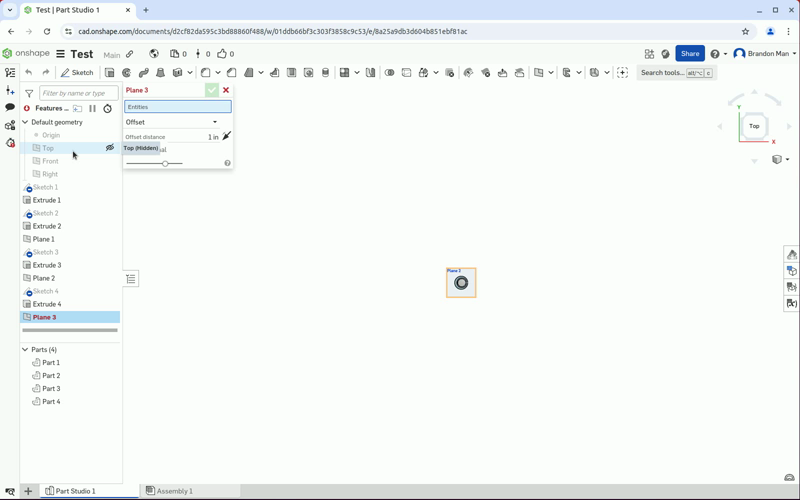
click(73, 150)
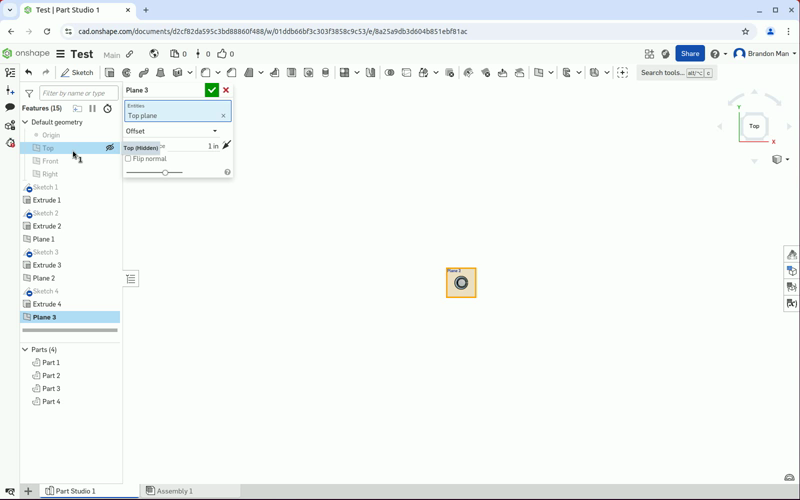
key(tab, 2)
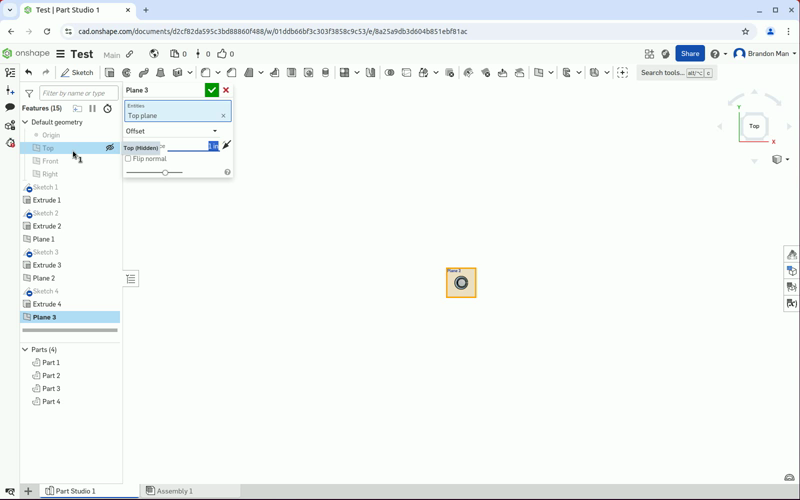
text(19.75)
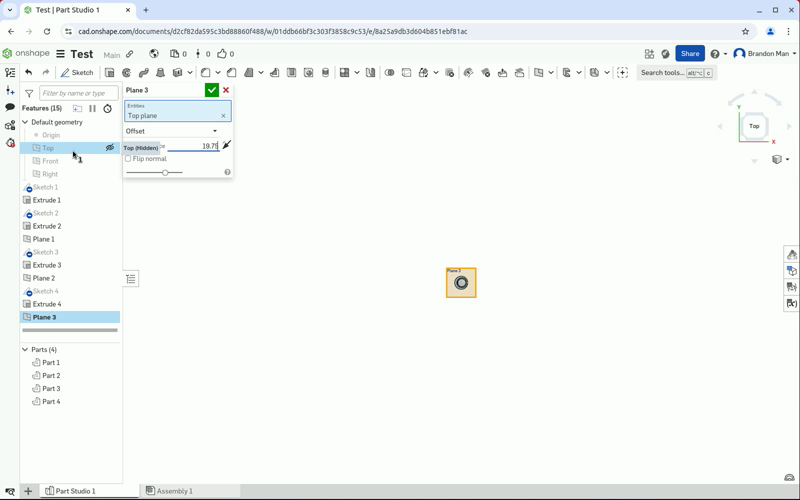
key(enter, 2)
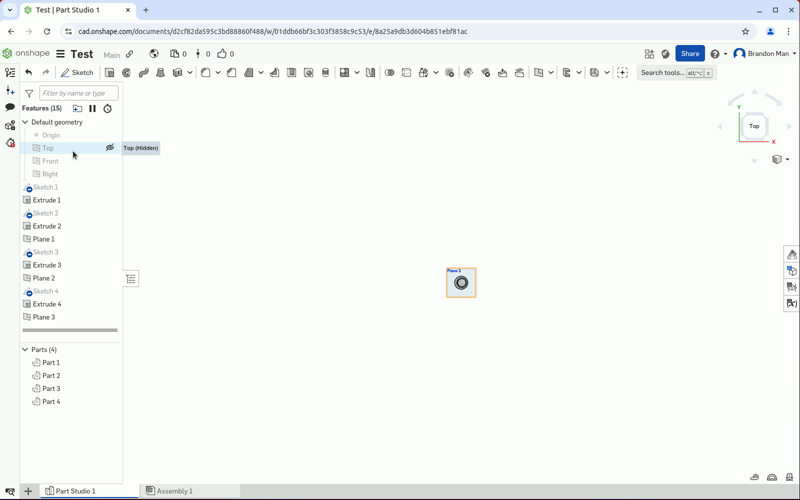
key(shift+s)
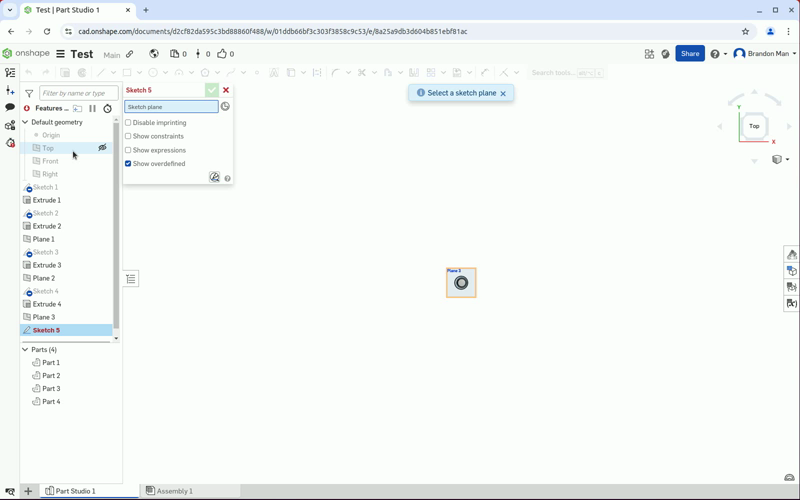
mouse_move(69, 319)
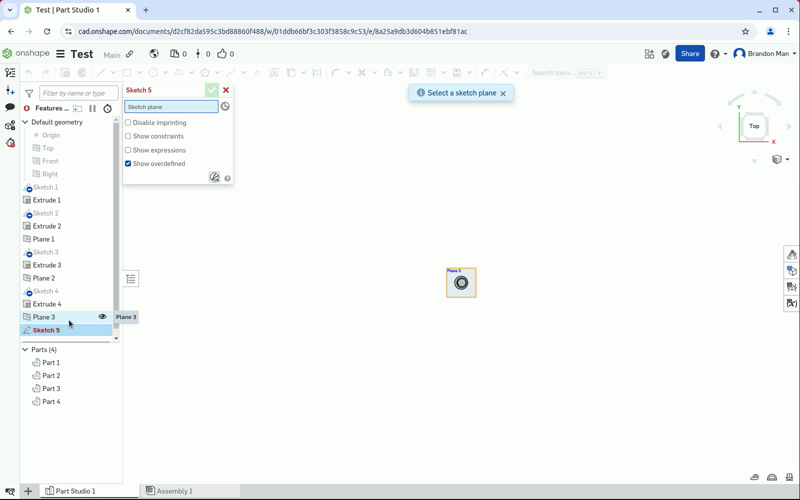
click(69, 319)
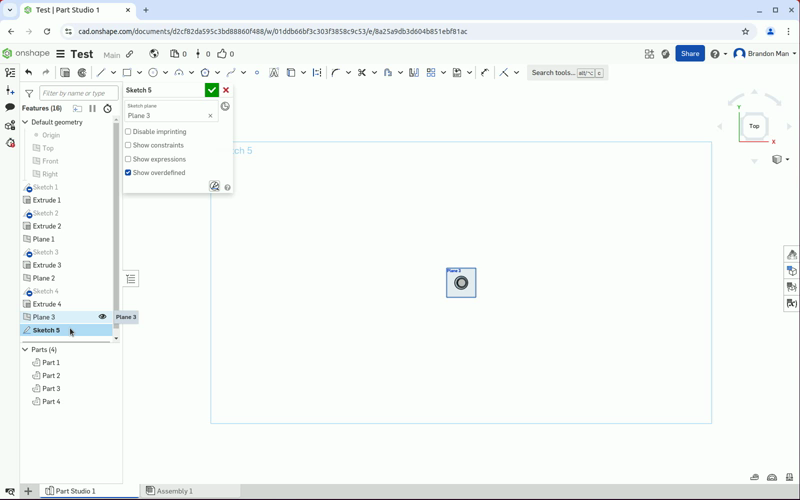
mouse_move(73, 352)
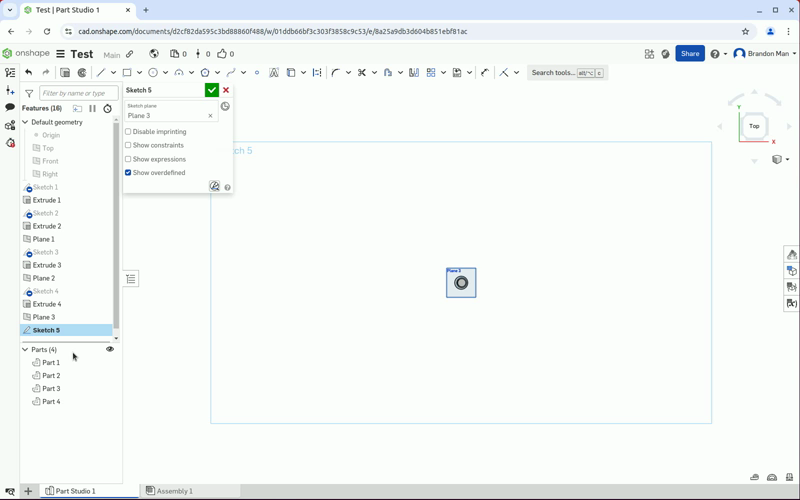
key(y)
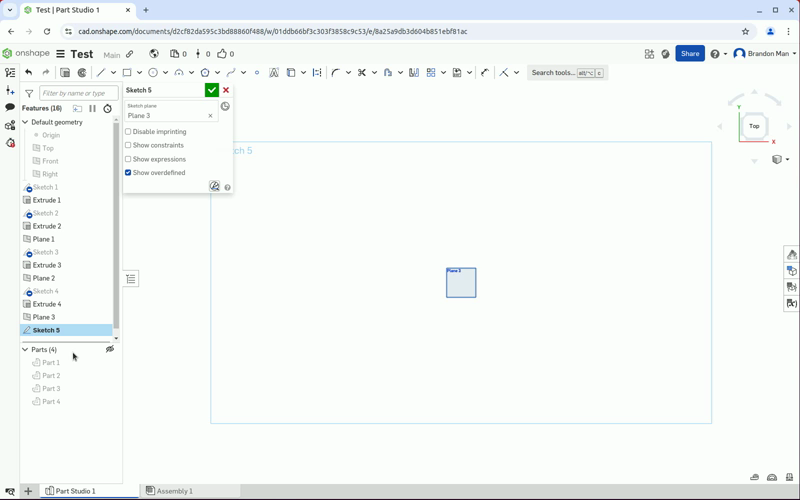
key(l)
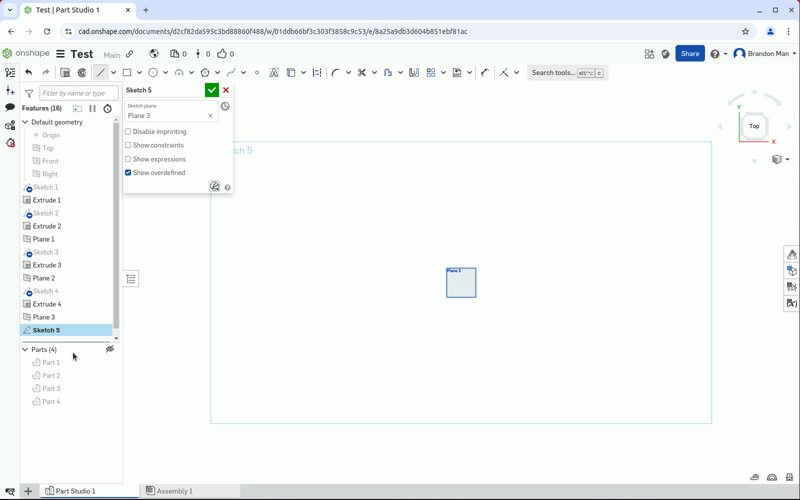
key_down(shift)
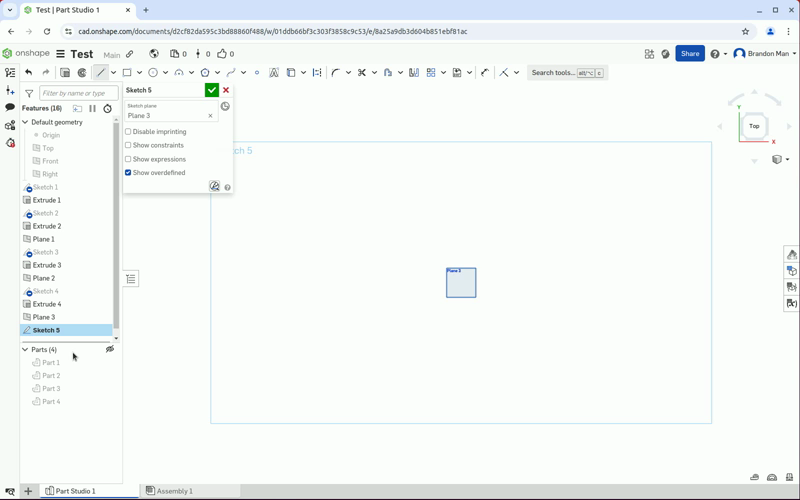
mouse_move(459, 284)
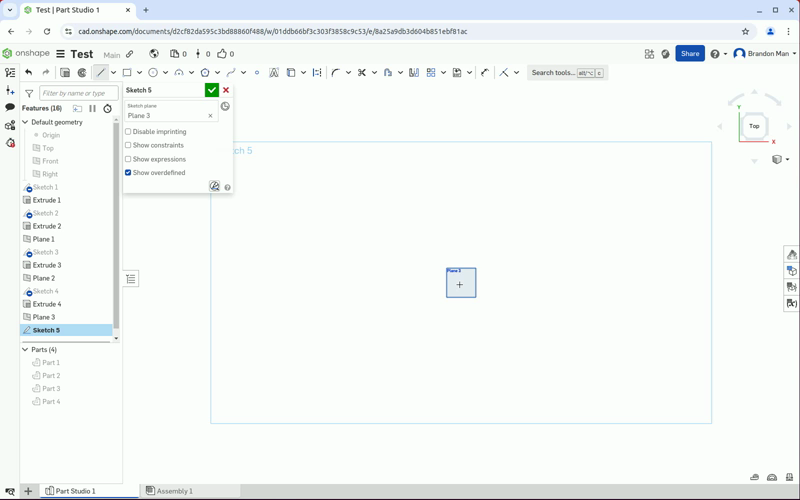
click(459, 284)
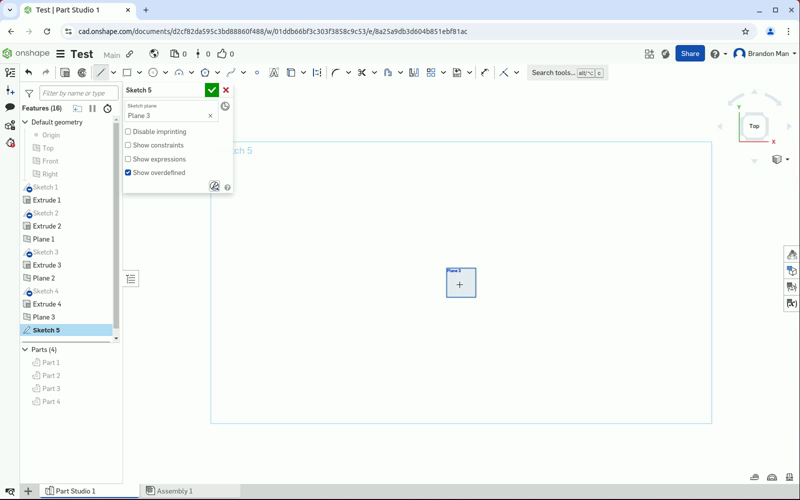
key_up(shift)
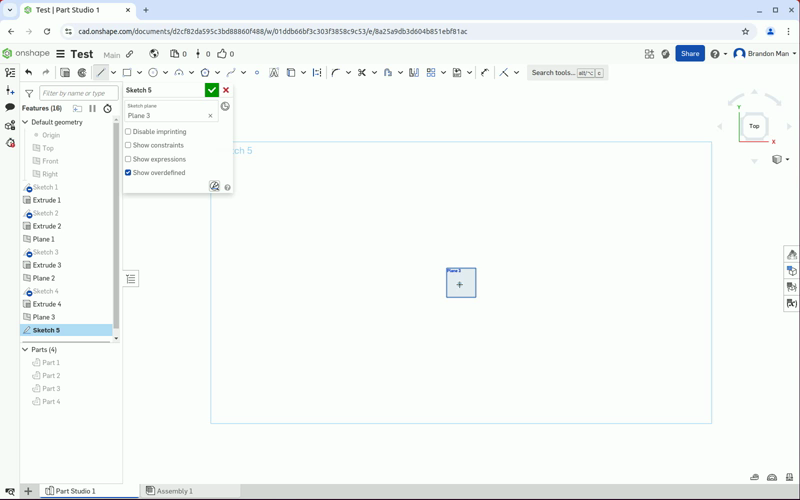
key_down(shift)
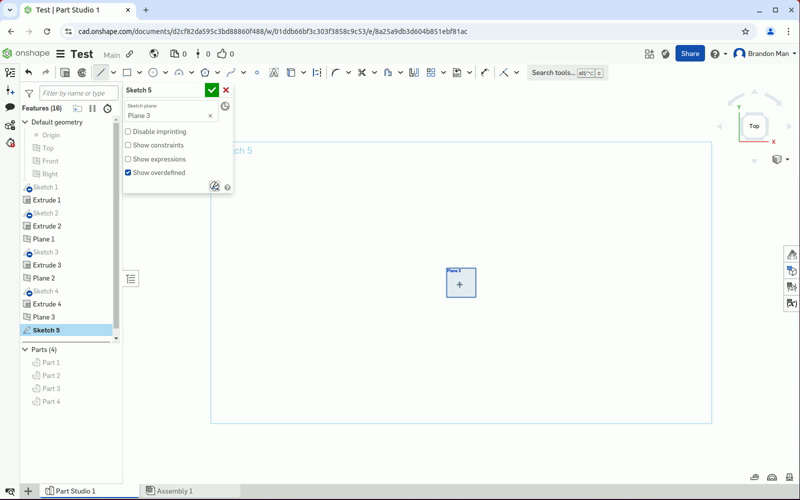
mouse_move(489, 284)
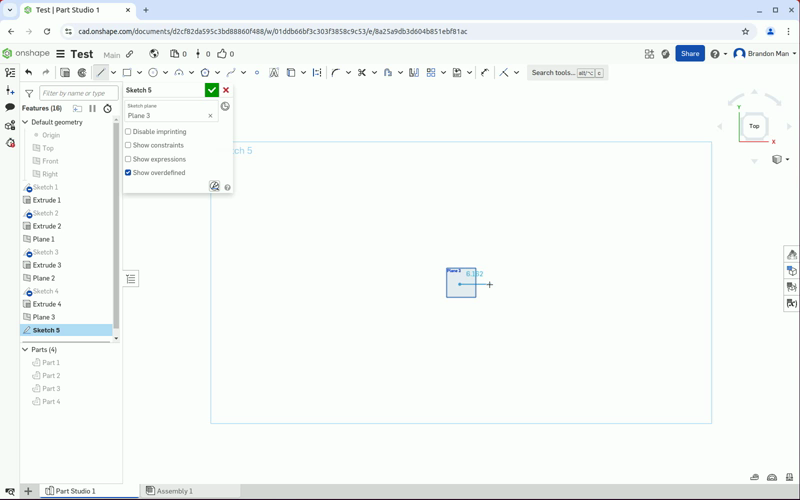
mouse_move(461, 284)
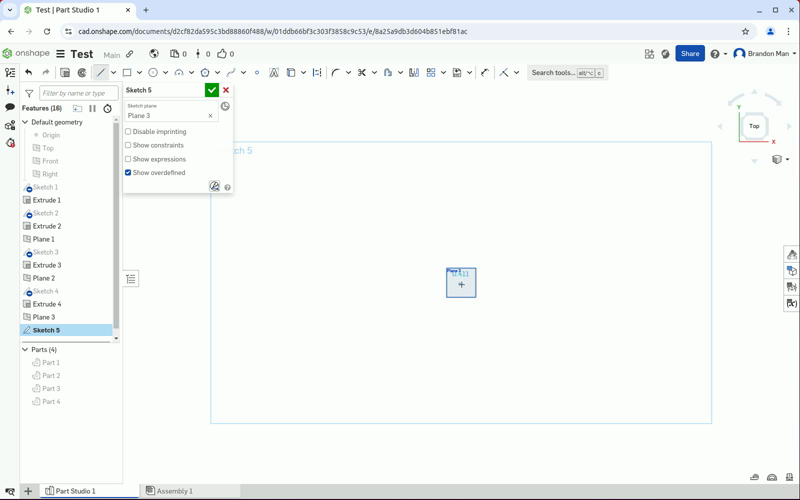
scroll(6)
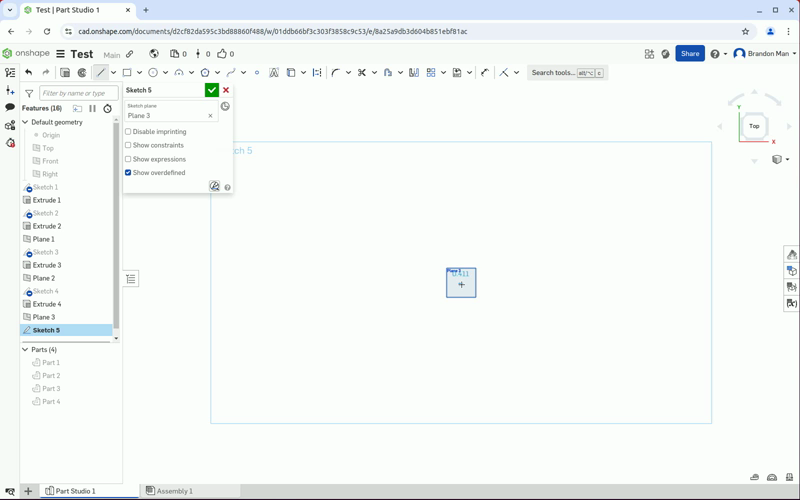
scroll(6)
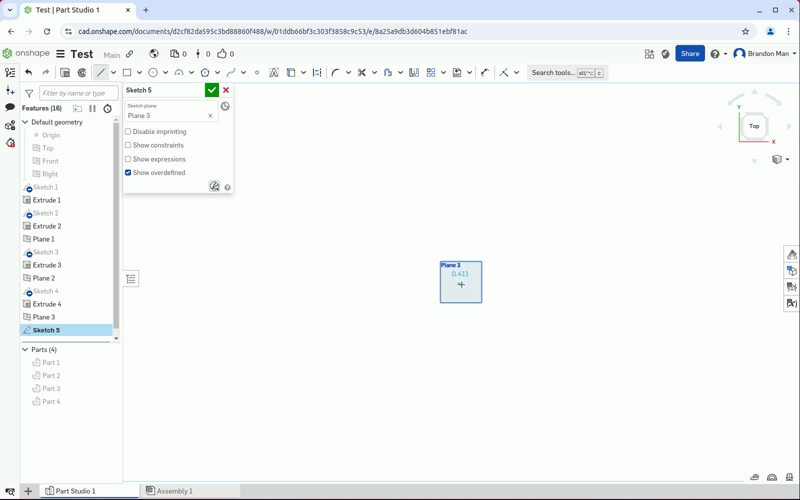
scroll(6)
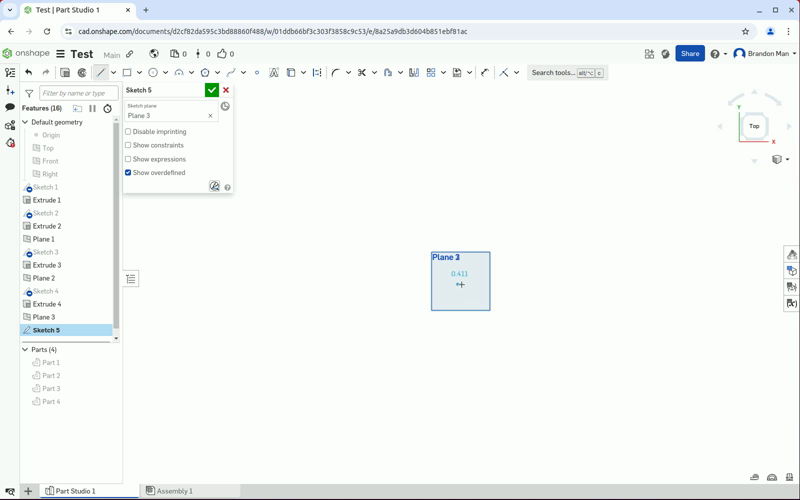
scroll(6)
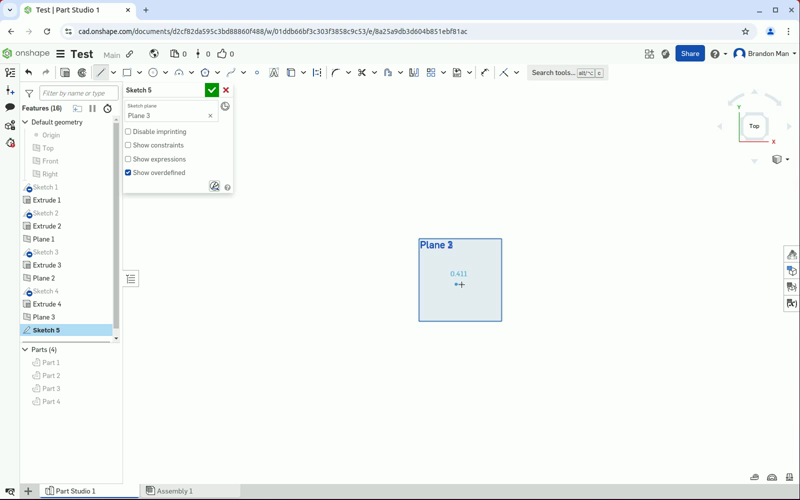
scroll(6)
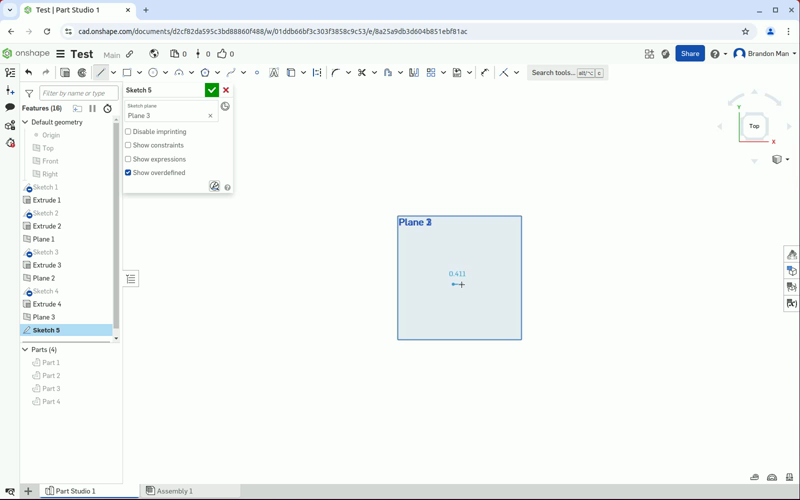
scroll(6)
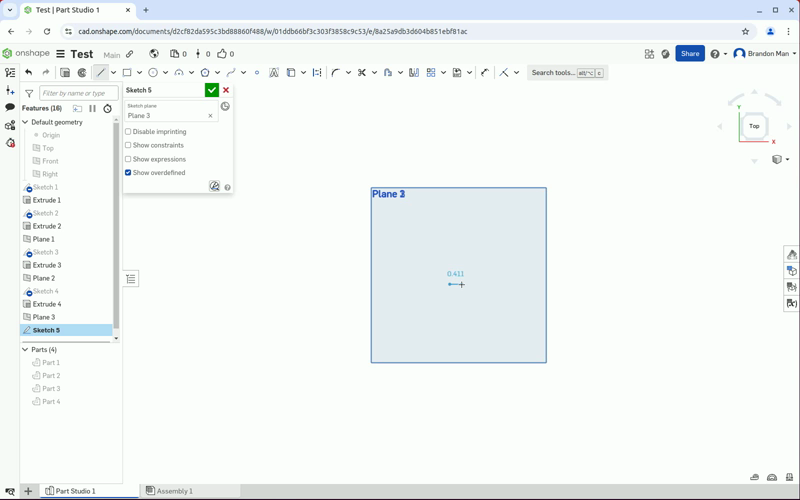
scroll(6)
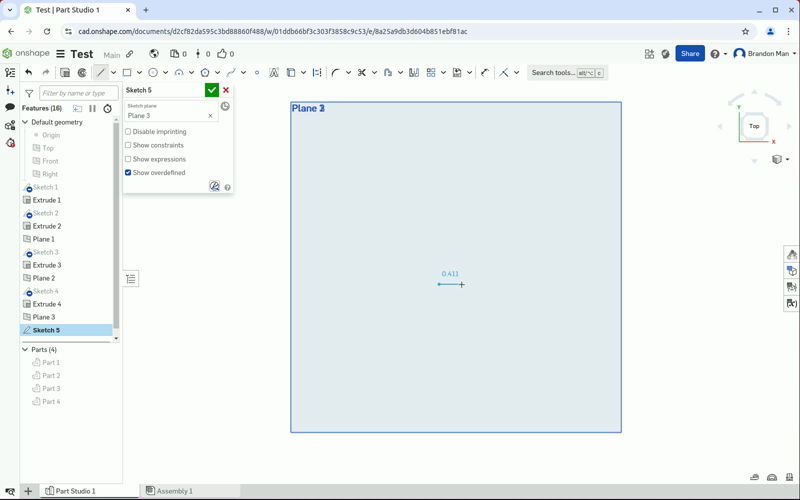
click(461, 284)
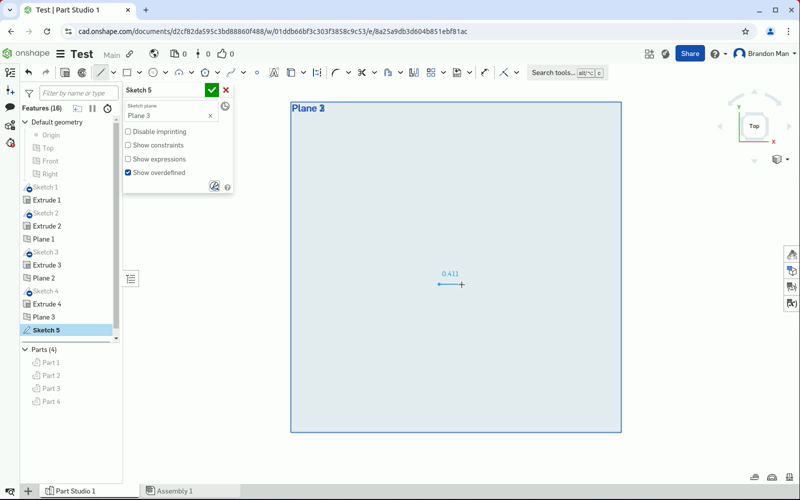
scroll(-6)
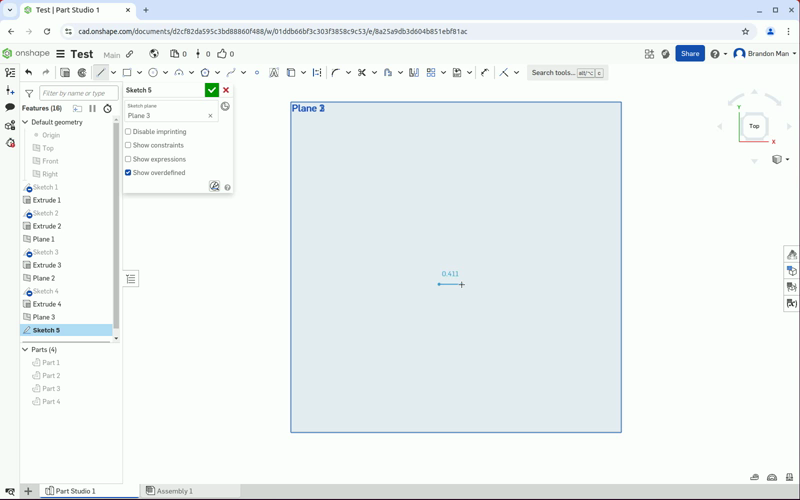
scroll(-6)
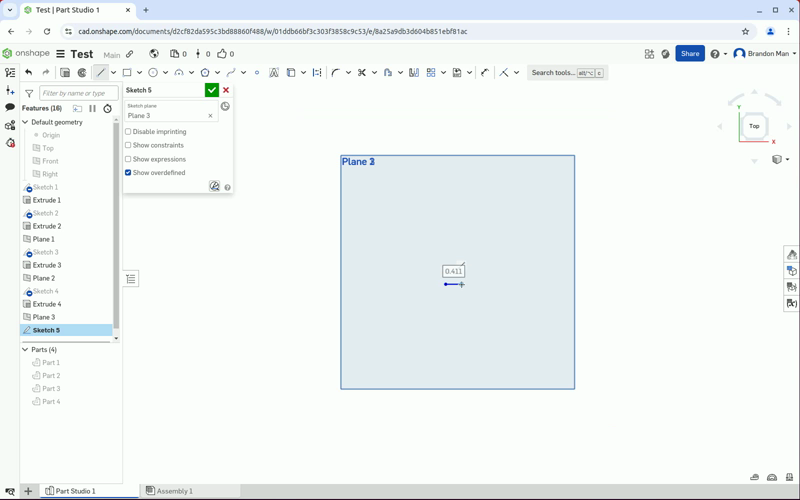
scroll(-6)
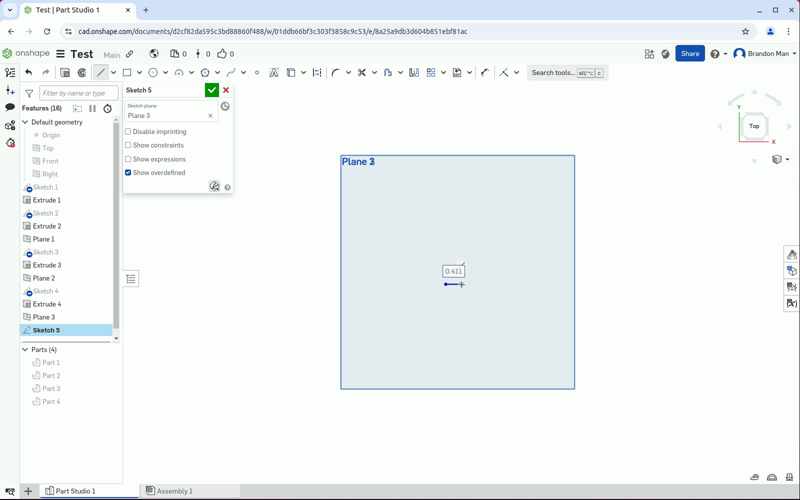
scroll(-6)
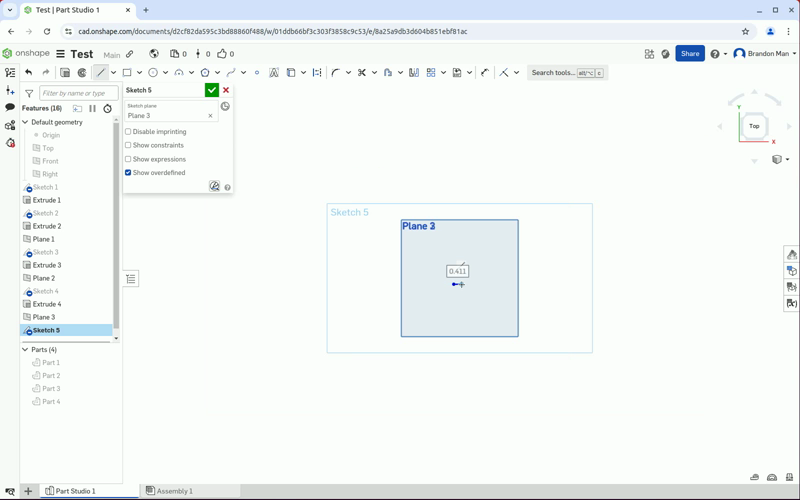
scroll(-6)
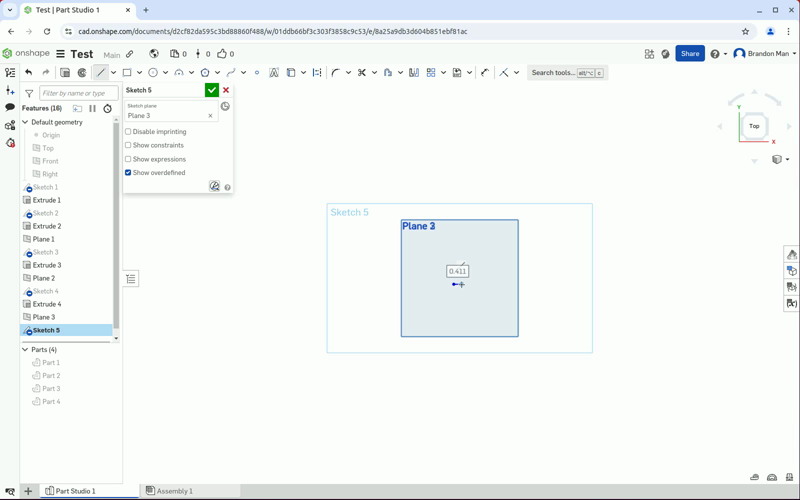
scroll(-6)
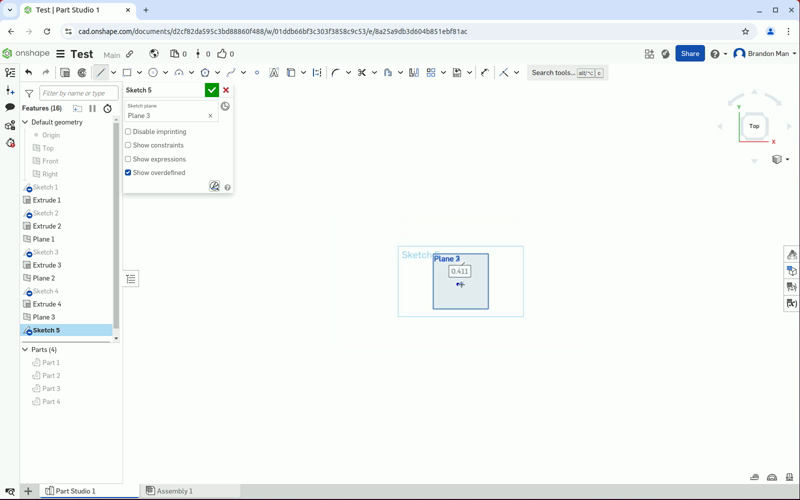
scroll(-6)
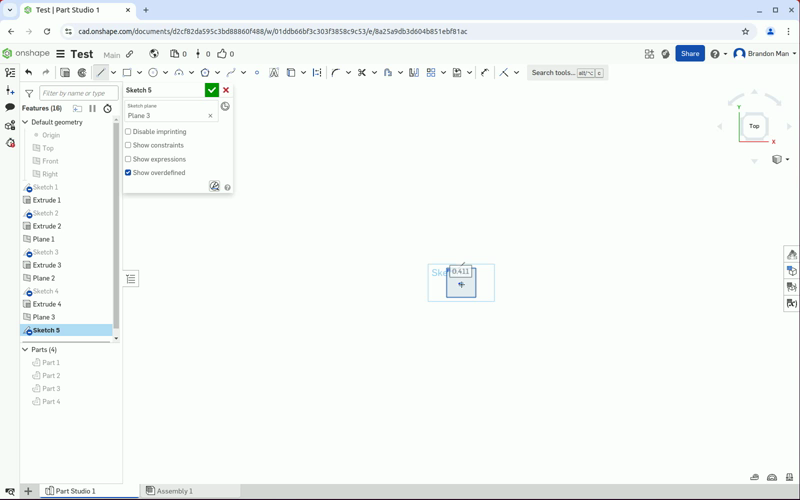
key_up(shift)
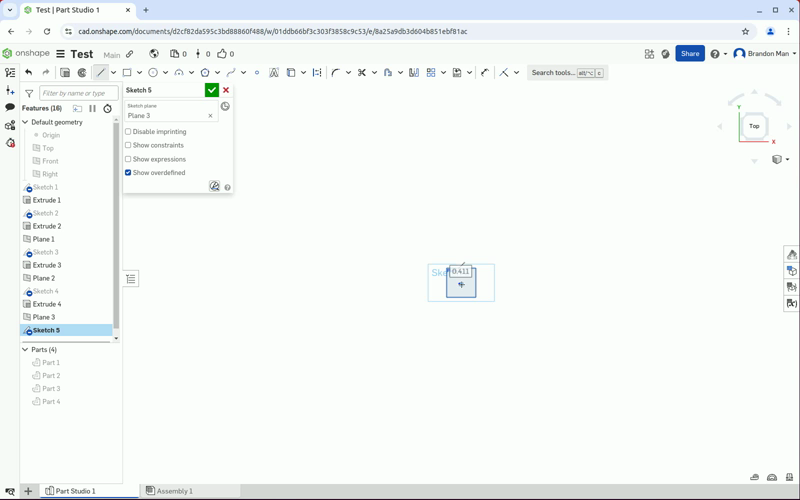
key_down(shift)
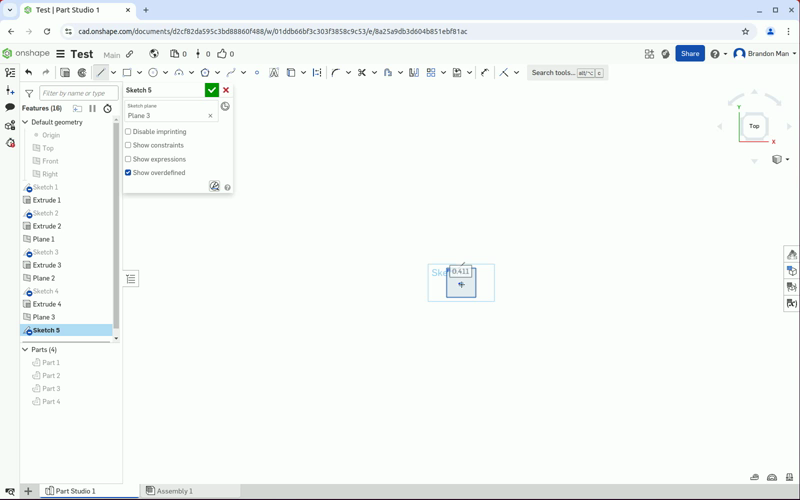
mouse_move(492, 284)
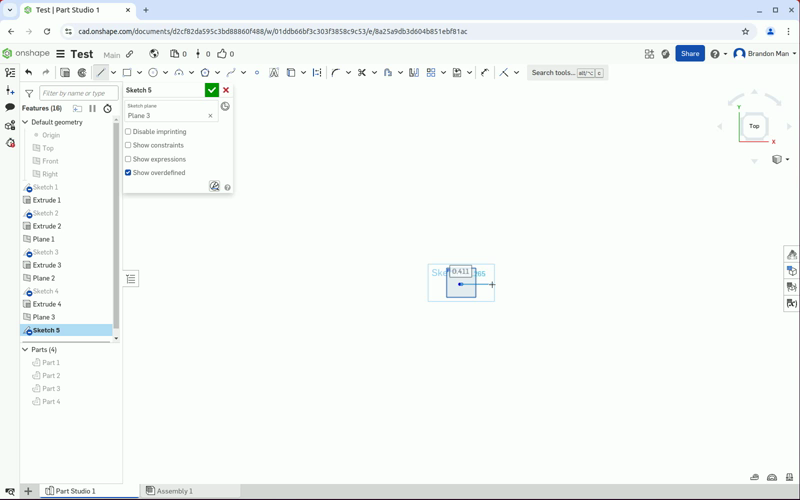
mouse_move(461, 279)
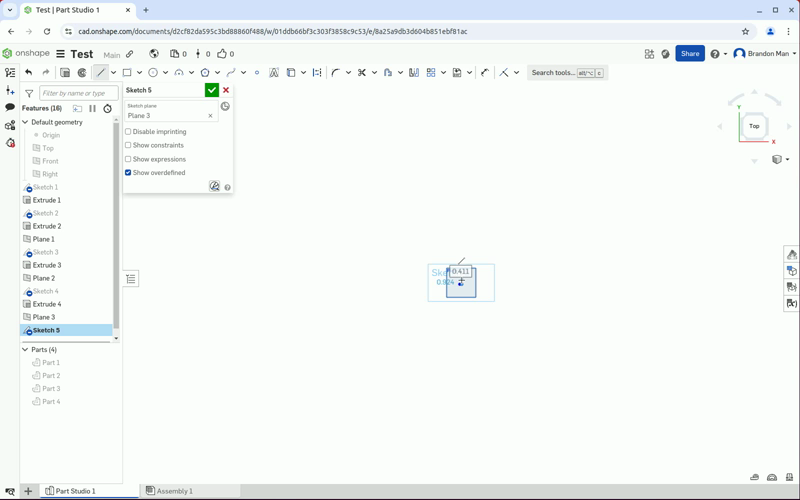
scroll(6)
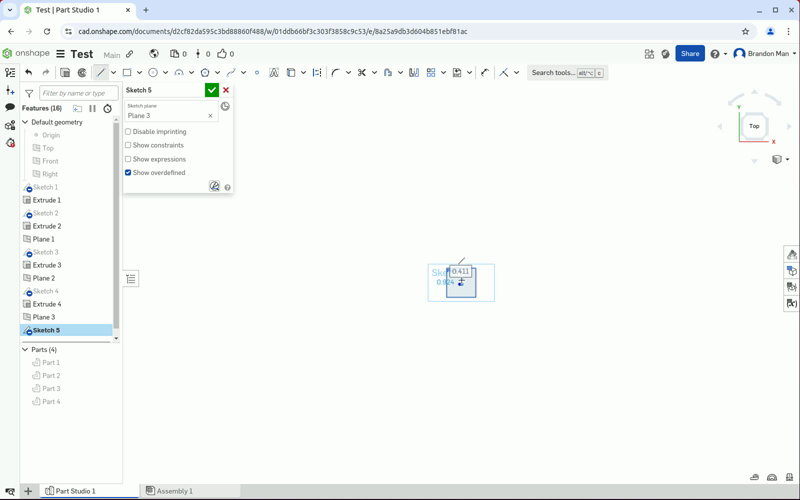
scroll(6)
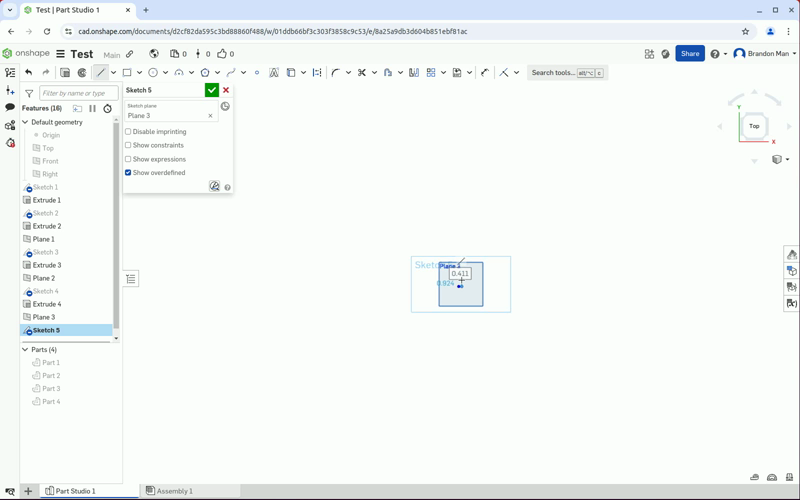
scroll(6)
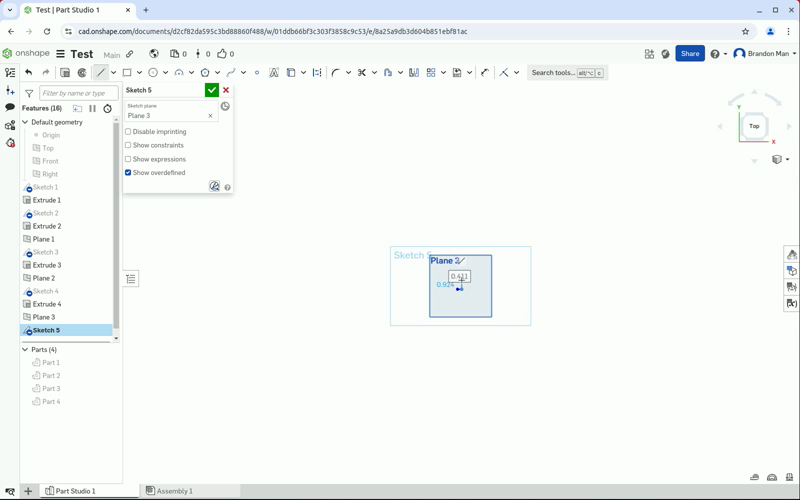
scroll(6)
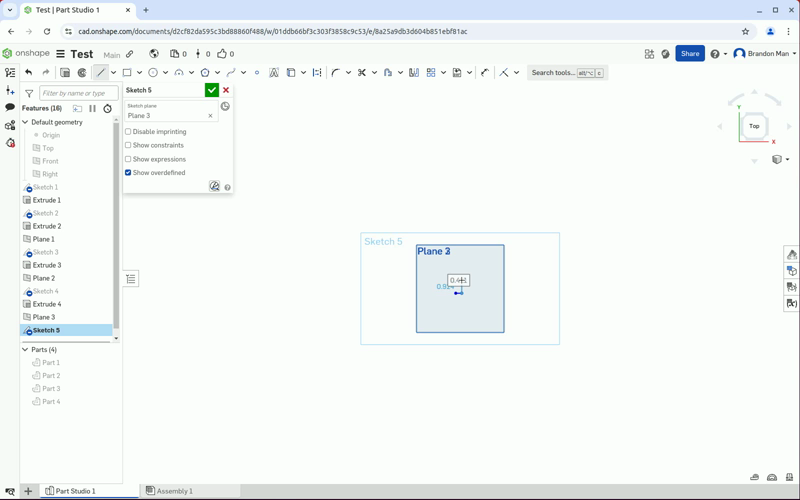
scroll(6)
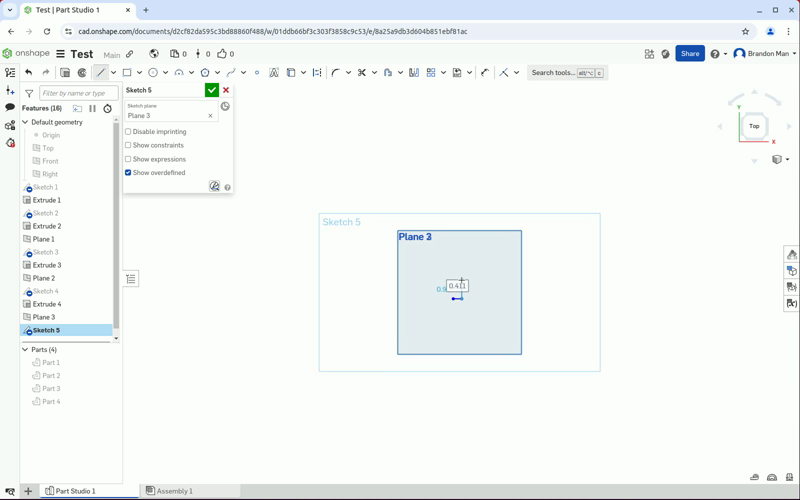
scroll(6)
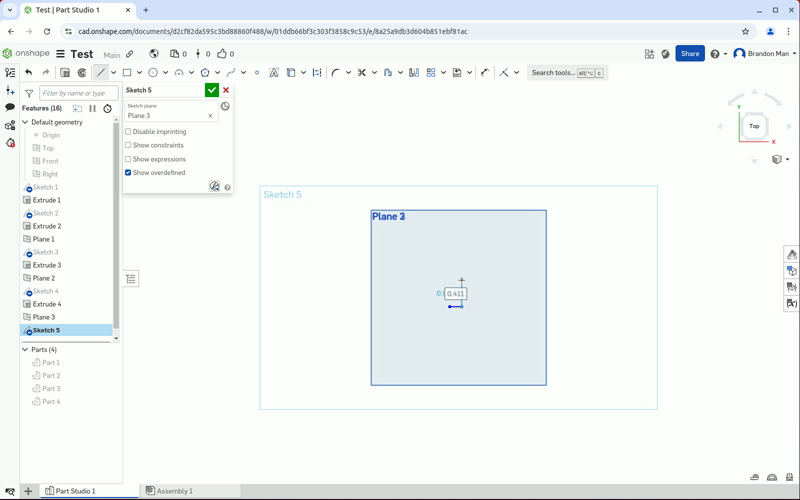
scroll(6)
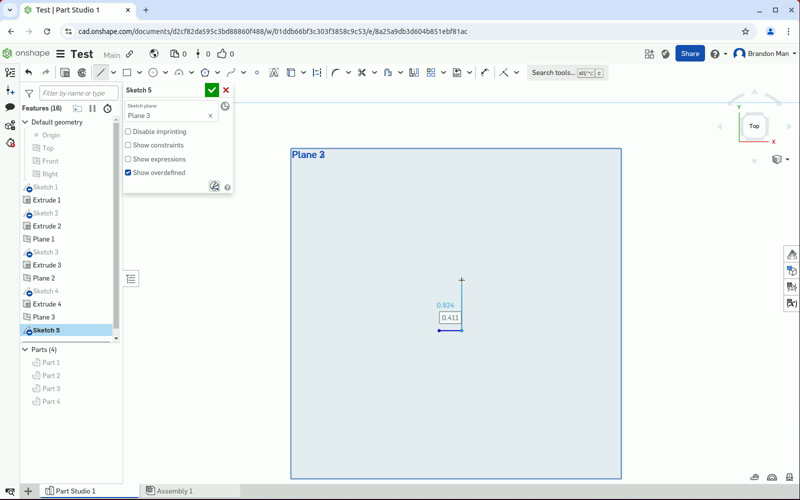
click(461, 279)
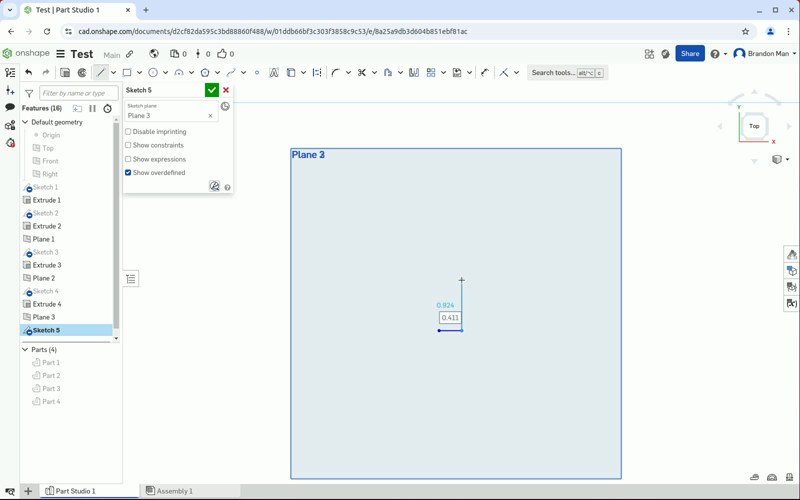
scroll(-6)
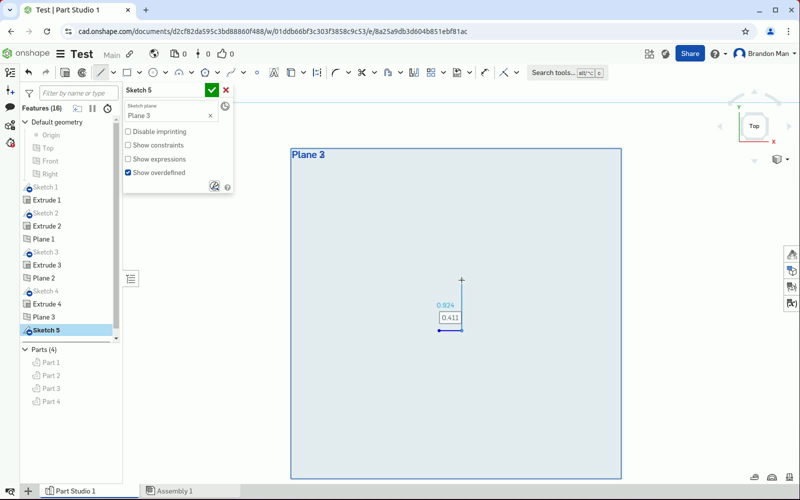
scroll(-6)
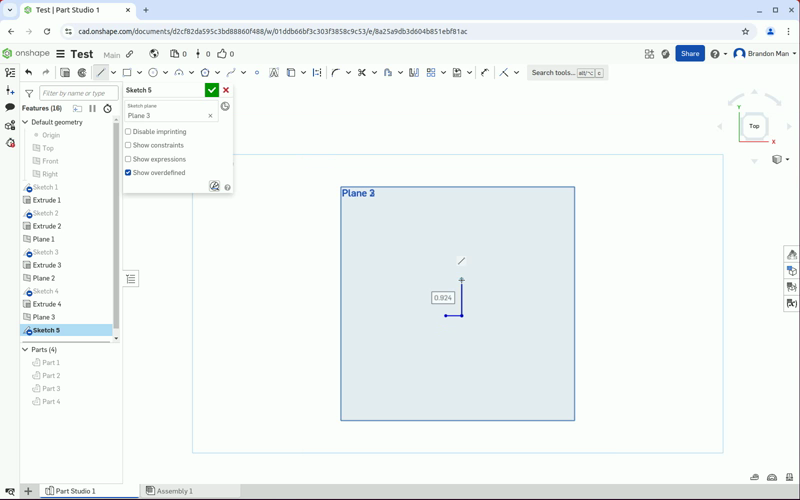
scroll(-6)
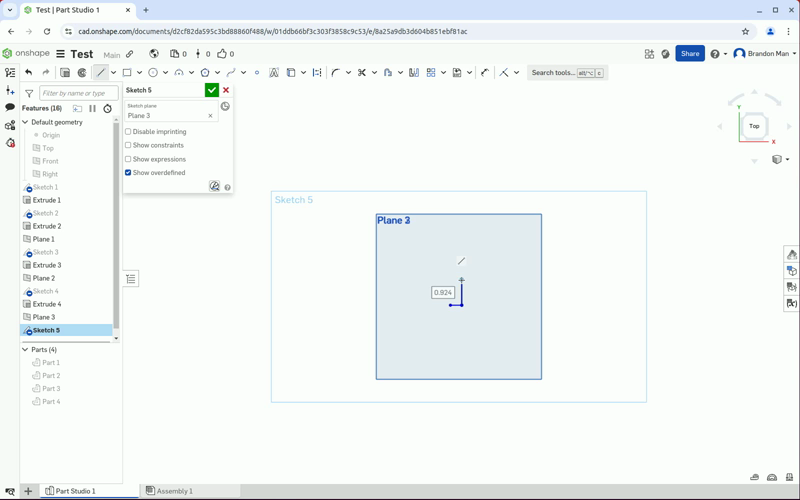
scroll(-6)
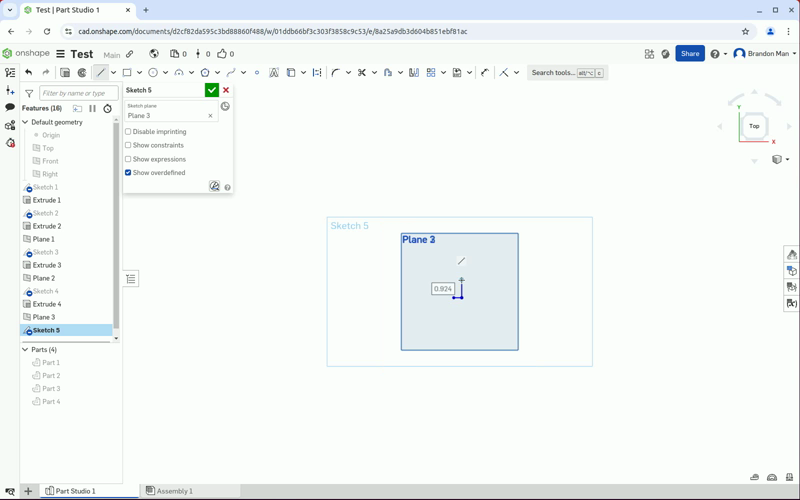
scroll(-6)
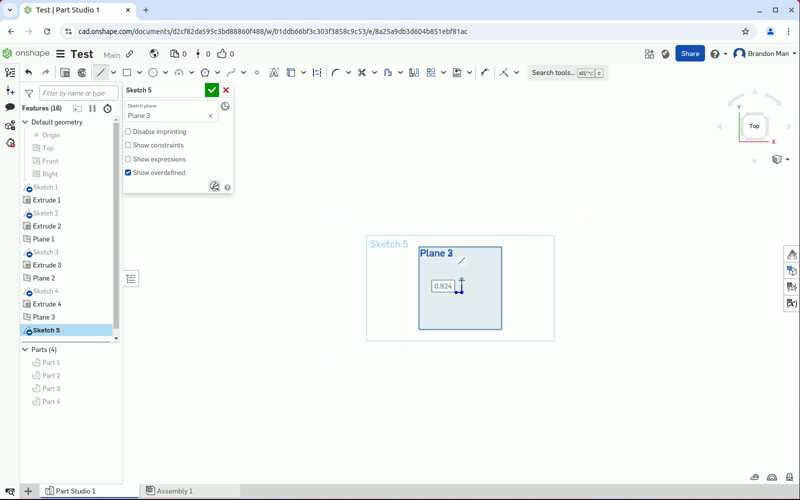
scroll(-6)
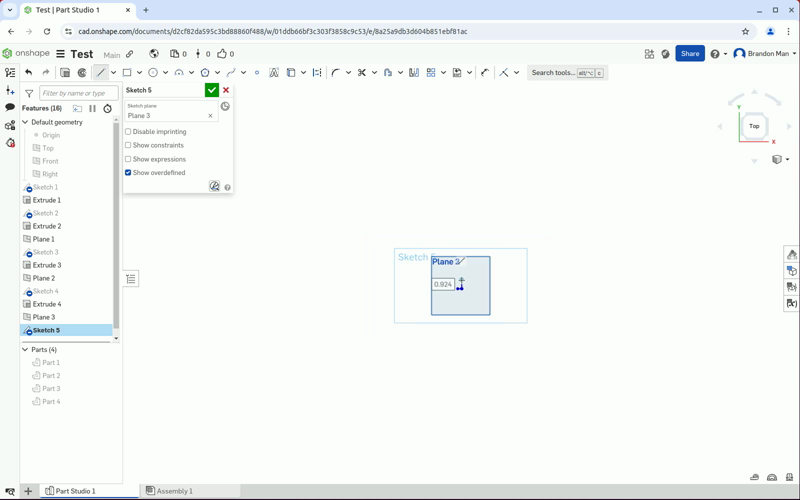
scroll(-6)
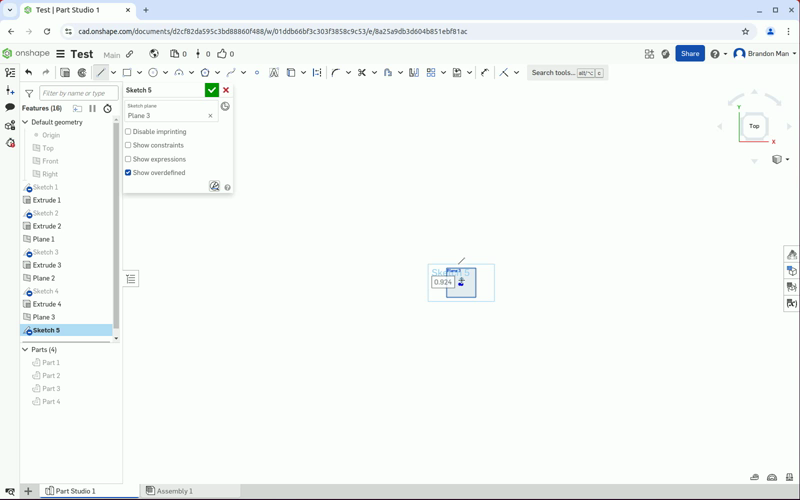
key_up(shift)
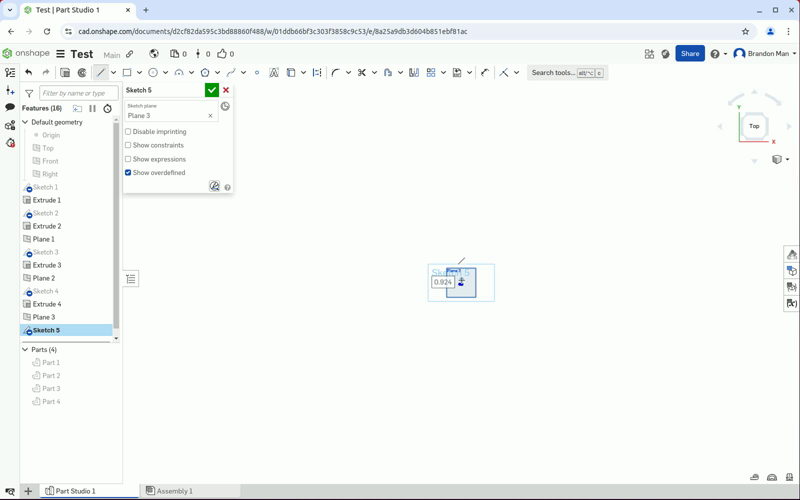
key_down(shift)
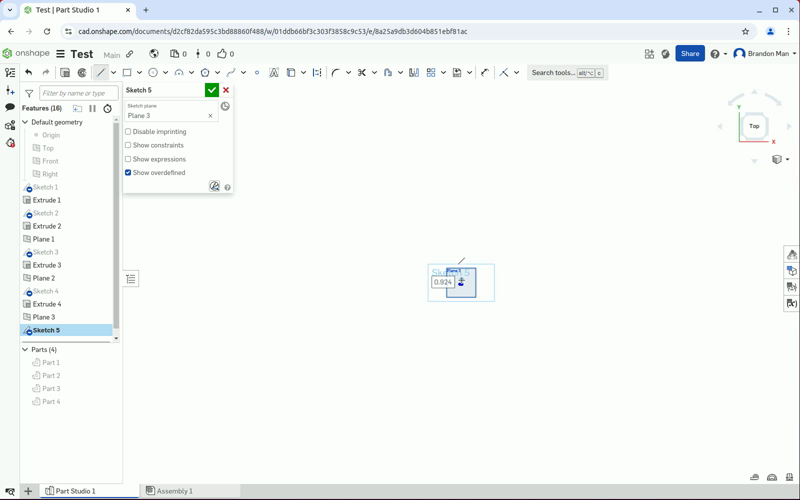
mouse_move(492, 279)
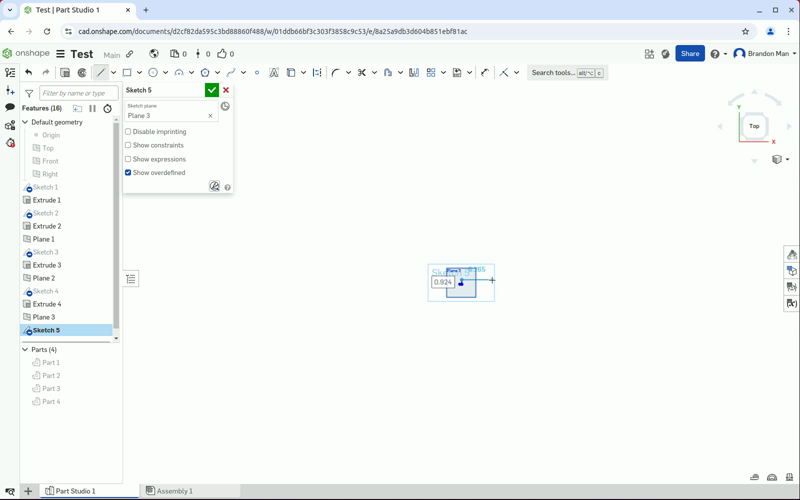
mouse_move(459, 279)
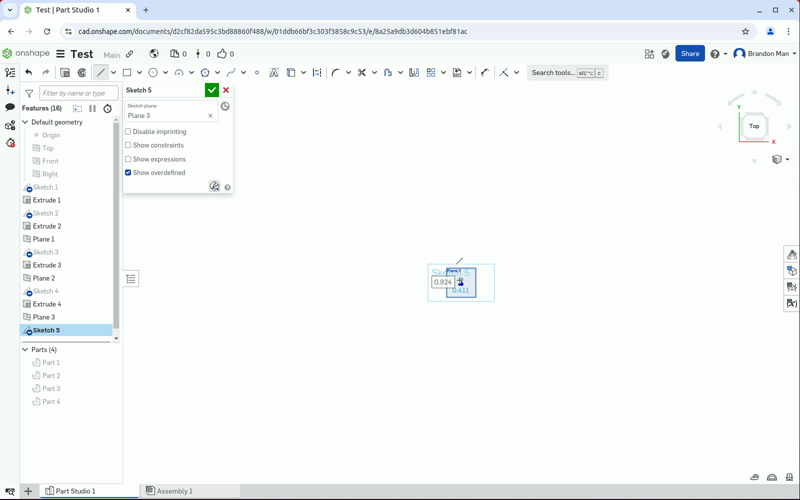
scroll(6)
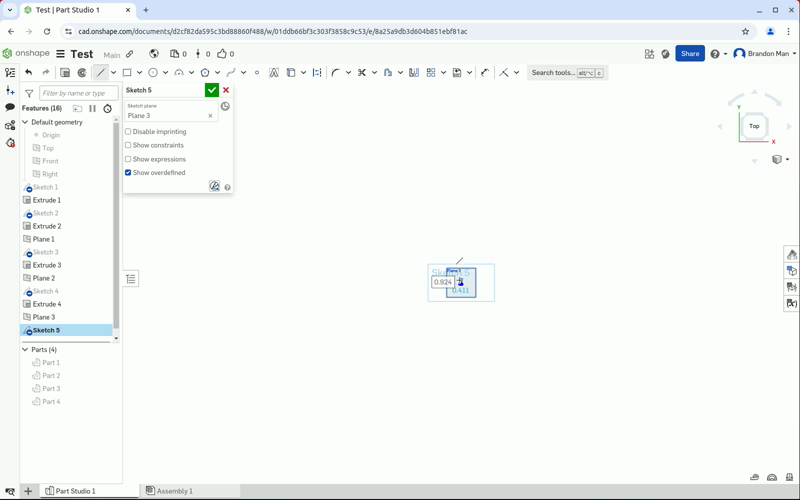
scroll(6)
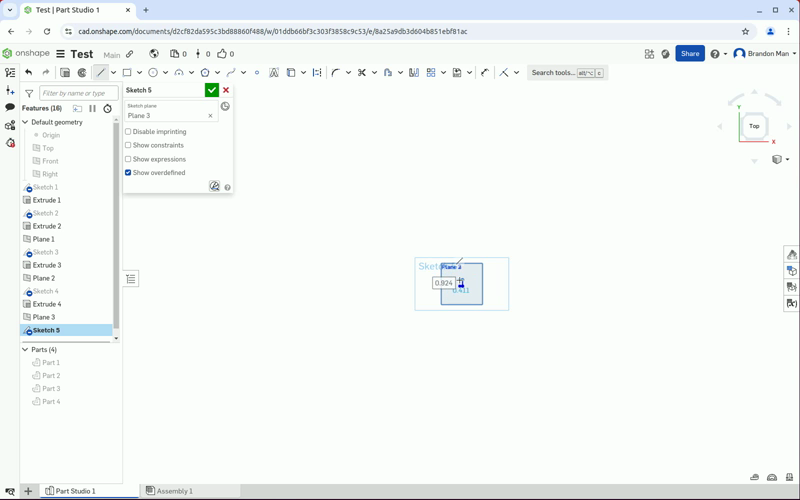
scroll(6)
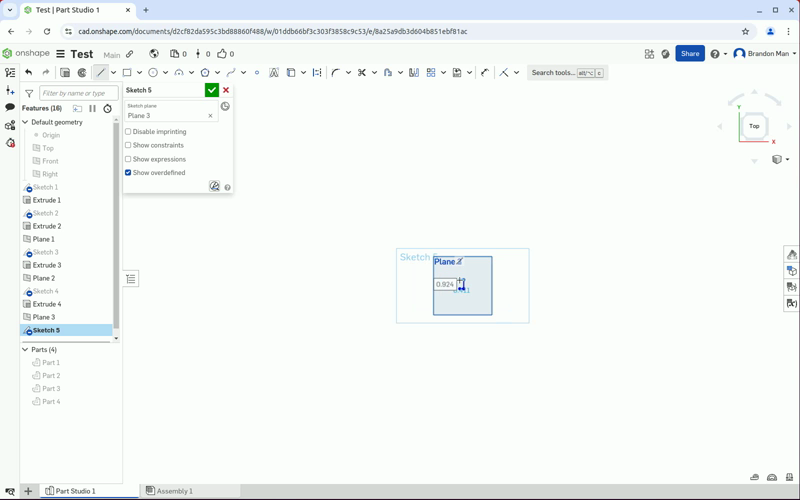
scroll(6)
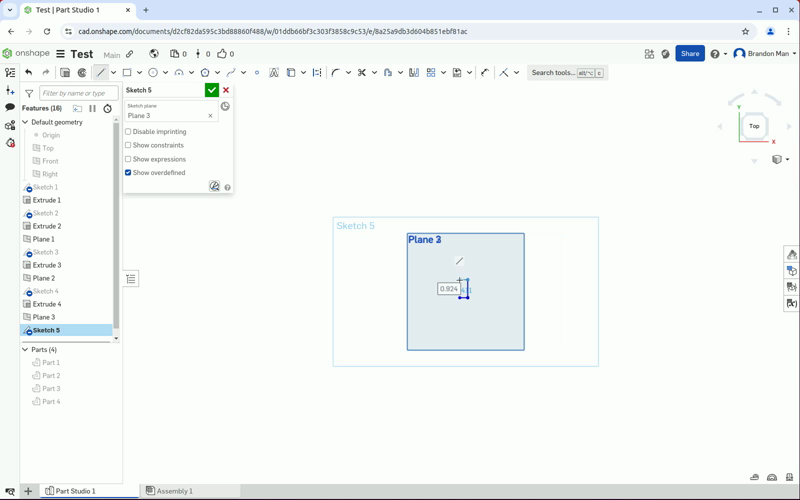
scroll(6)
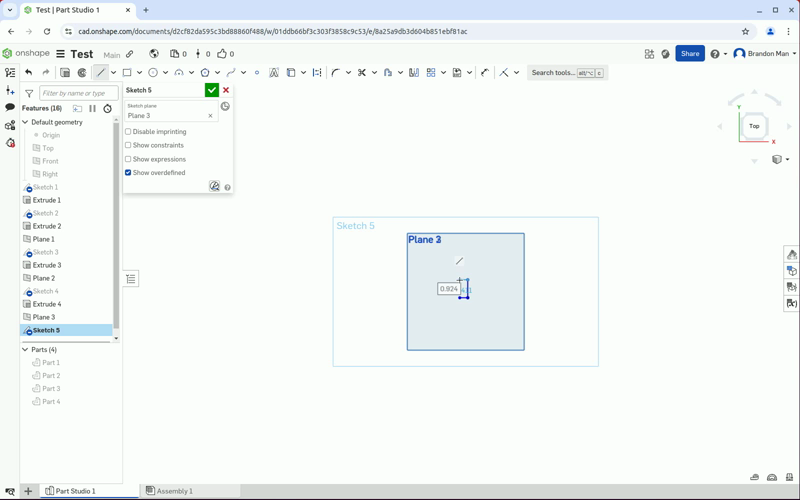
scroll(6)
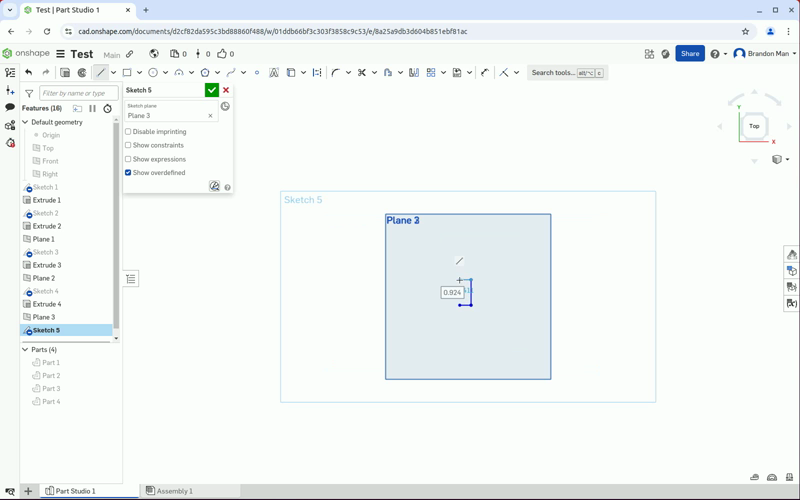
scroll(6)
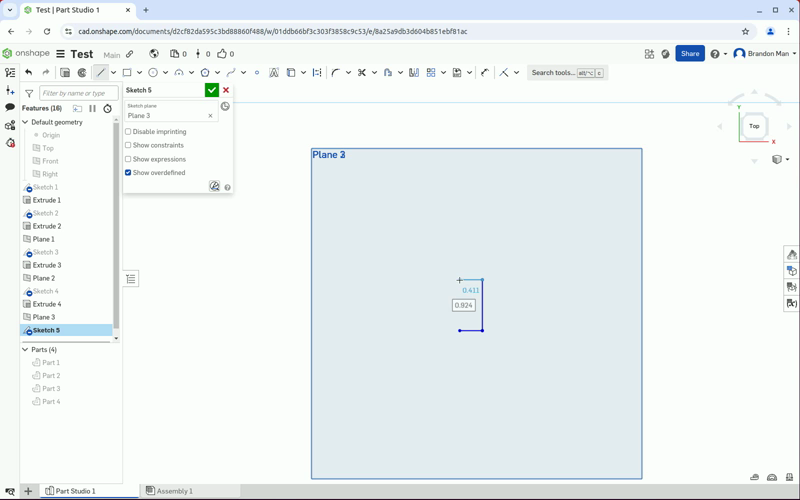
click(459, 279)
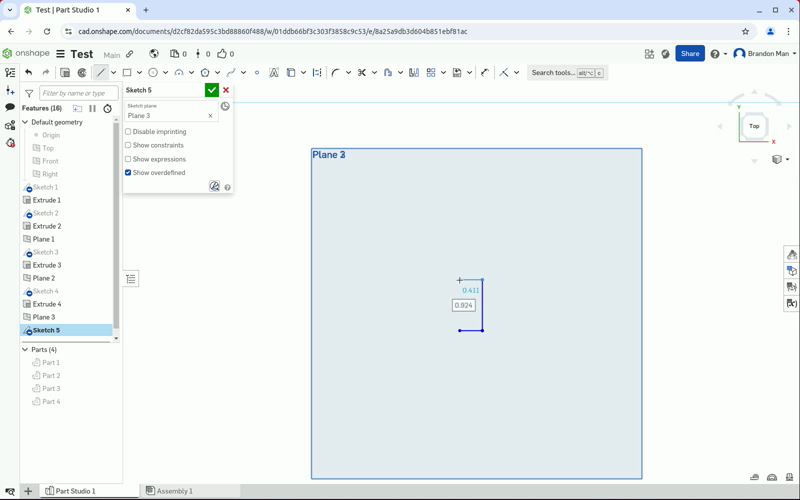
scroll(-6)
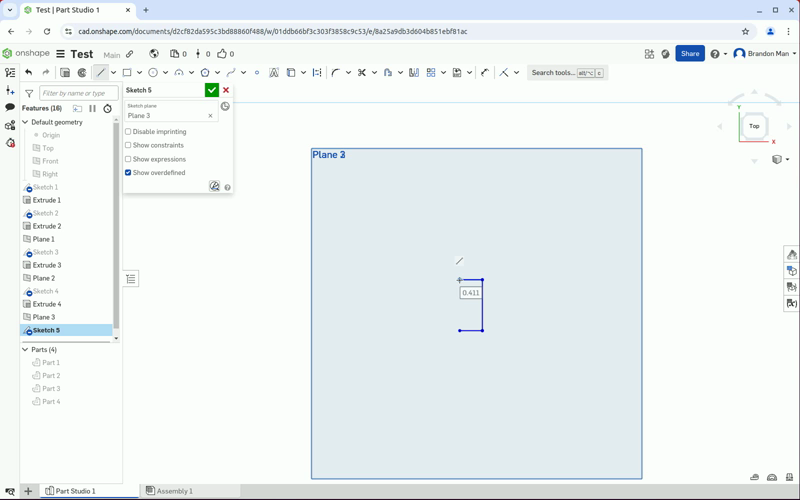
scroll(-6)
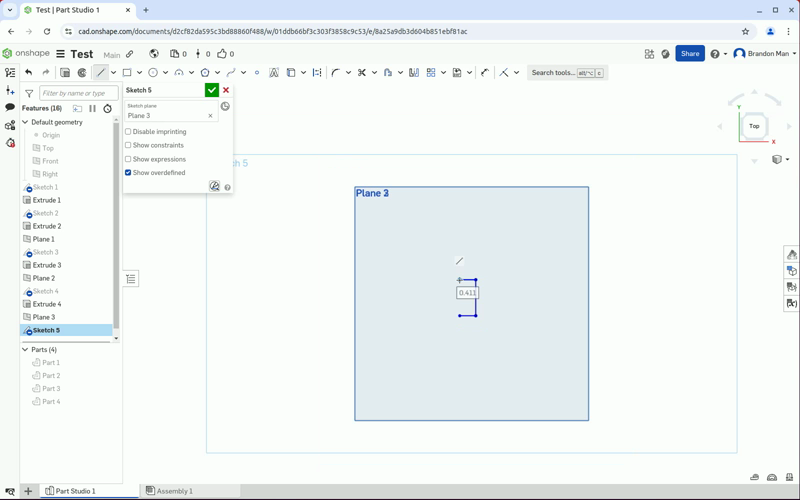
scroll(-6)
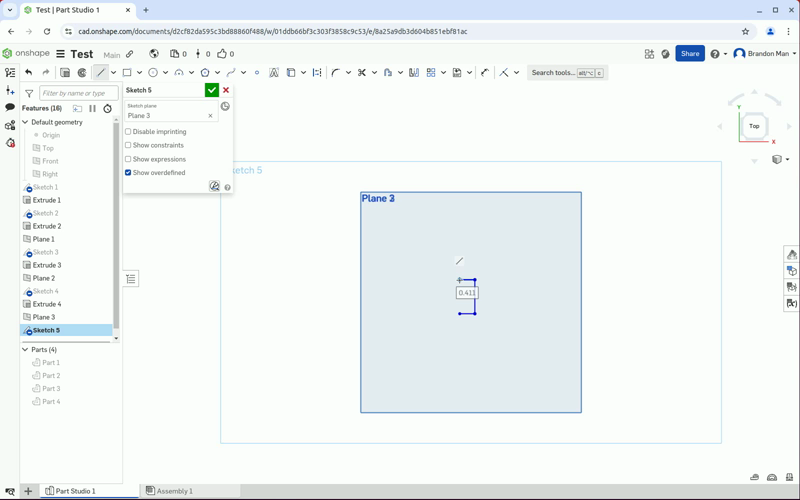
scroll(-6)
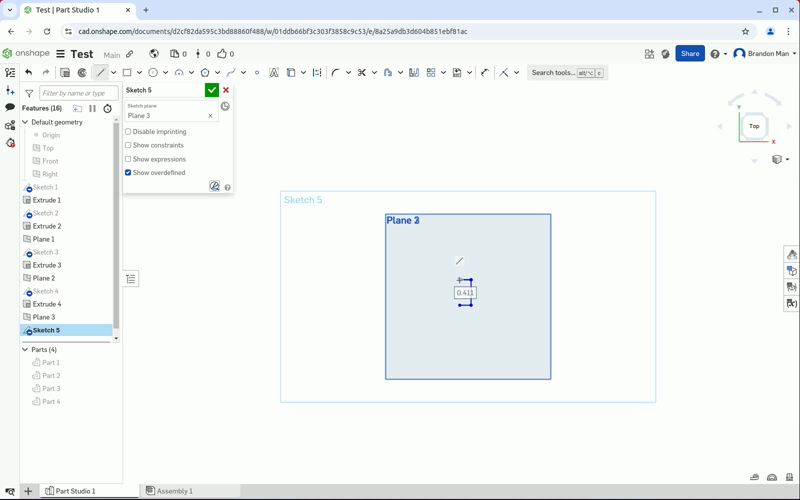
scroll(-6)
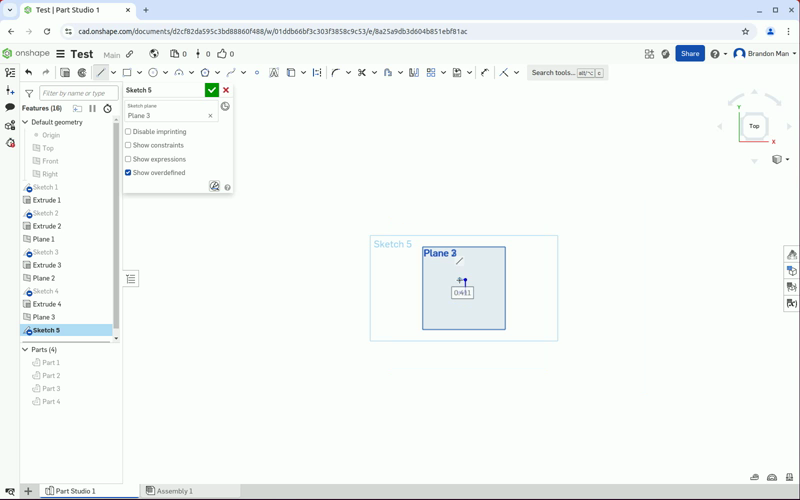
scroll(-6)
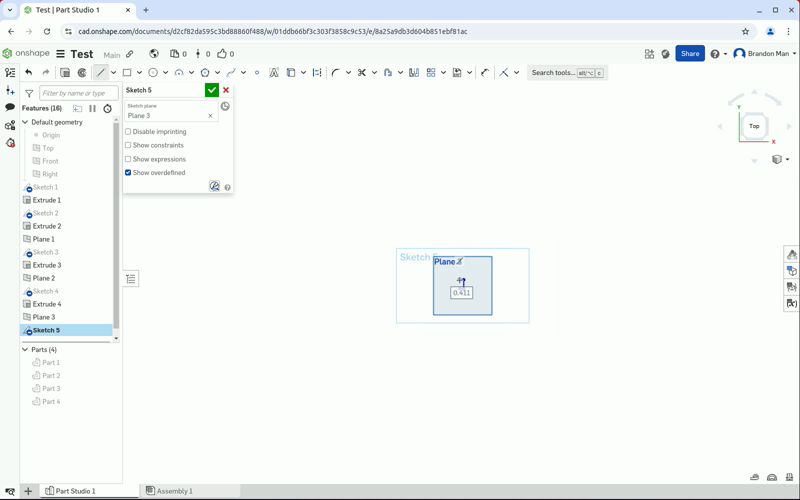
scroll(-6)
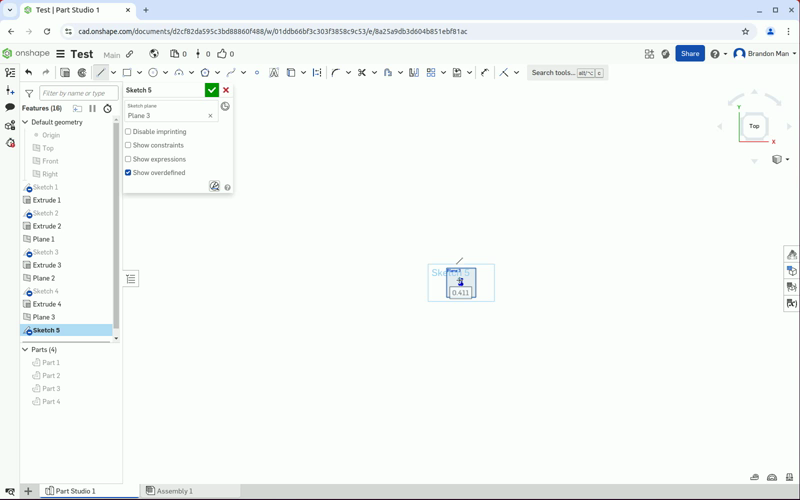
key_up(shift)
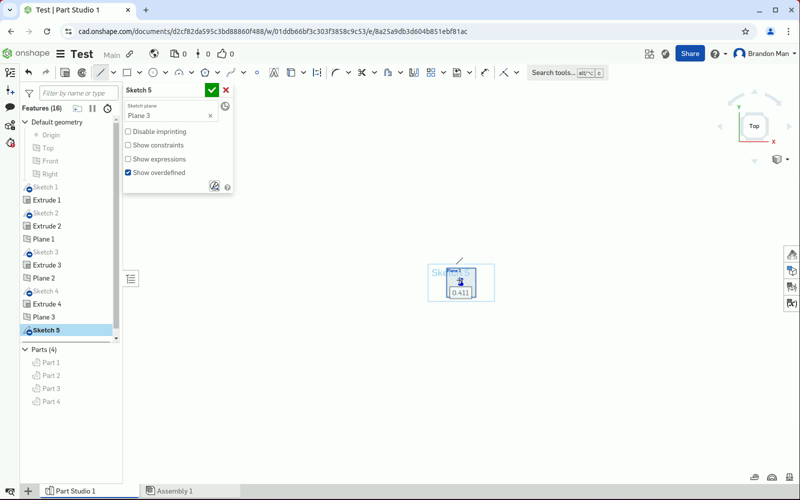
mouse_move(489, 279)
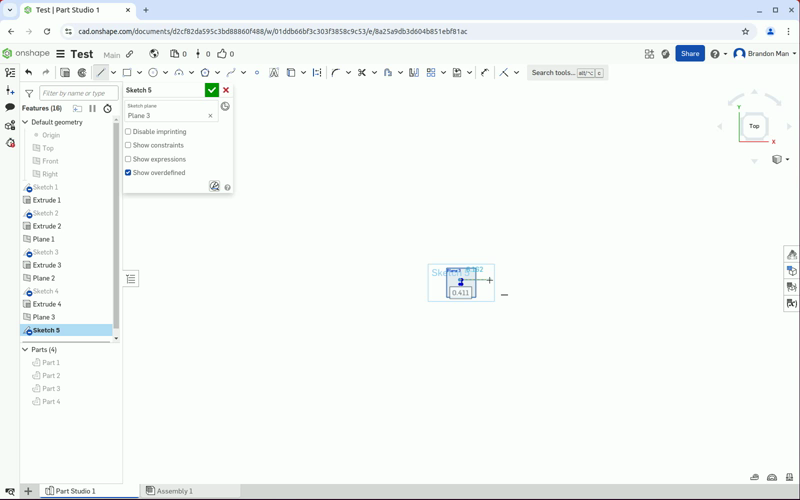
key_down(shift)
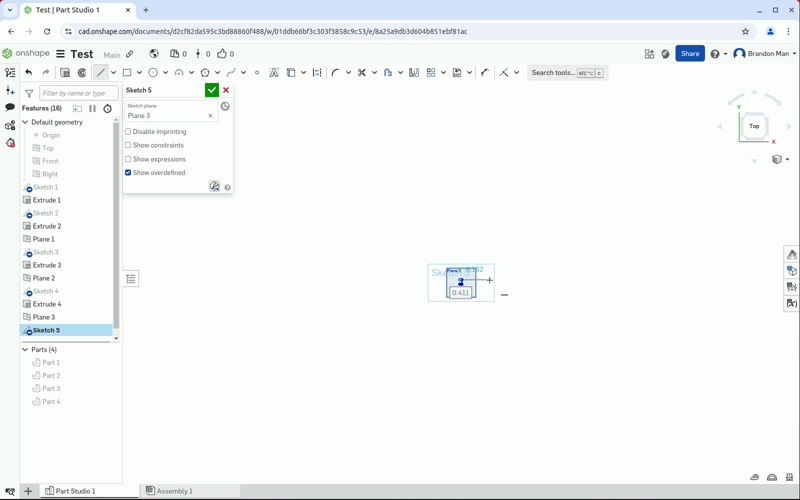
mouse_move(459, 284)
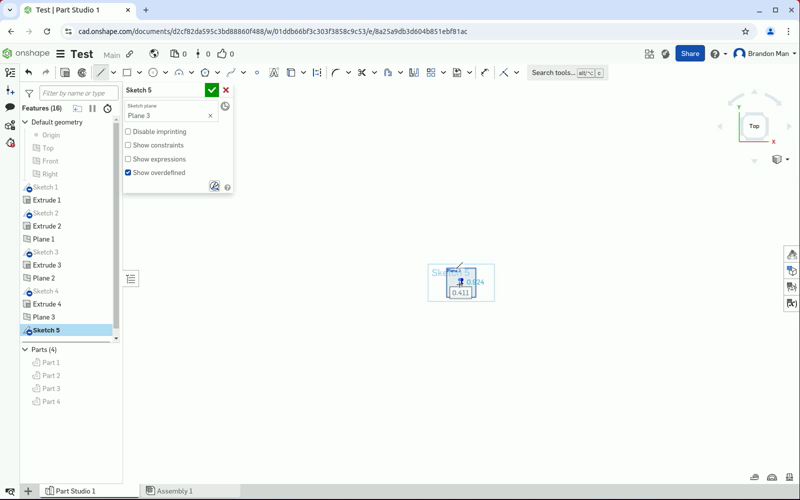
scroll(6)
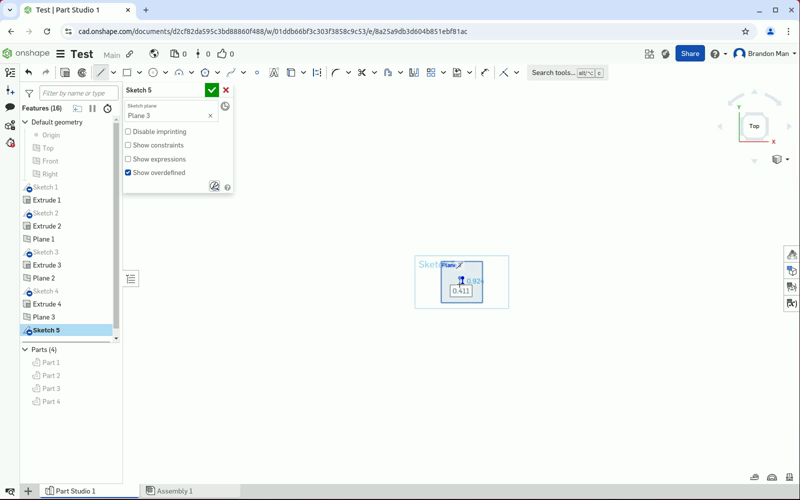
scroll(6)
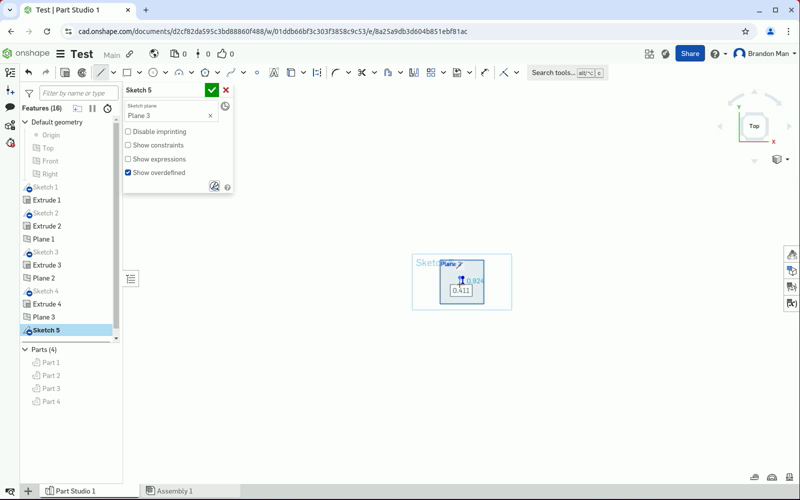
scroll(6)
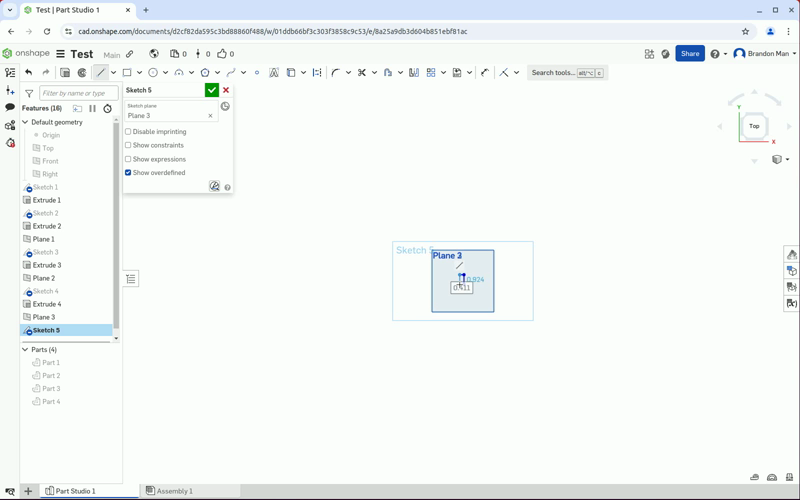
scroll(6)
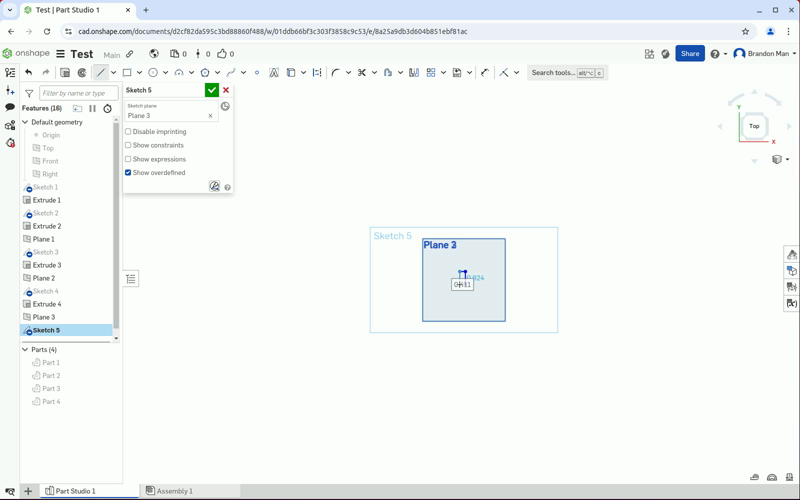
scroll(6)
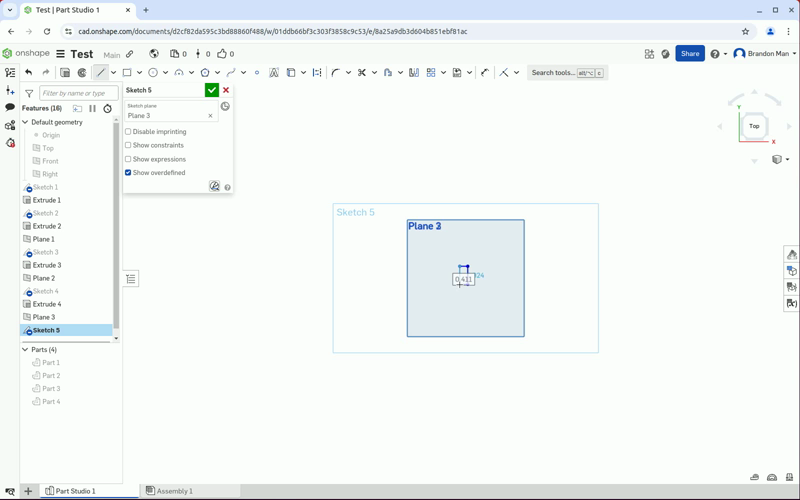
scroll(6)
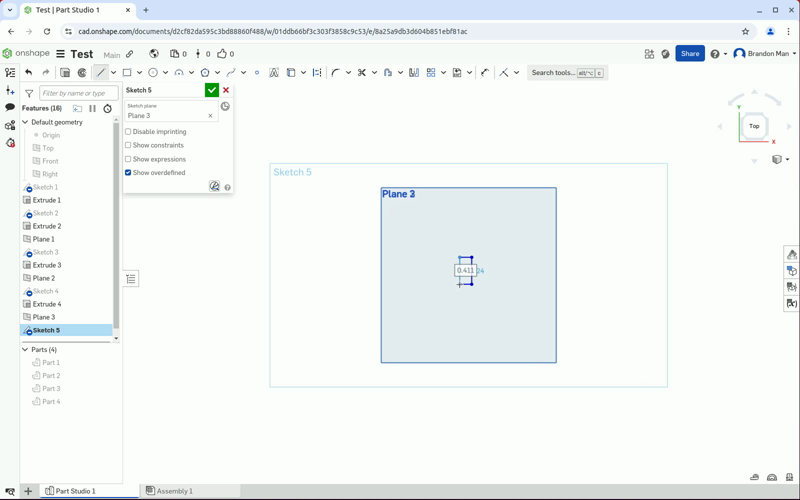
scroll(6)
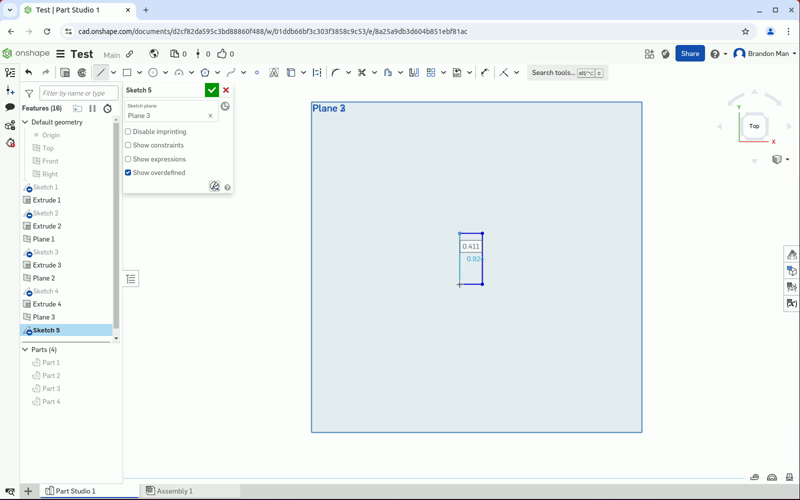
key_up(shift)
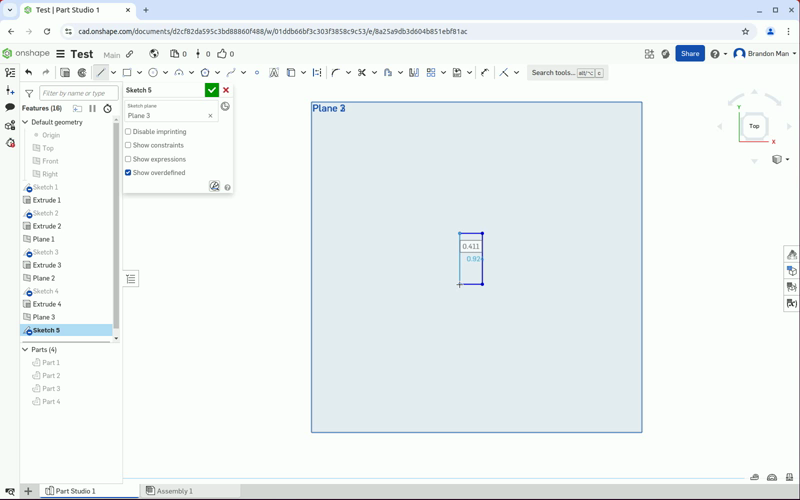
click(459, 284)
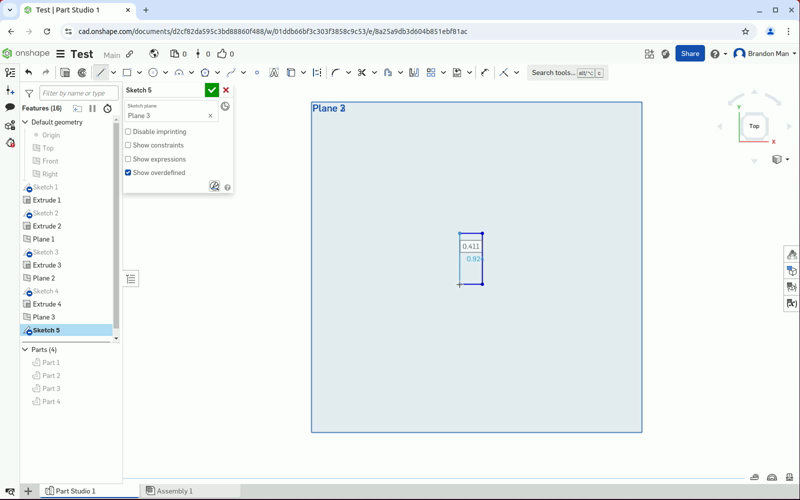
scroll(-6)
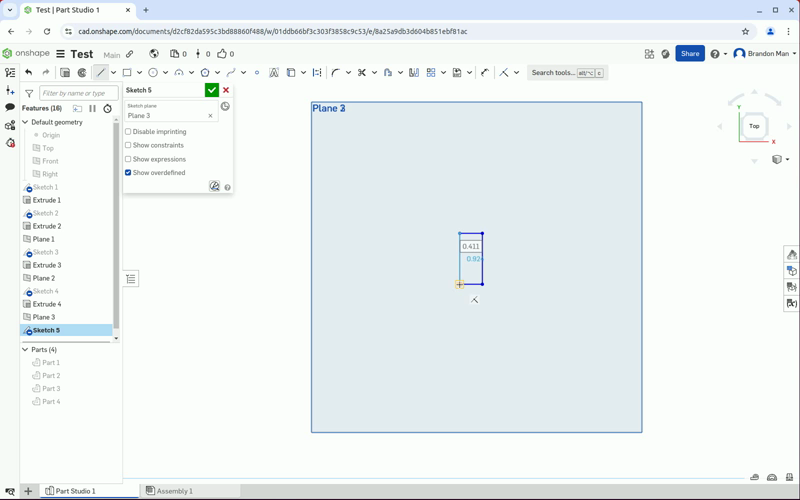
scroll(-6)
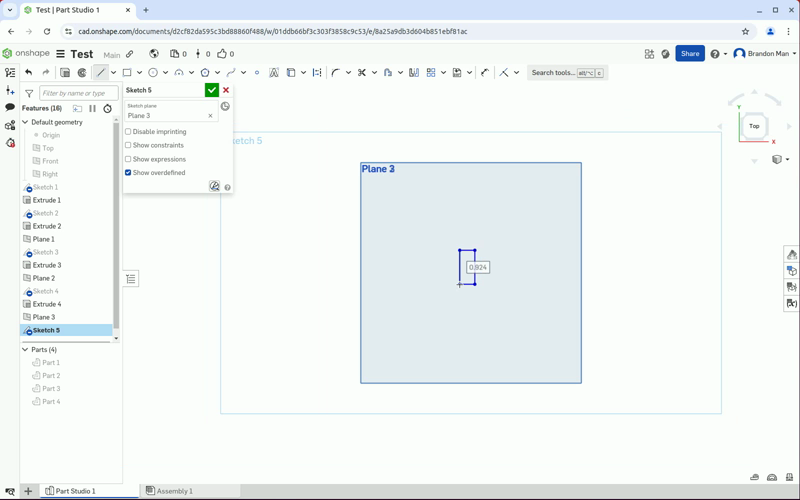
scroll(-6)
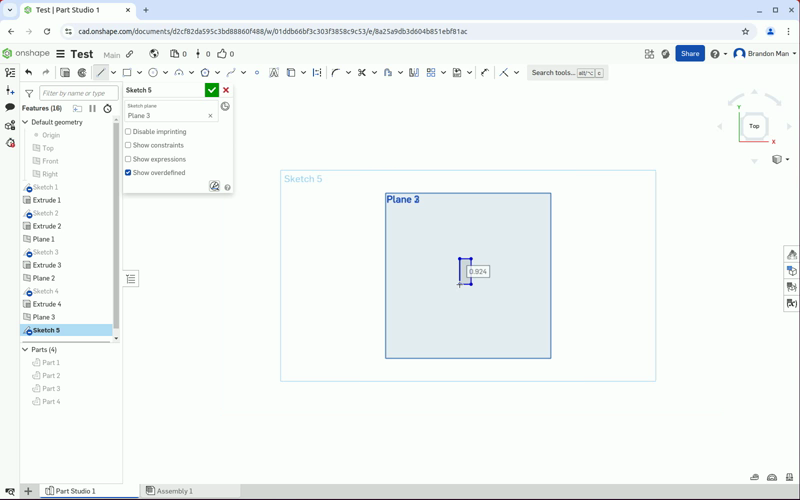
scroll(-6)
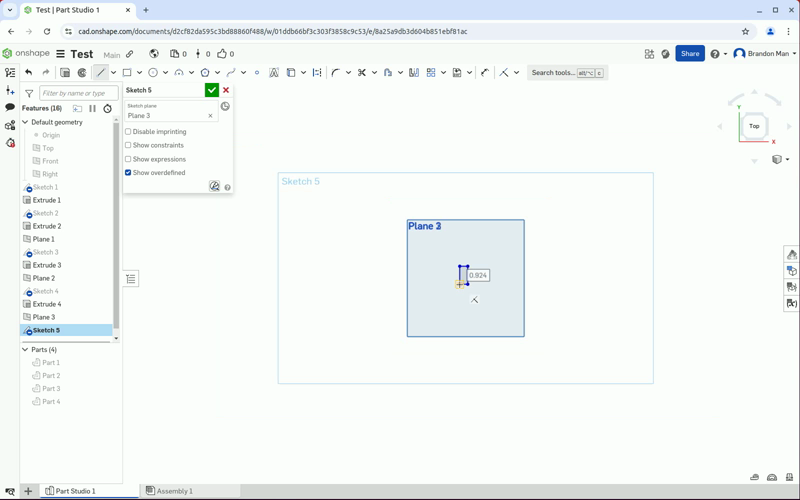
scroll(-6)
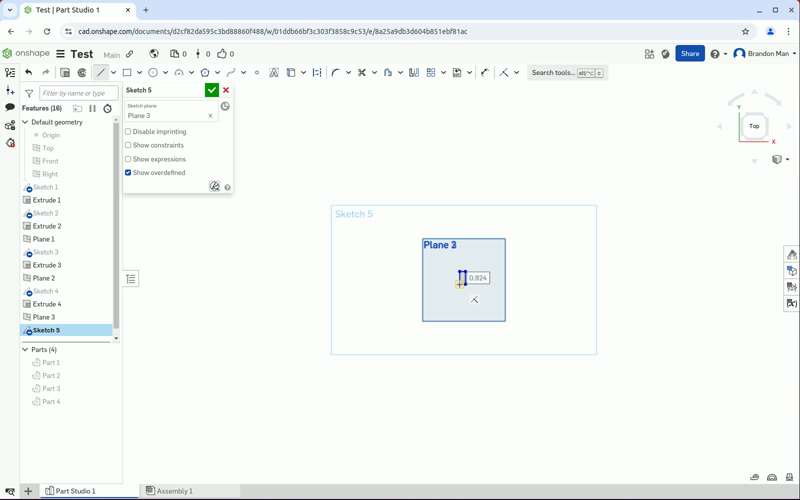
scroll(-6)
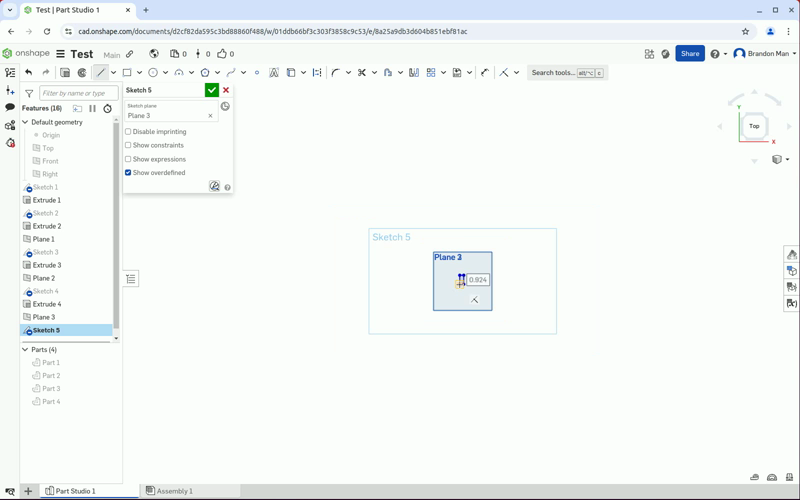
scroll(-6)
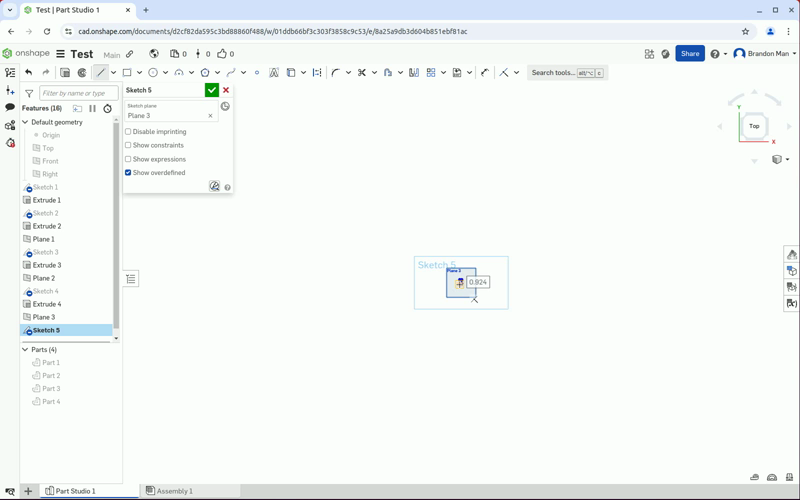
key(esc)
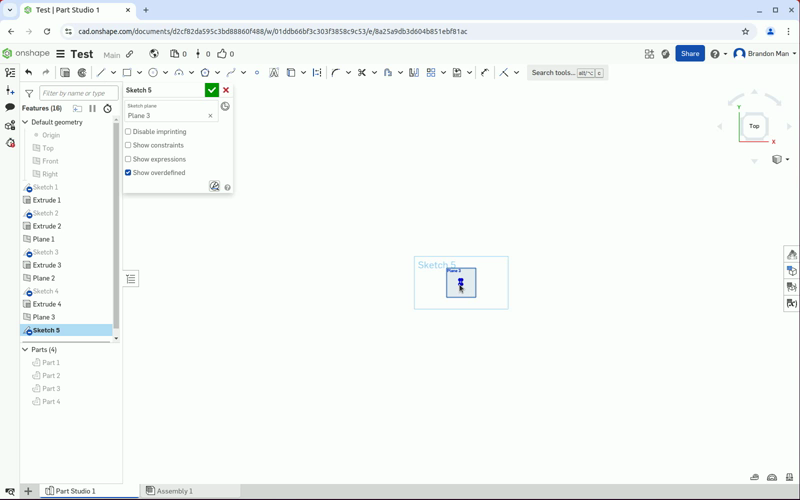
mouse_move(460, 280)
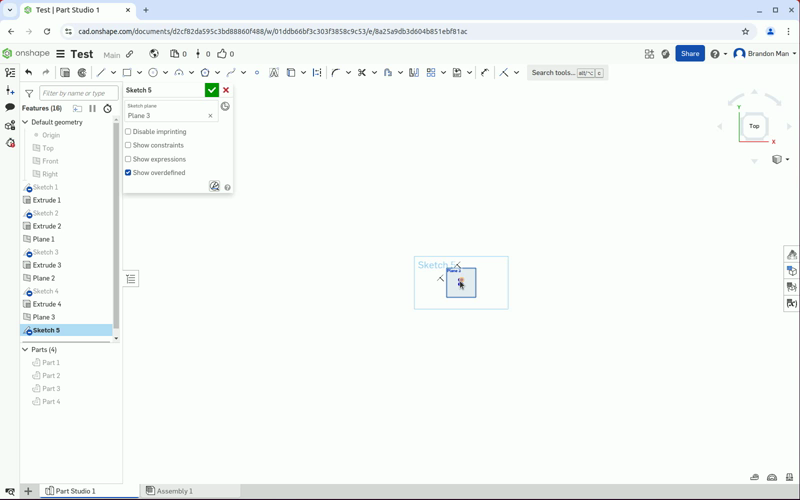
scroll(6)
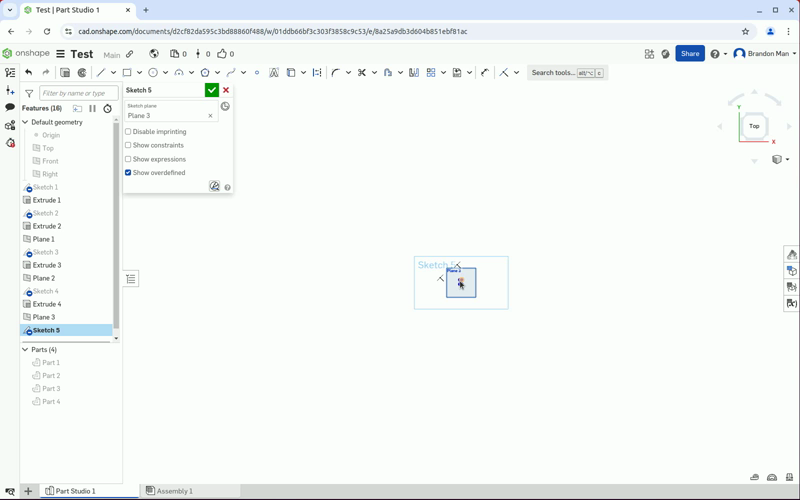
scroll(6)
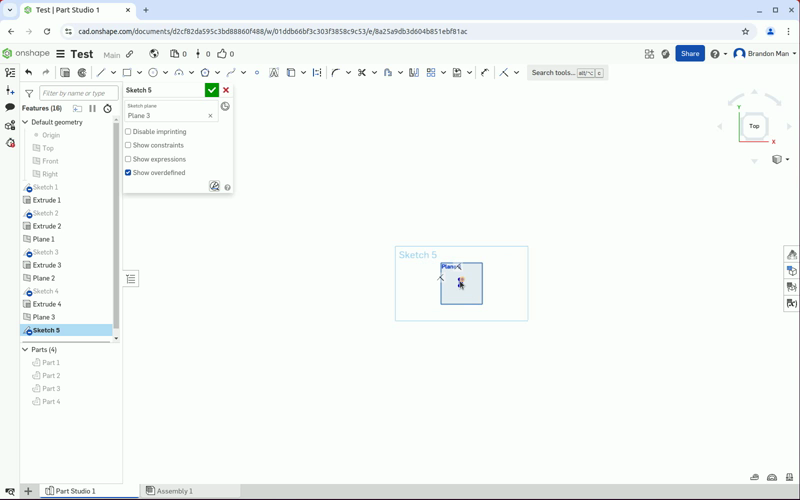
scroll(6)
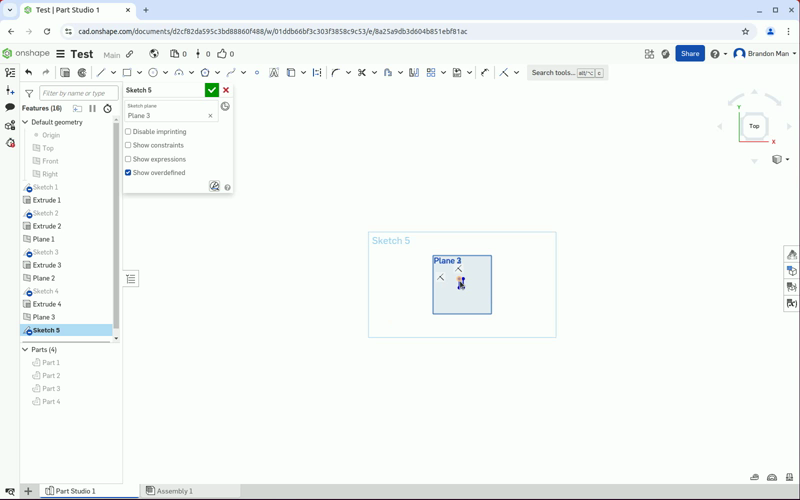
scroll(6)
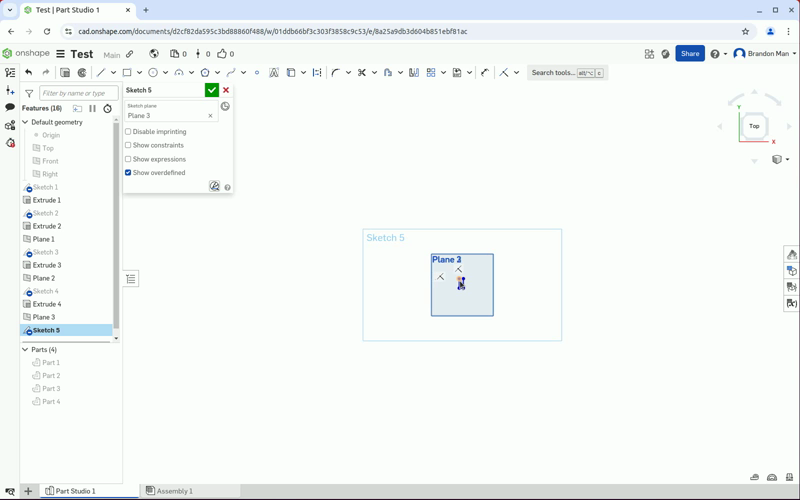
scroll(6)
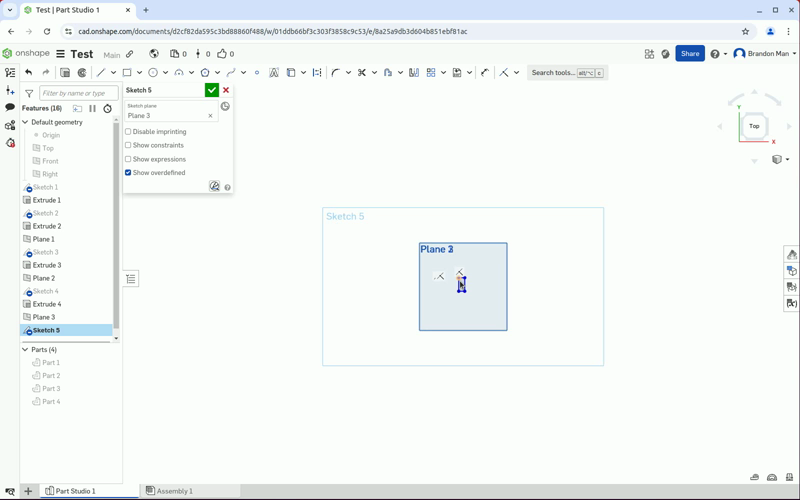
scroll(6)
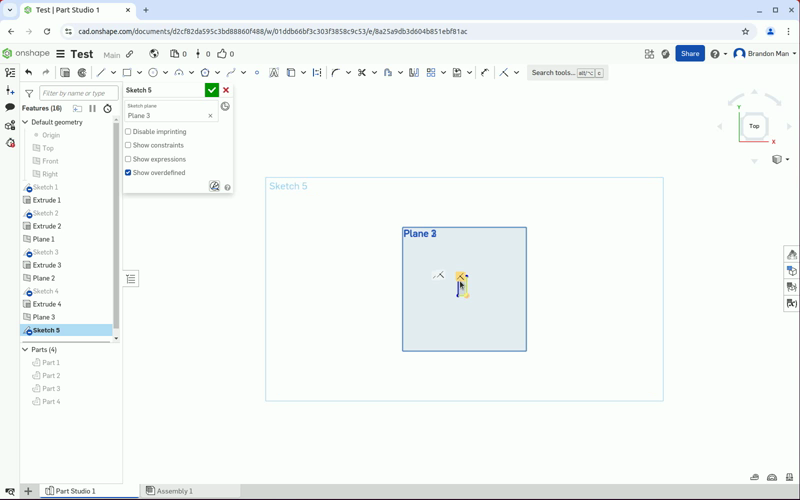
scroll(6)
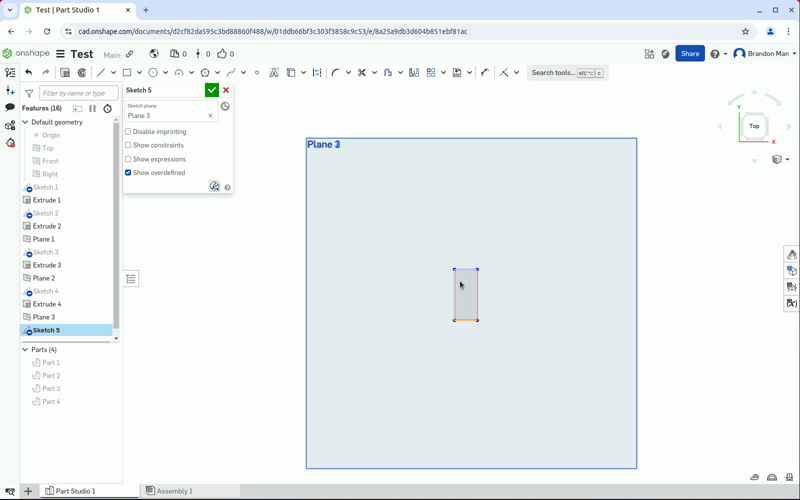
click(460, 280)
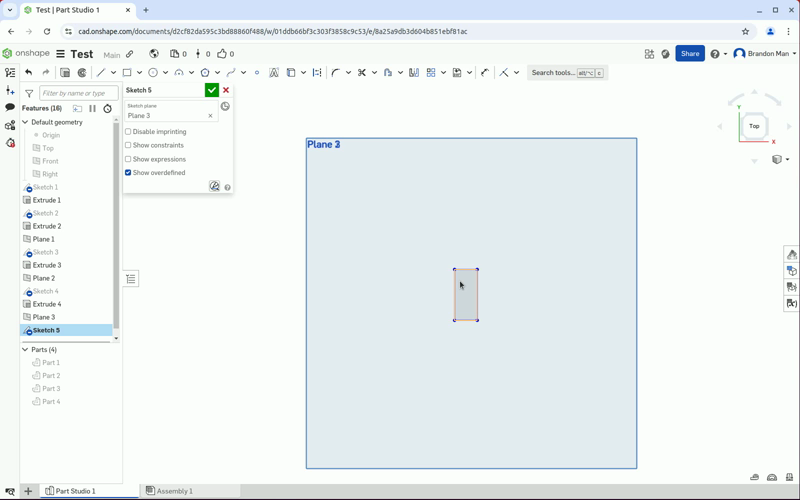
scroll(-6)
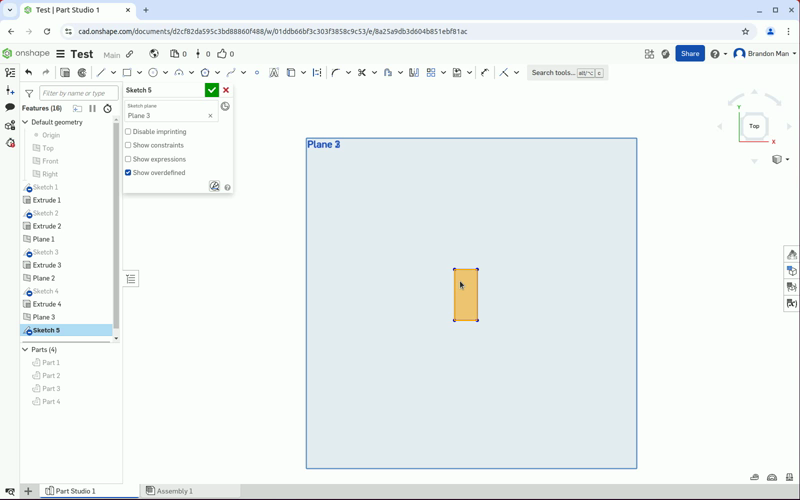
scroll(-6)
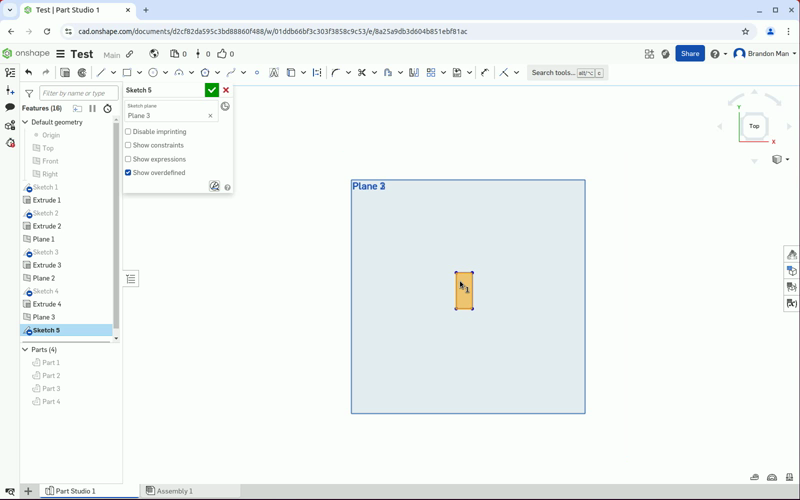
scroll(-6)
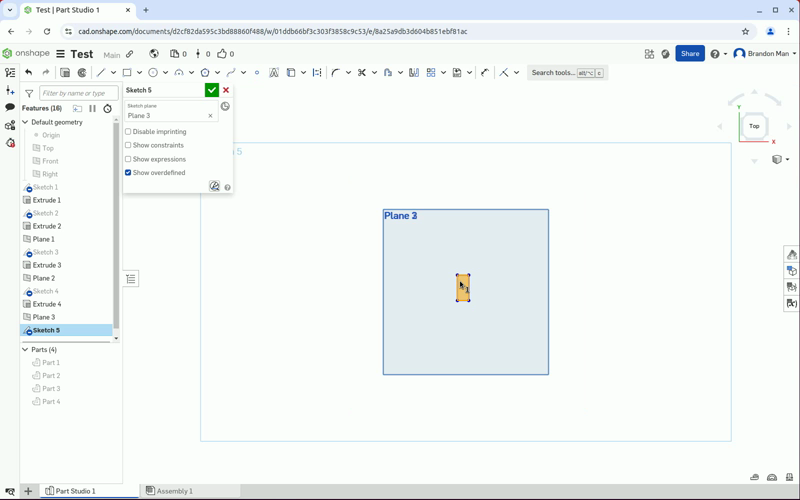
scroll(-6)
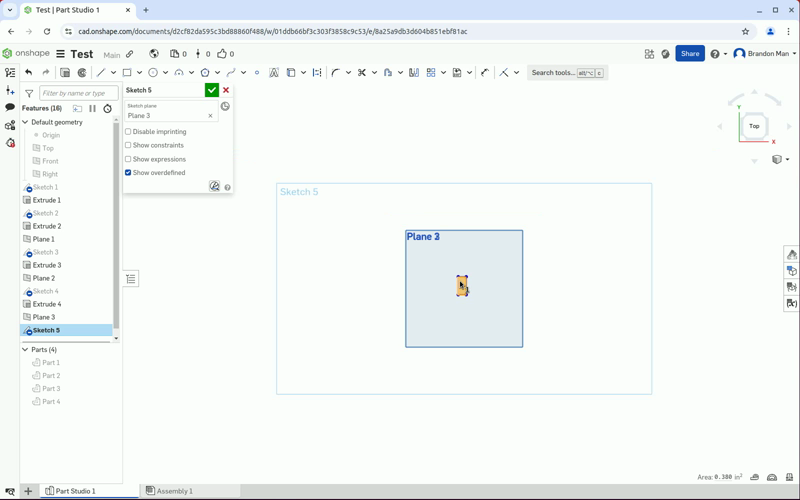
scroll(-6)
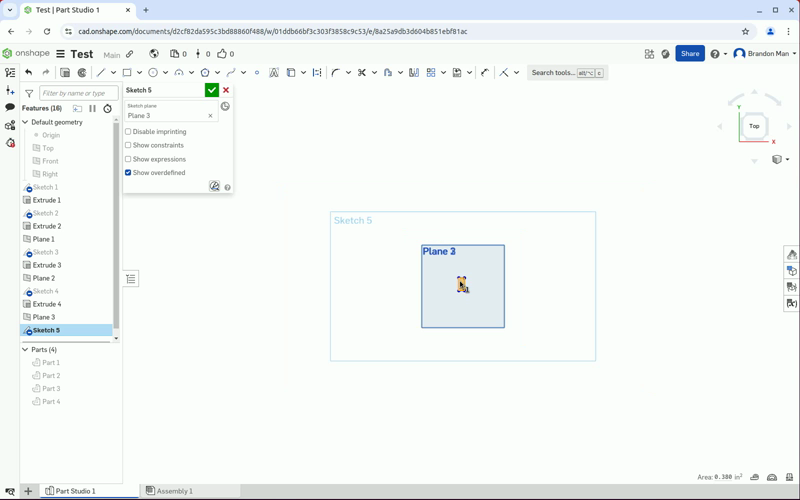
scroll(-6)
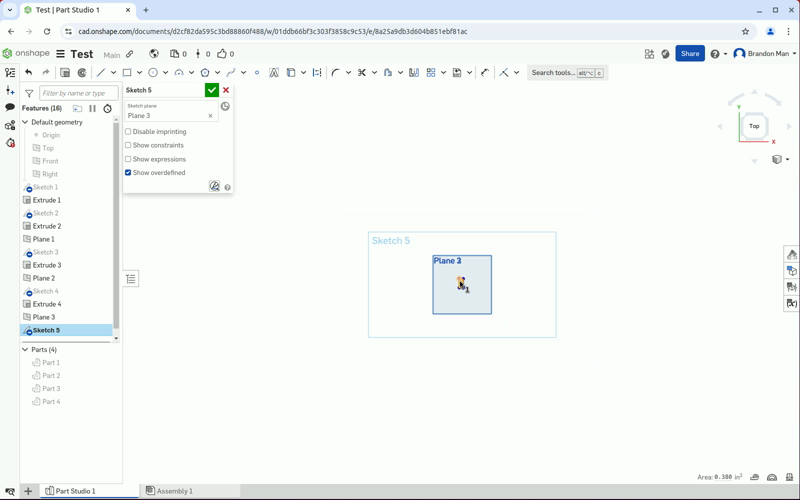
scroll(-6)
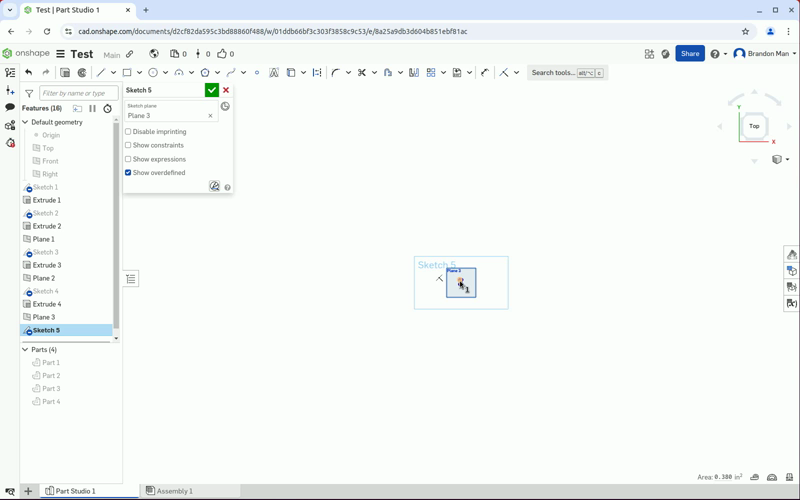
mouse_move(73, 352)
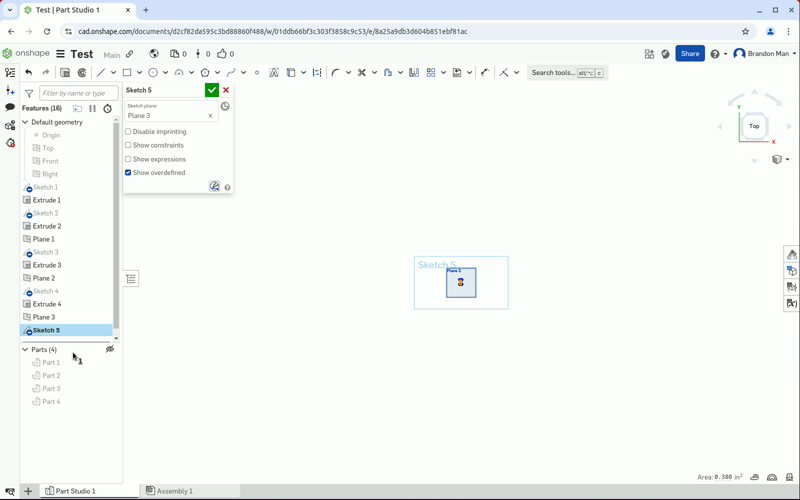
key(shift+y)
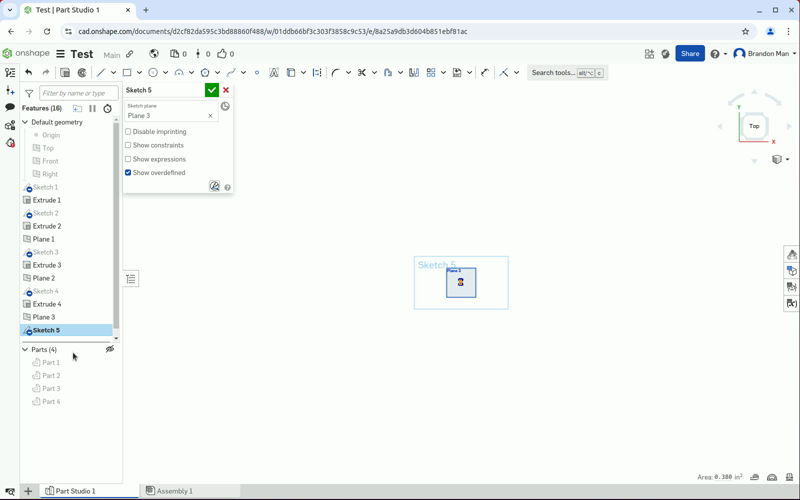
key(shift+e)
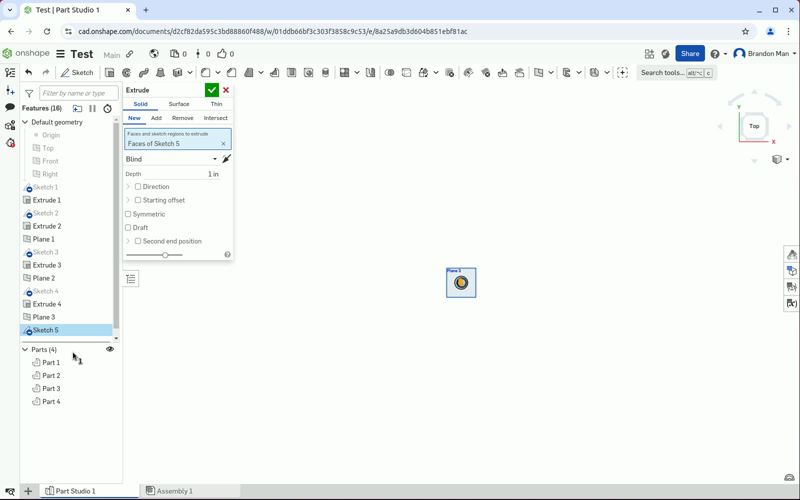
mouse_move(143, 106)
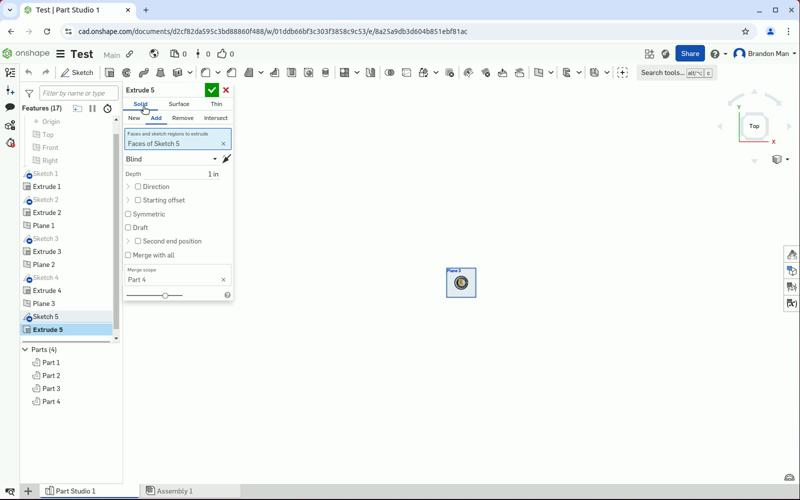
click(143, 106)
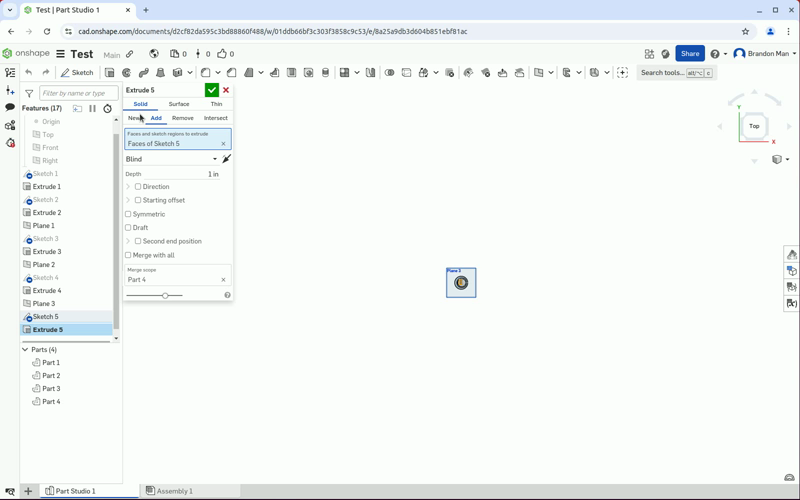
mouse_move(137, 120)
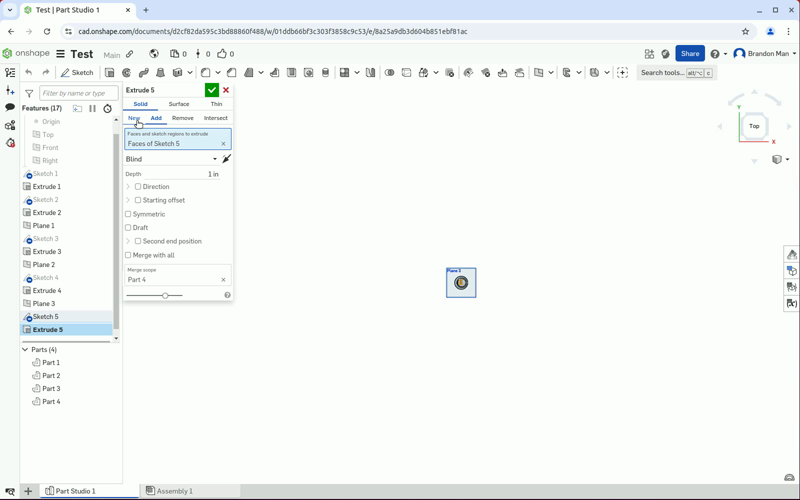
click(137, 120)
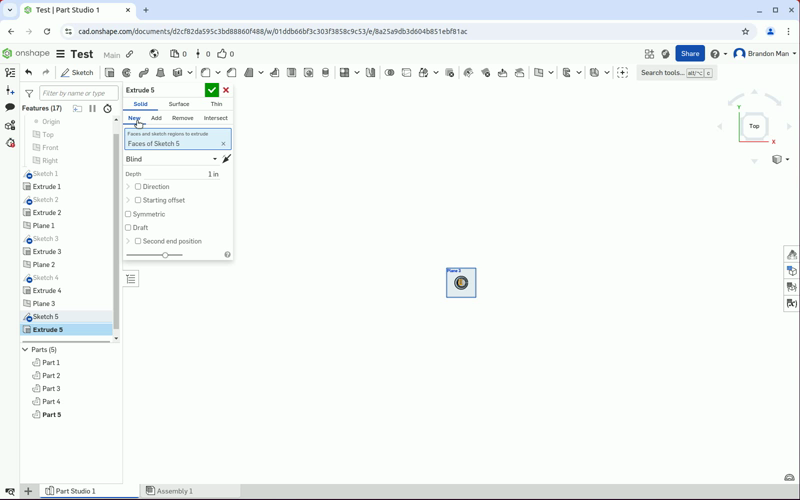
key(tab, 4)
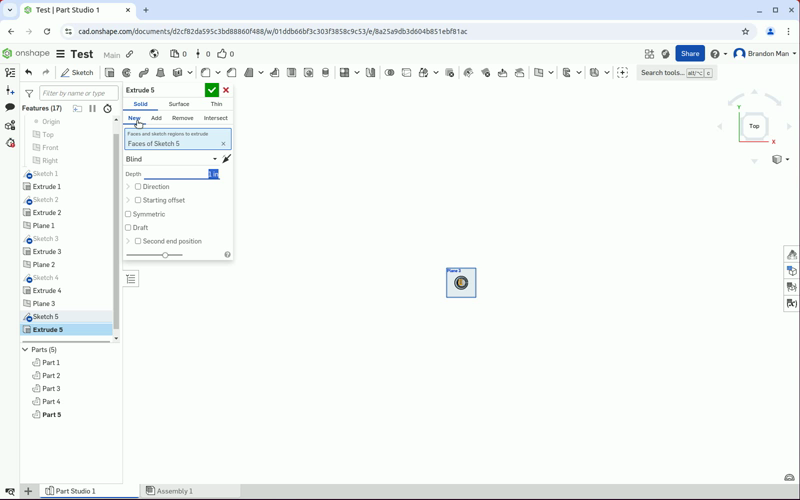
text(3.37)
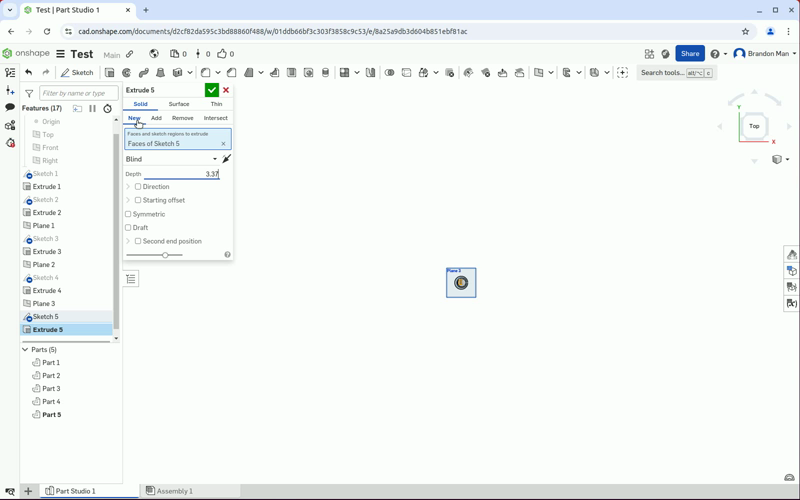
key(enter)
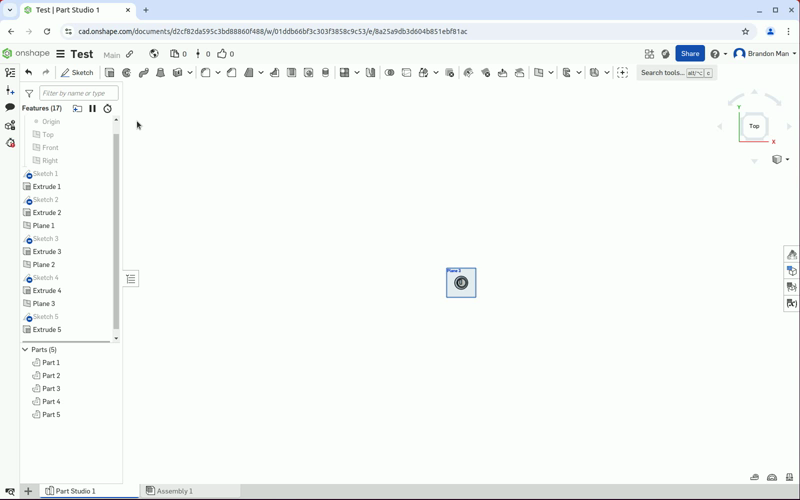
key(shift+h)
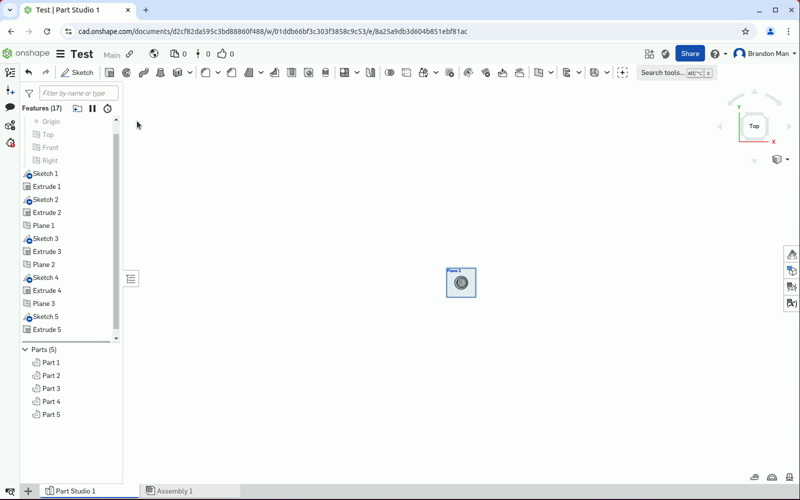
key(shift+h)
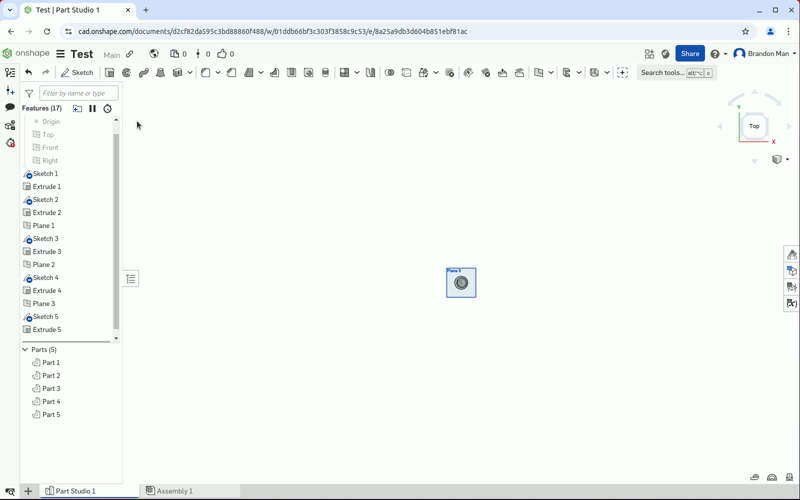
key(shift+7)
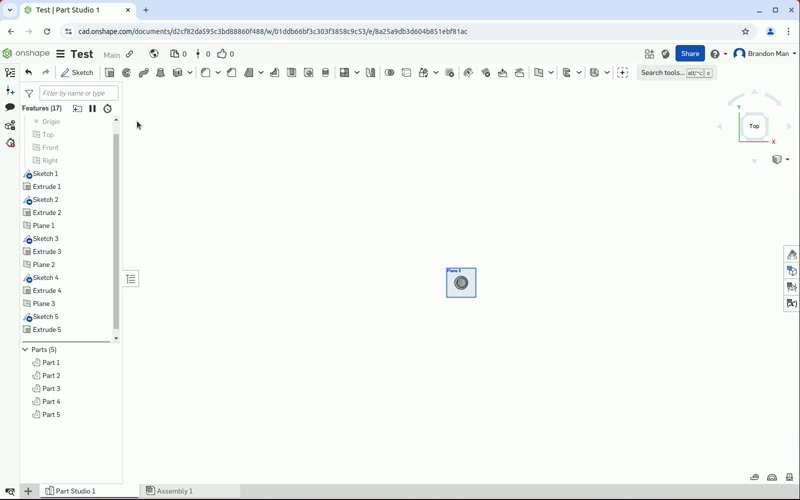
key(up, 3)
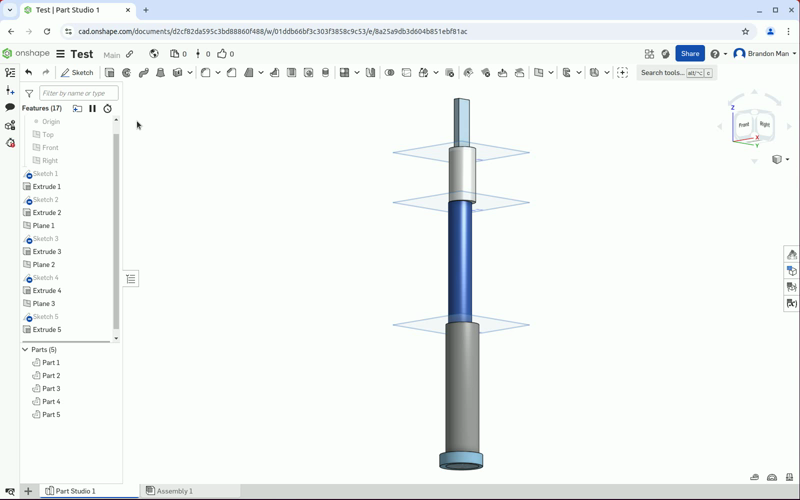
key(left, 3)
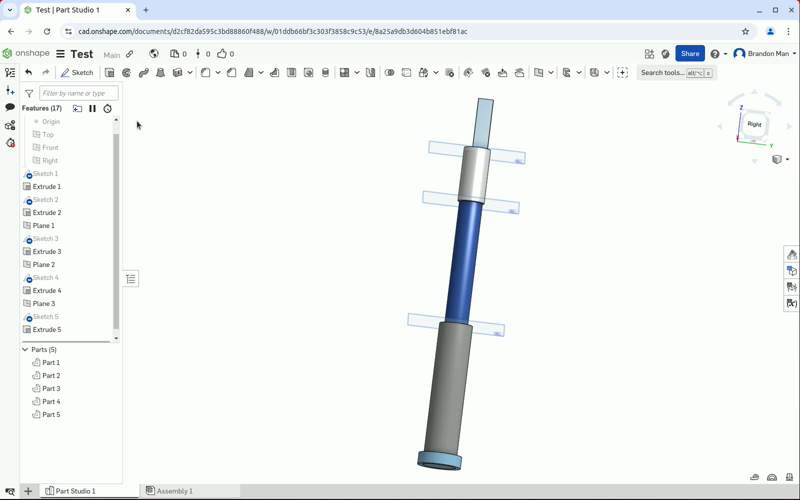
key(right, 3)
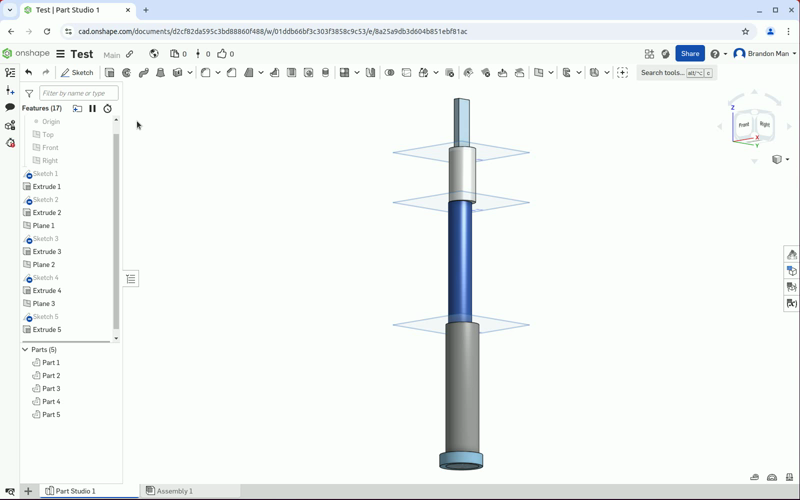
key(down, 3)
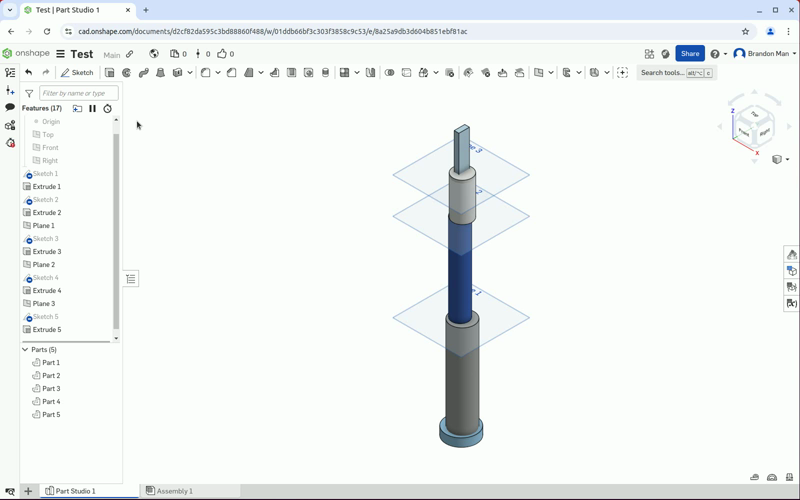
mouse_move(69, 176)
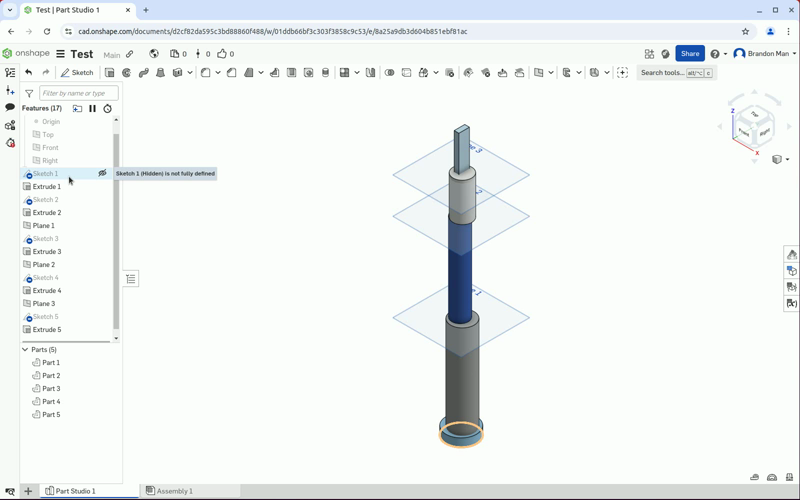
click(69, 176)